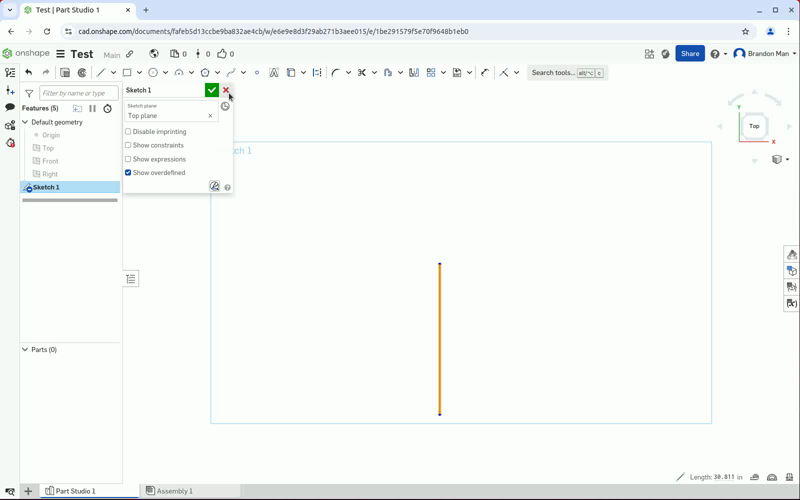
key(shift+h)
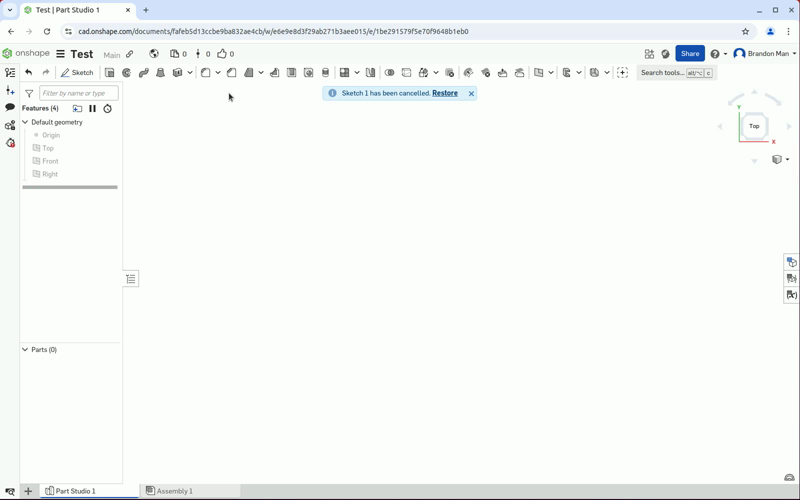
mouse_move(73, 352)
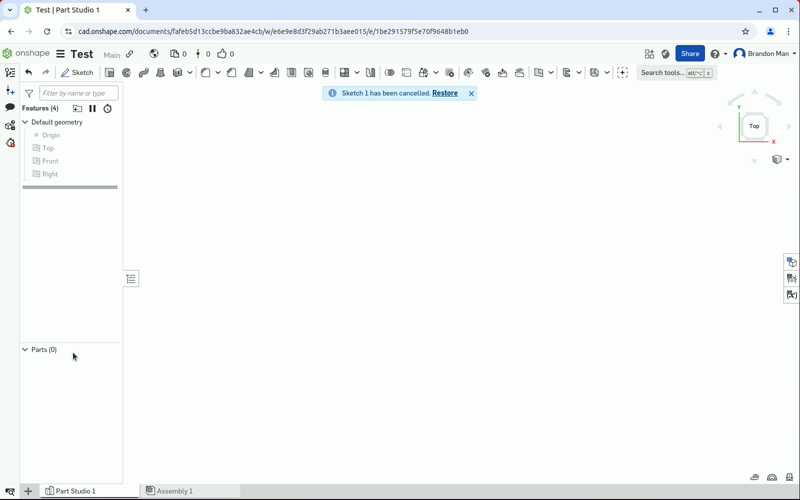
key(y)
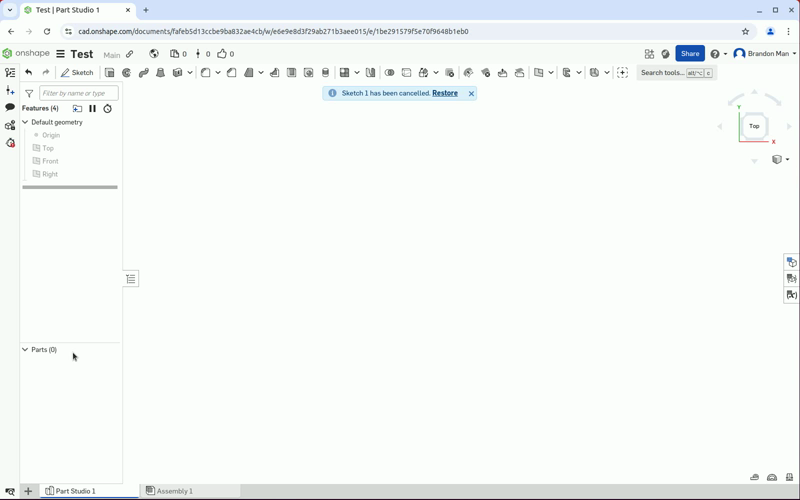
key(shift+p)
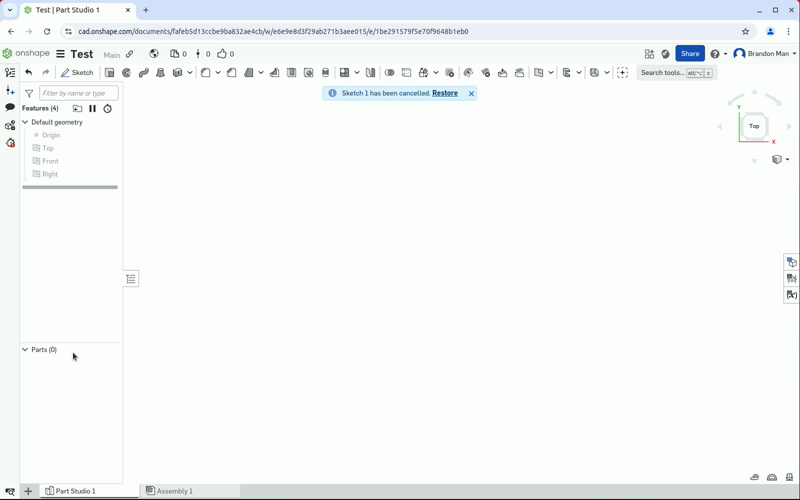
key(space)
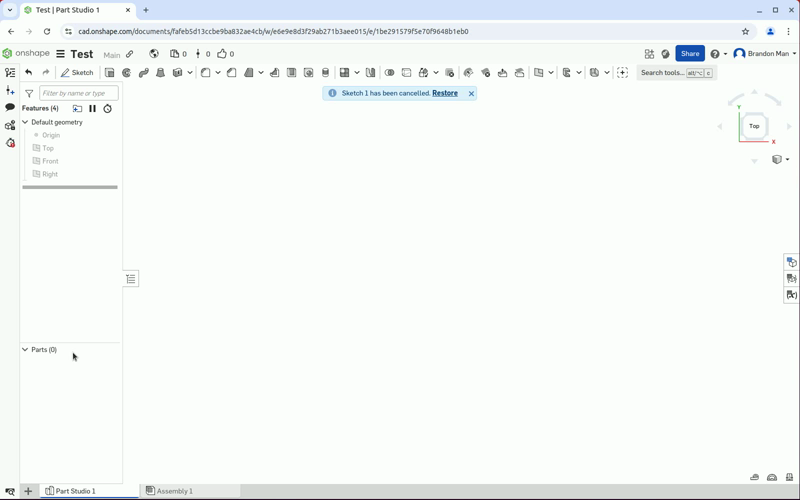
key_down(shift)
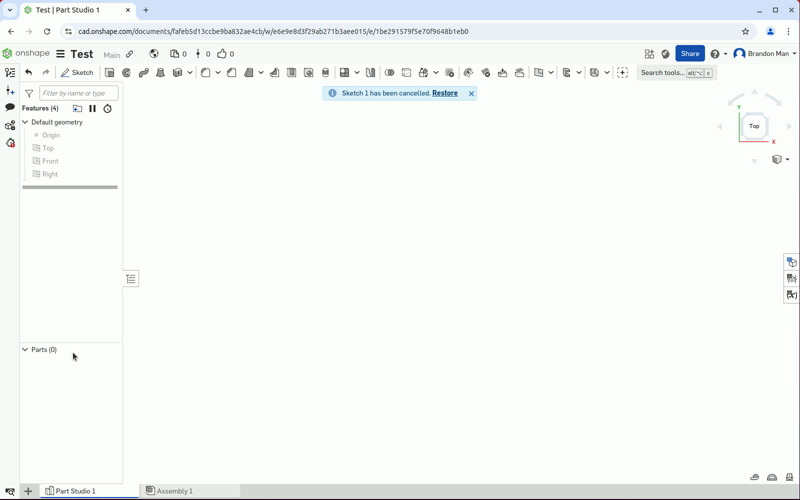
key(up)
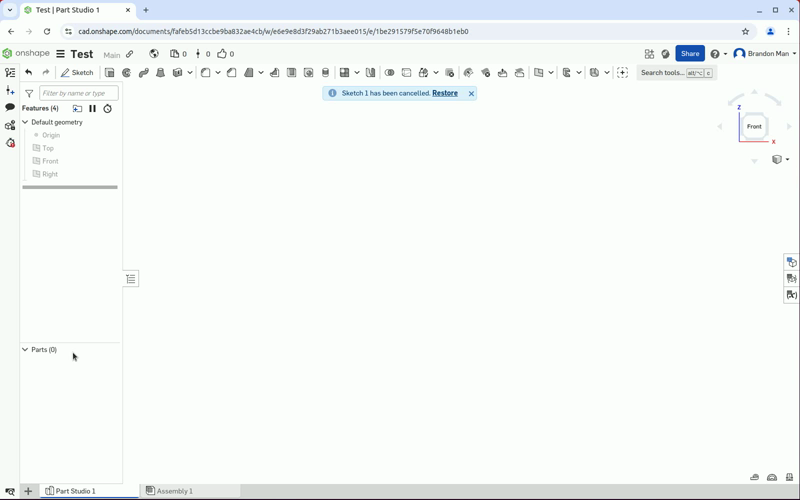
key_up(shift)
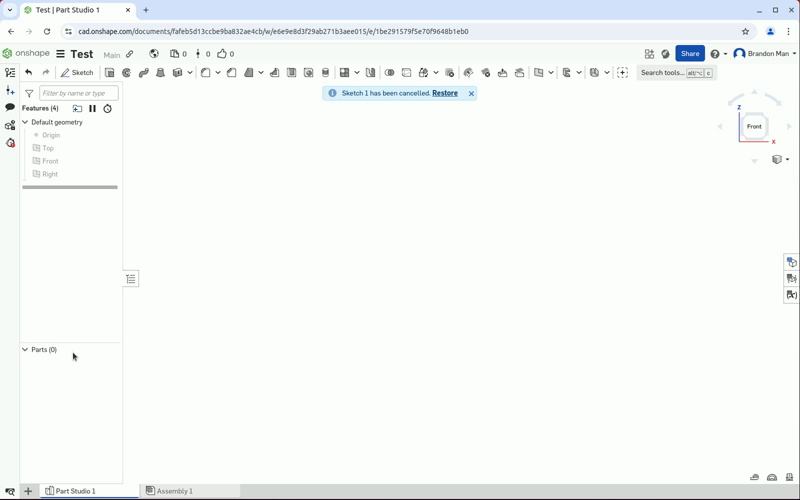
mouse_move(73, 352)
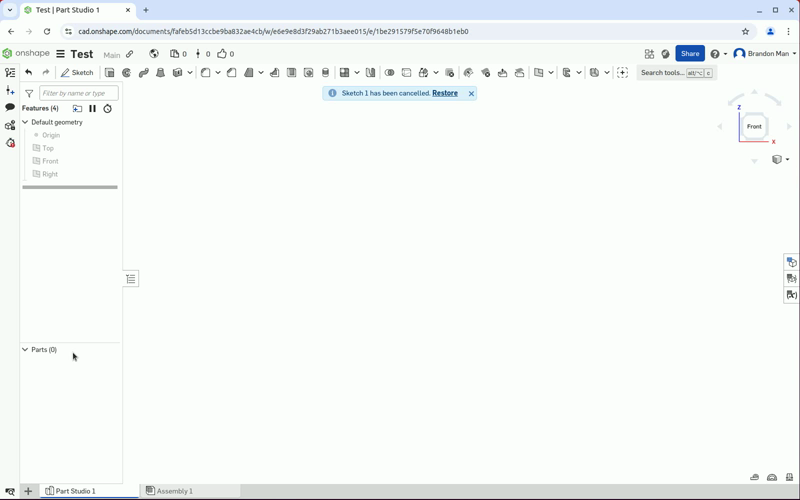
key(shift+y)
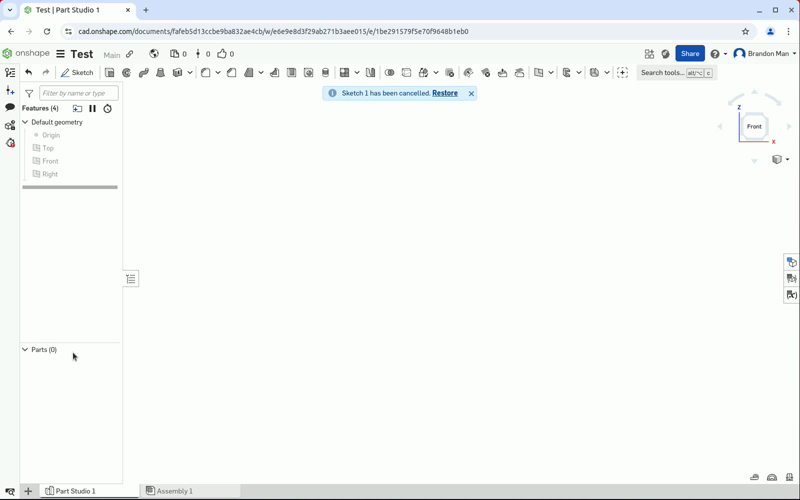
key(shift+s)
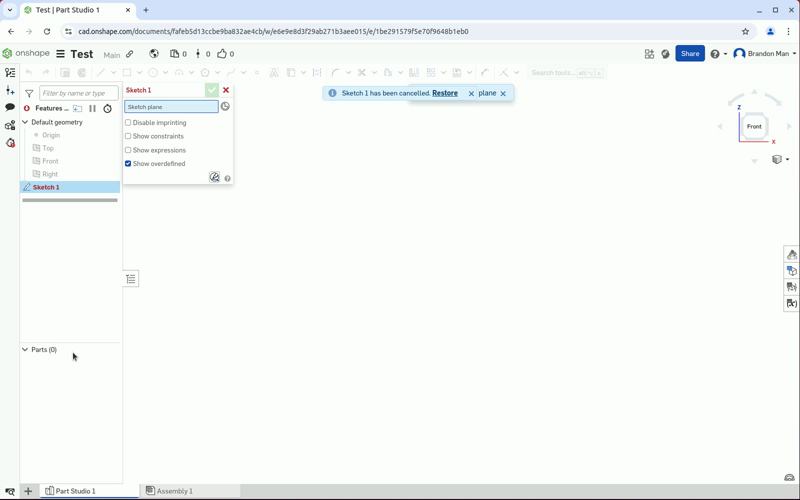
mouse_move(73, 163)
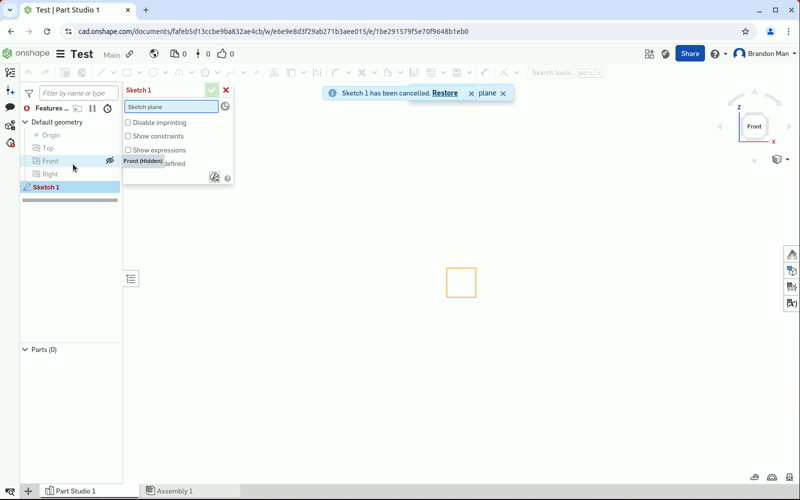
click(73, 163)
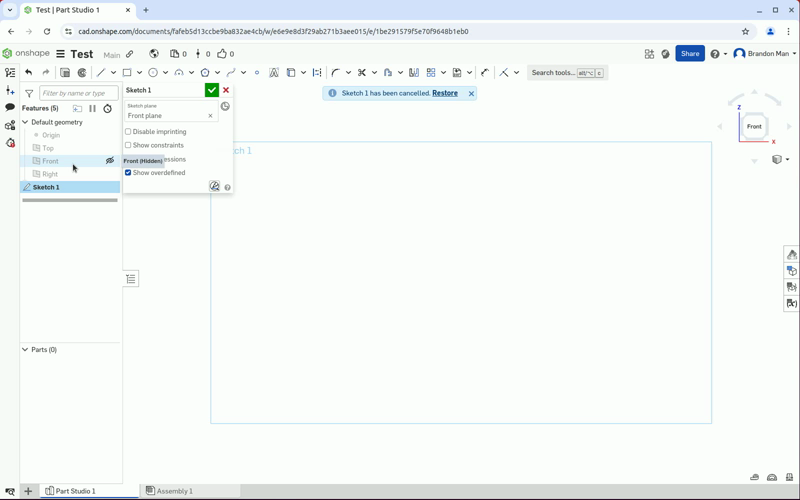
mouse_move(73, 352)
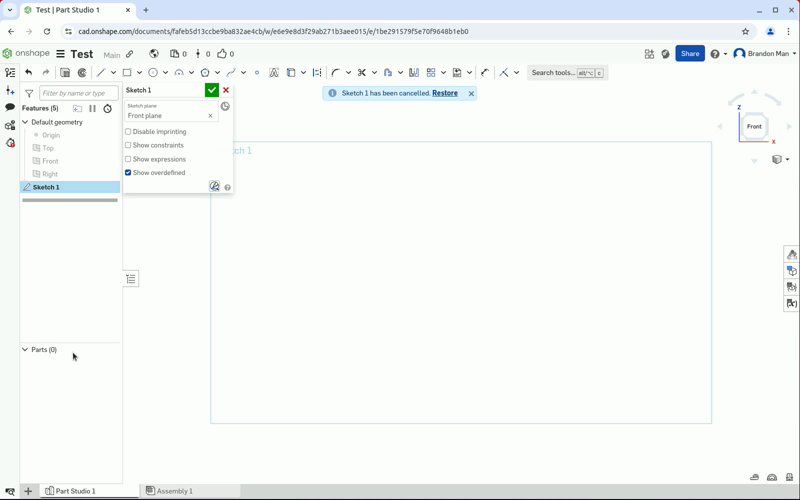
key(y)
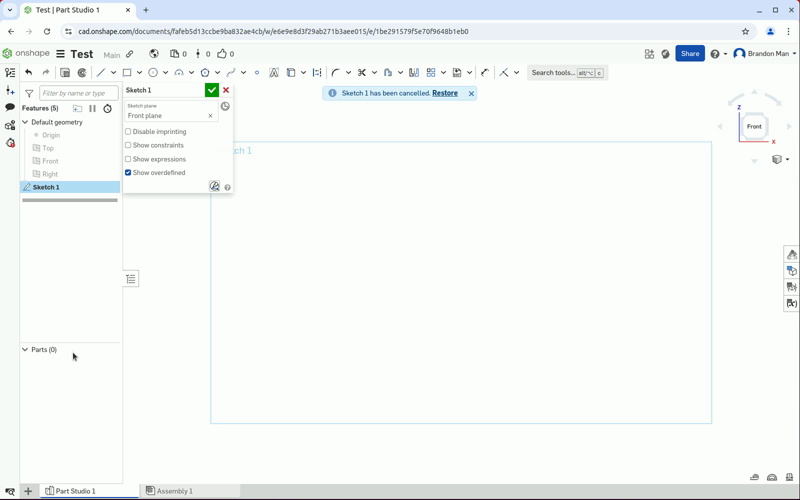
key(a)
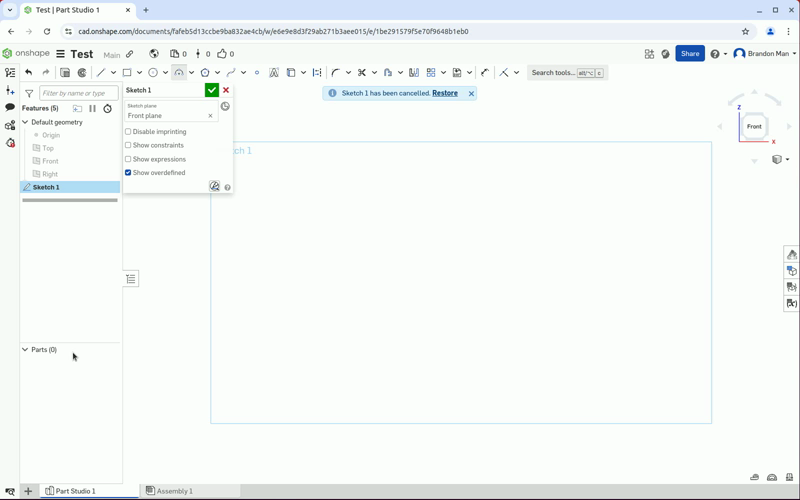
key_down(shift)
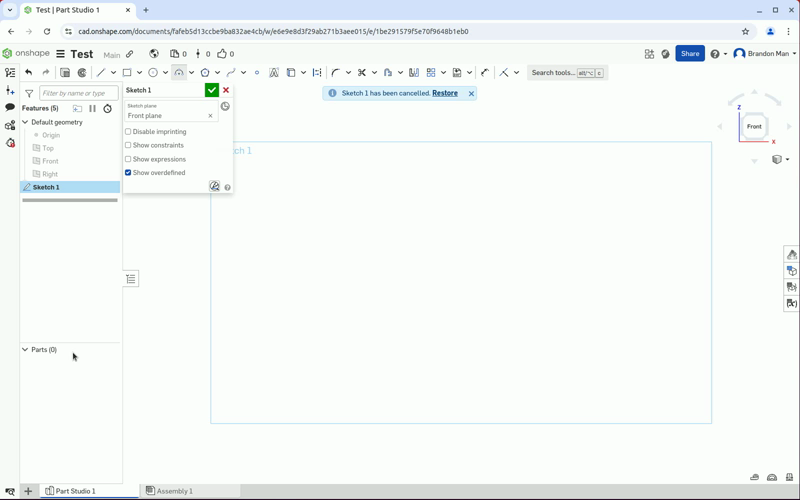
mouse_move(390, 325)
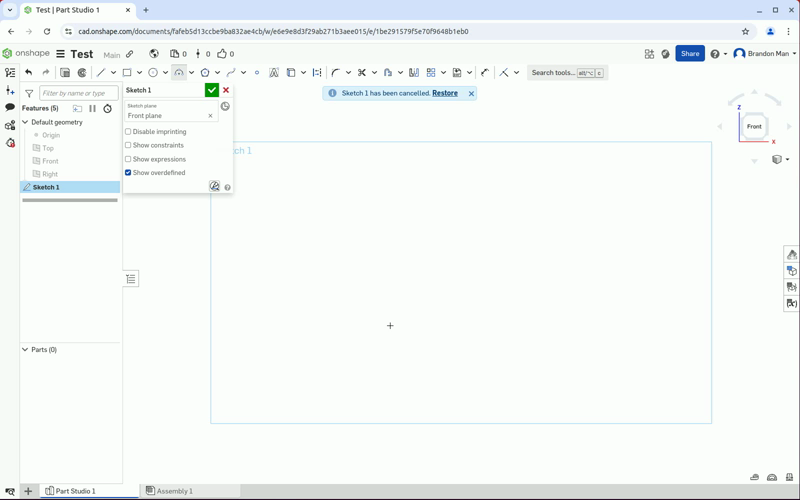
click(390, 325)
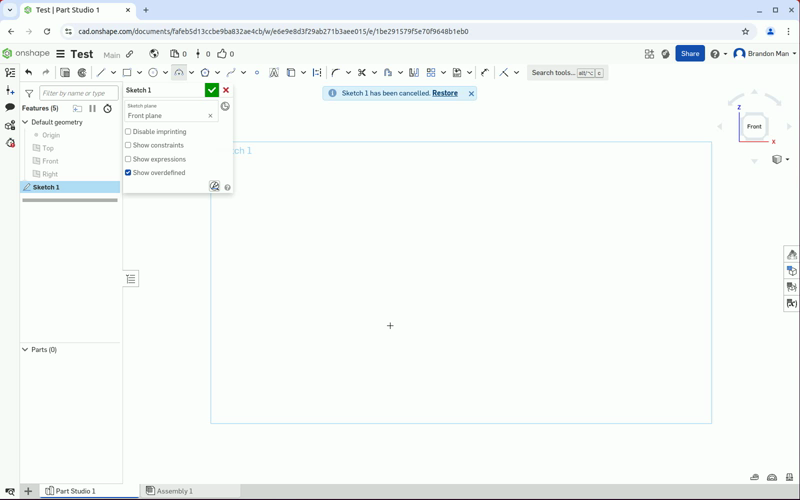
key_up(shift)
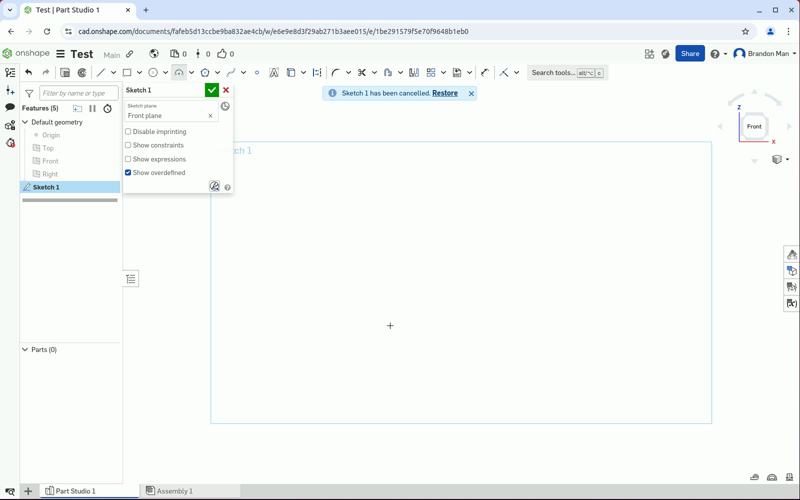
key_down(shift)
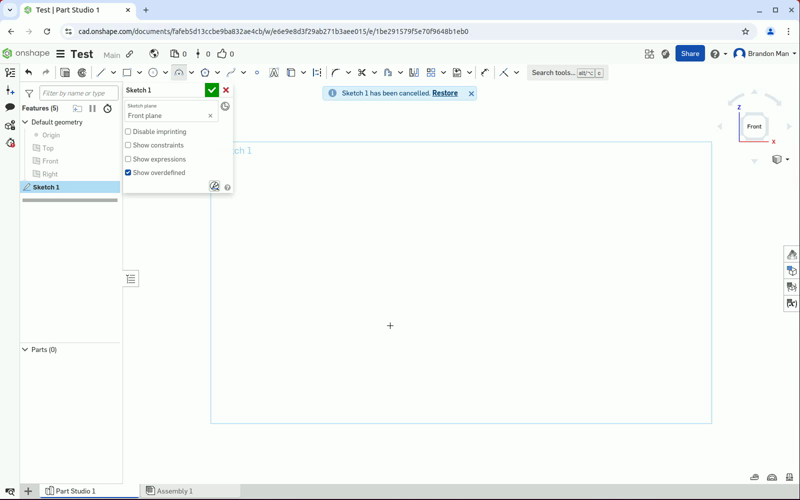
mouse_move(390, 240)
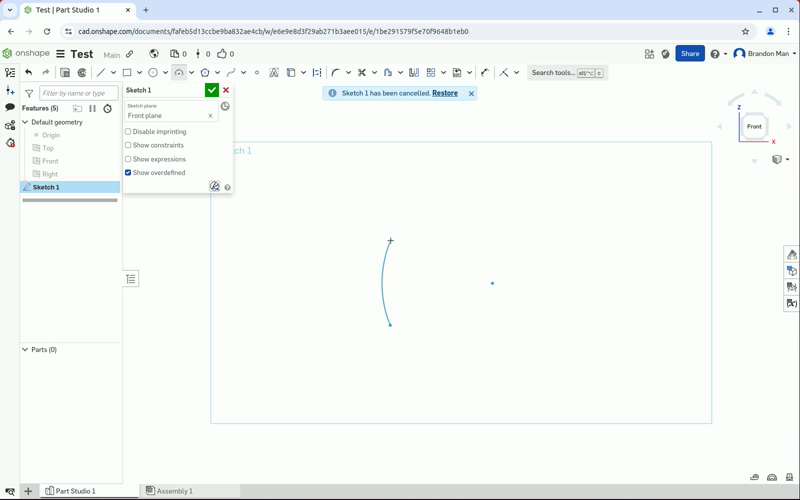
click(390, 240)
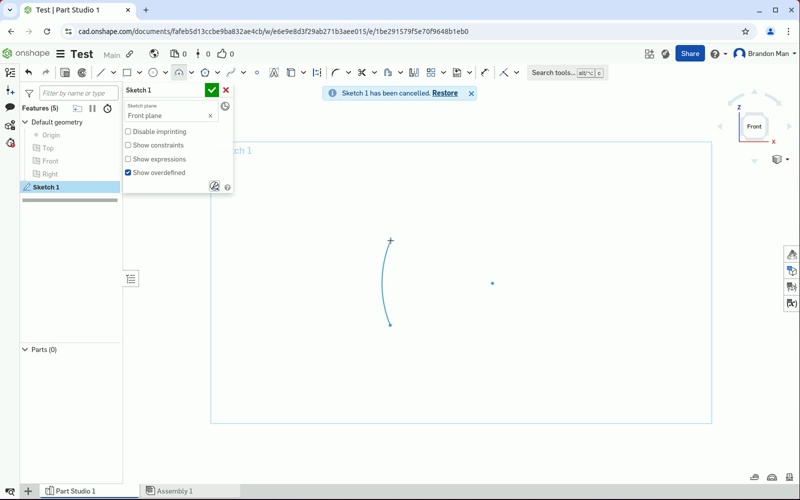
mouse_move(432, 282)
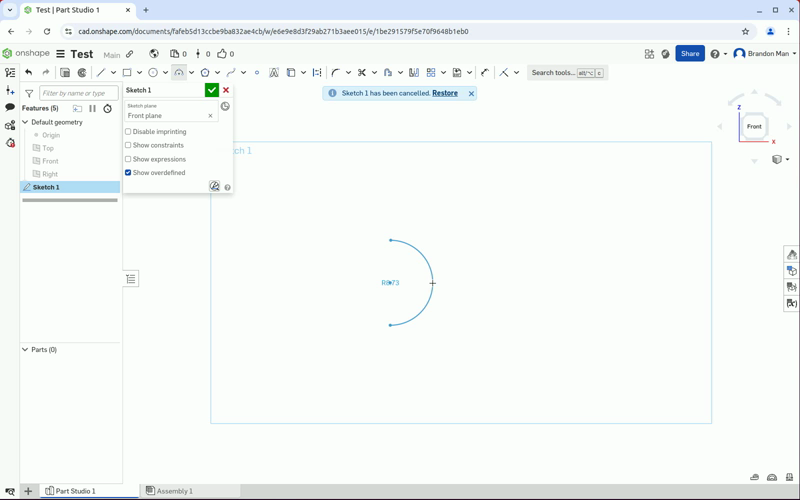
click(432, 282)
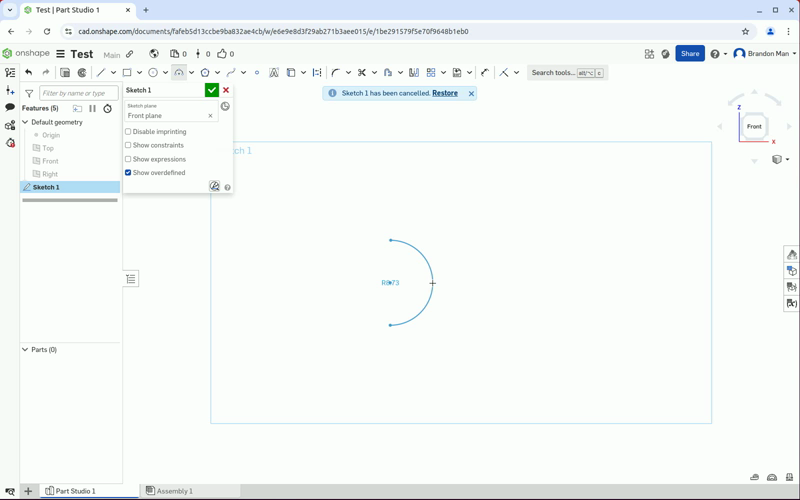
key_up(shift)
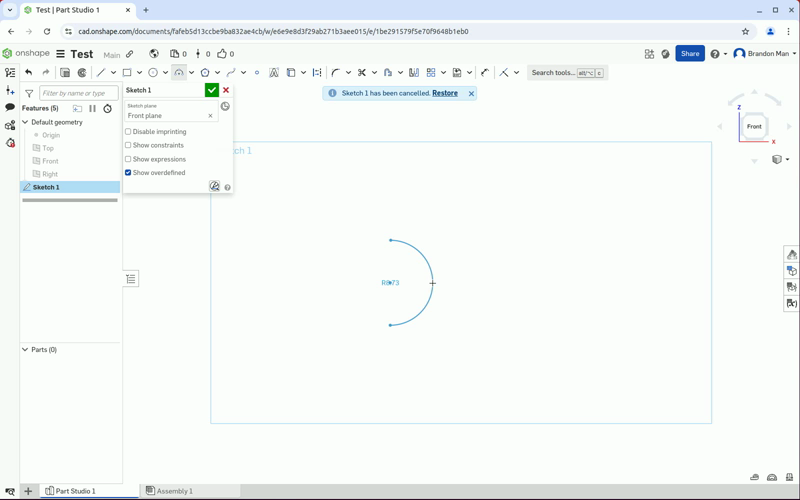
key(esc)
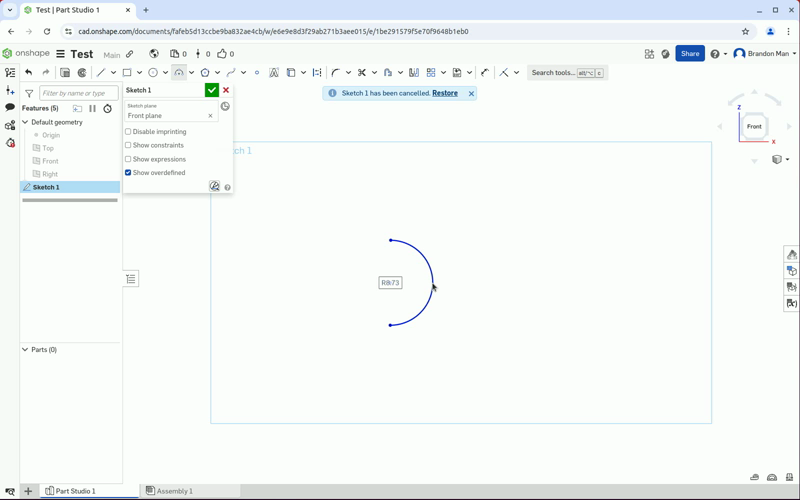
key(l)
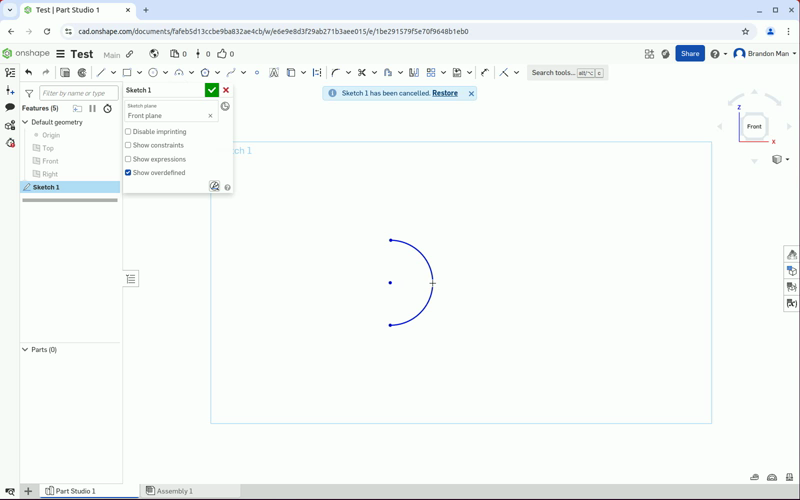
mouse_move(390, 240)
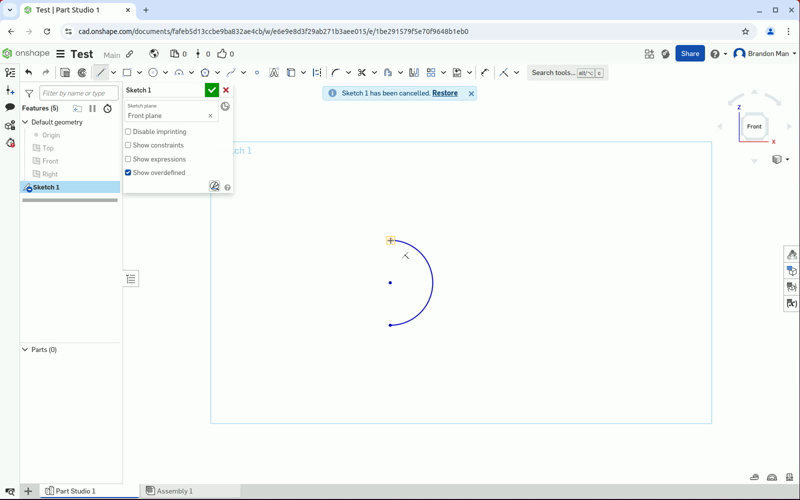
click(390, 240)
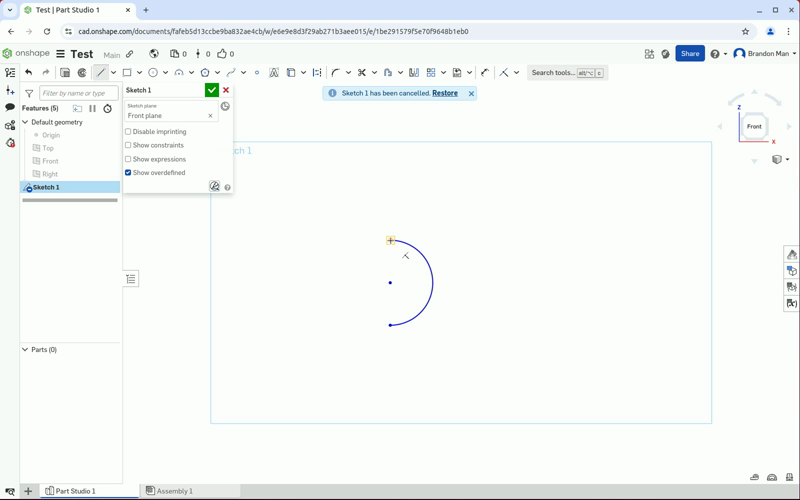
key_down(shift)
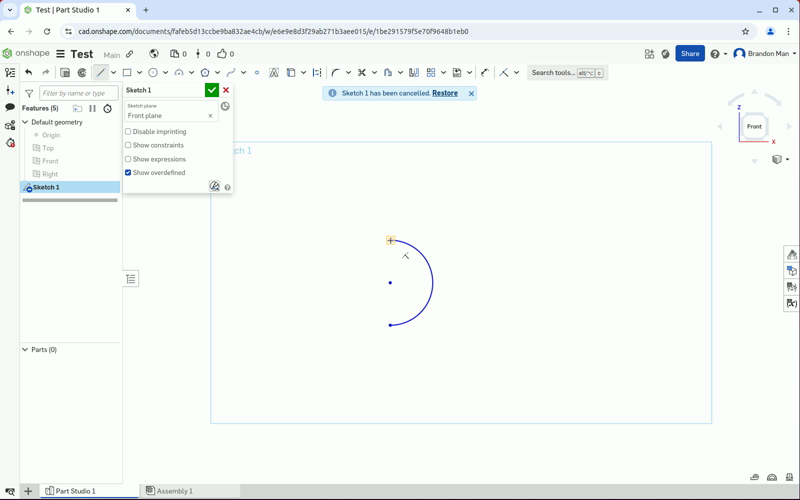
mouse_move(420, 240)
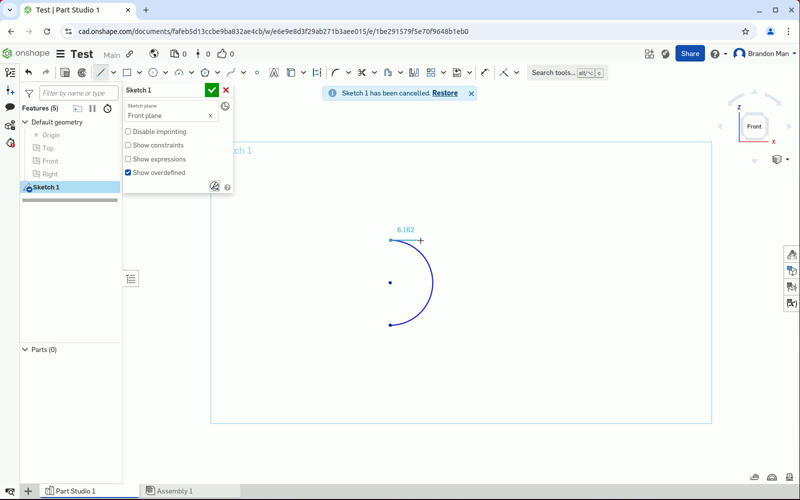
mouse_move(390, 266)
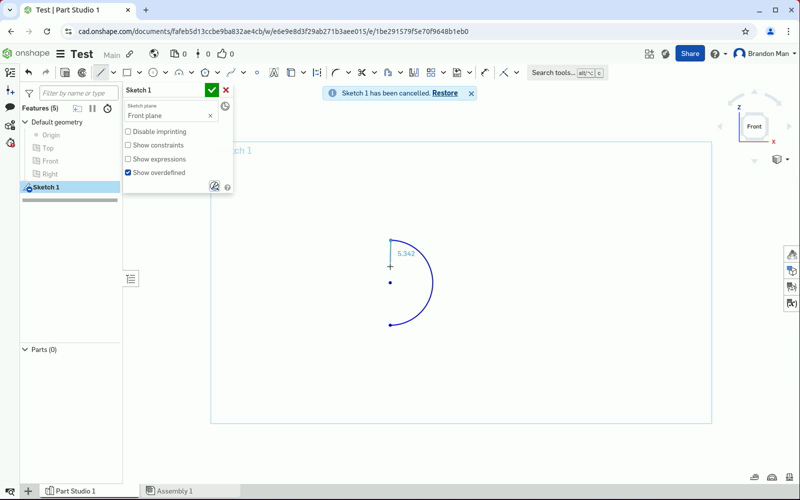
click(390, 266)
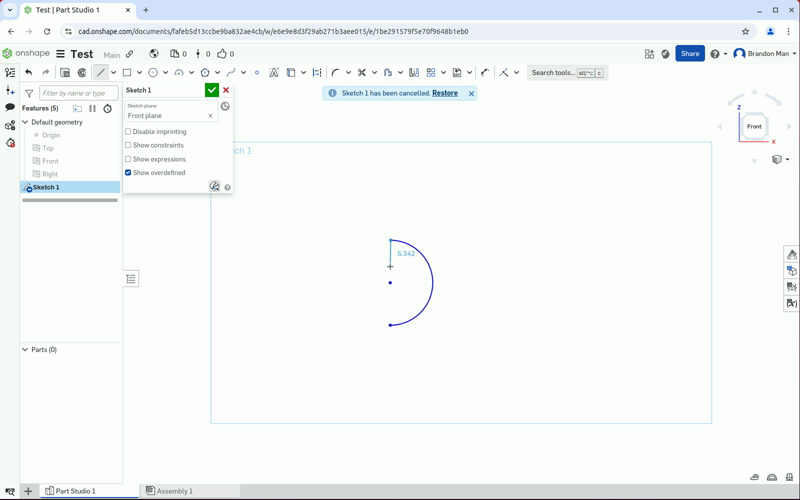
key_up(shift)
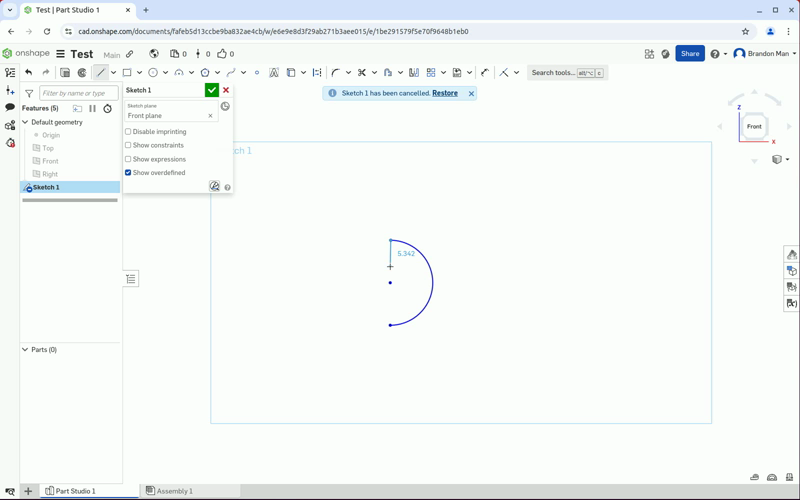
key(esc)
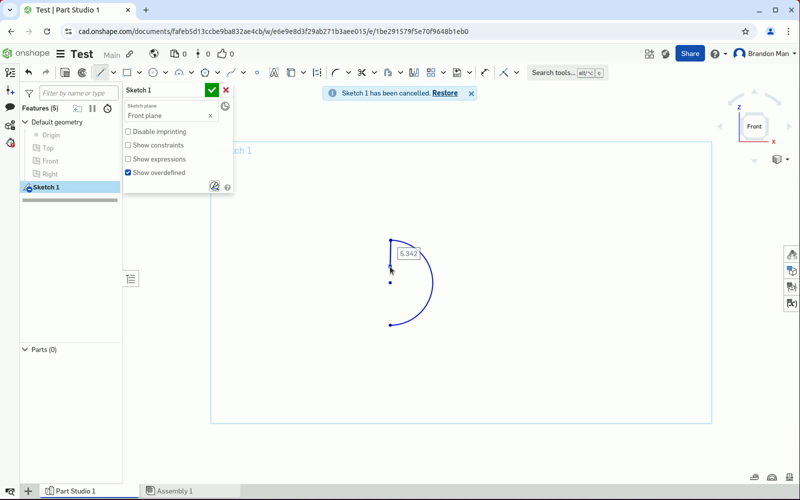
key(a)
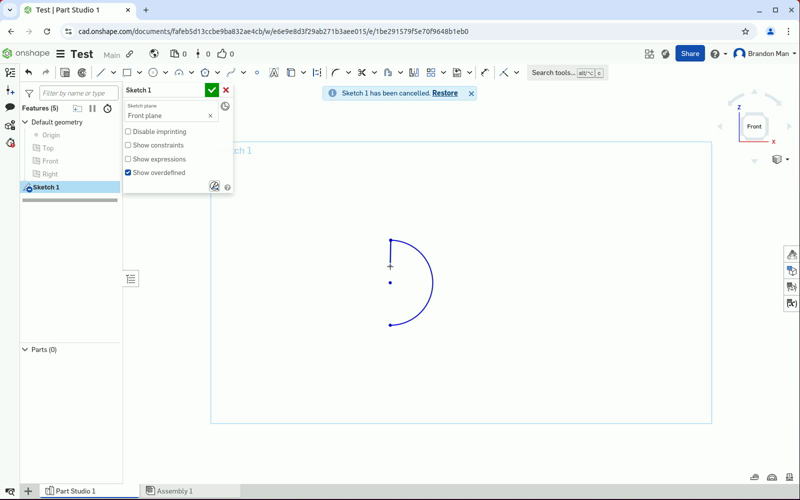
mouse_move(390, 266)
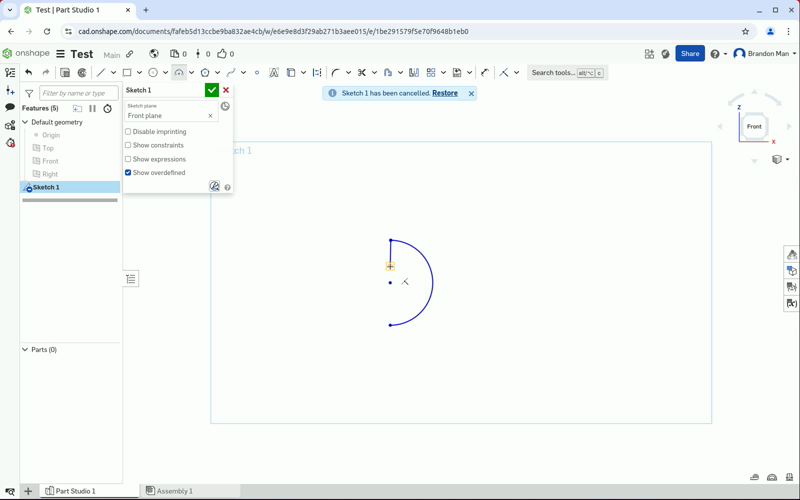
click(390, 266)
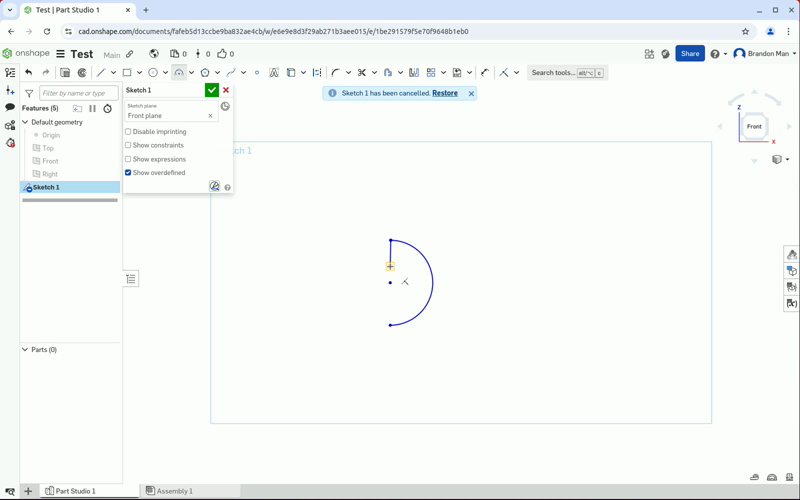
key_down(shift)
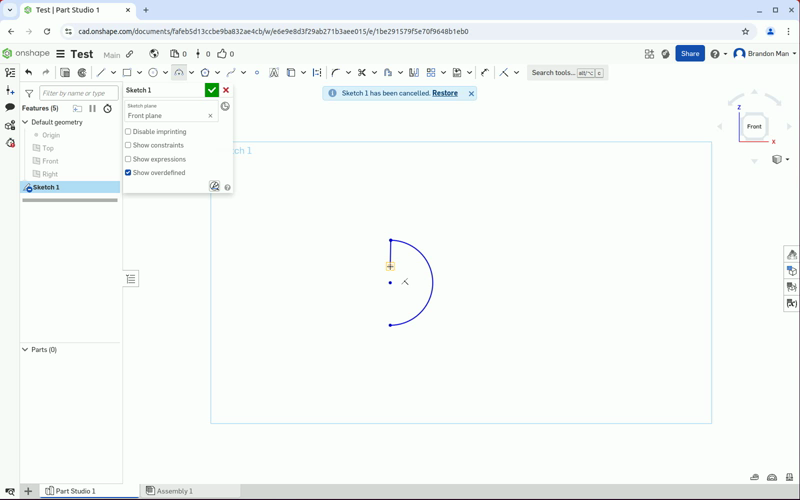
mouse_move(390, 300)
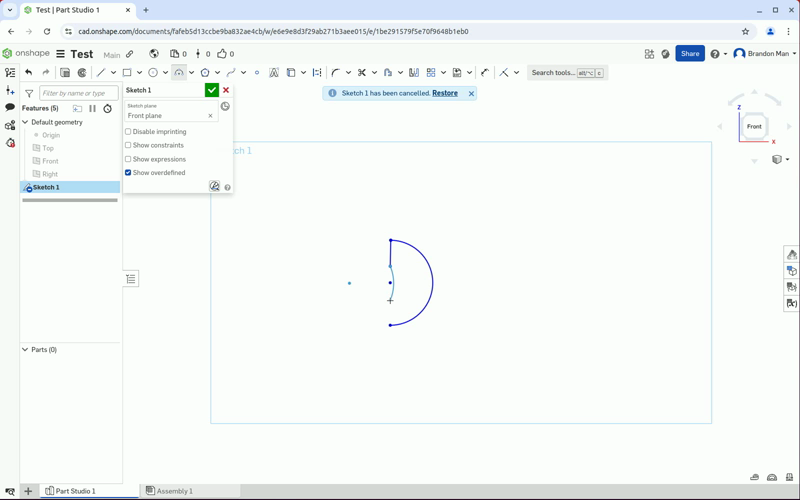
click(390, 300)
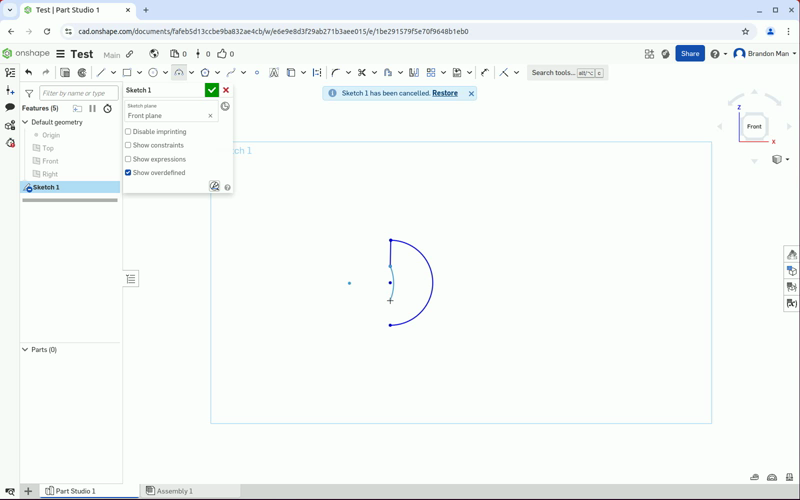
mouse_move(407, 283)
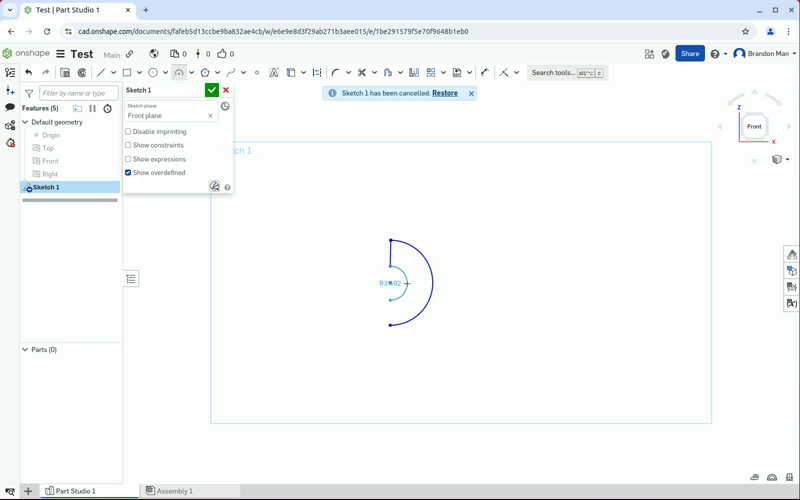
click(407, 283)
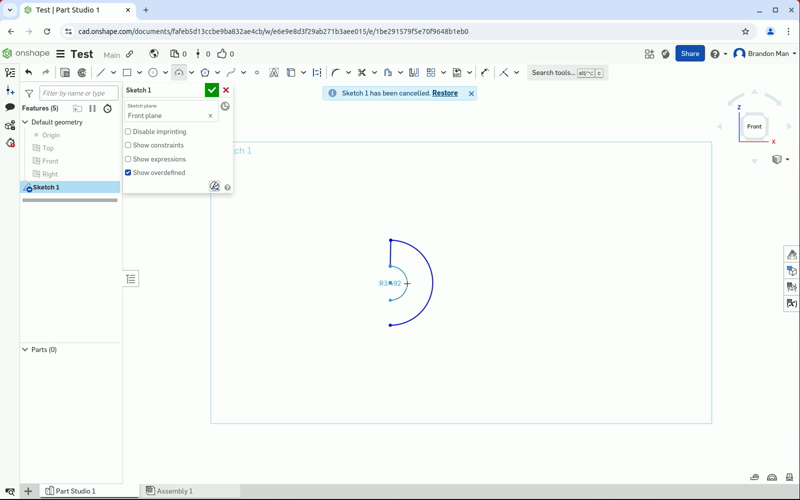
key_up(shift)
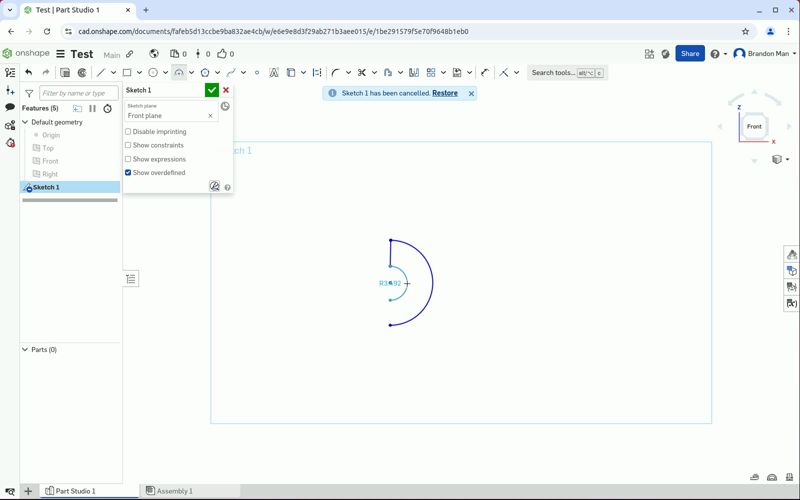
key(esc)
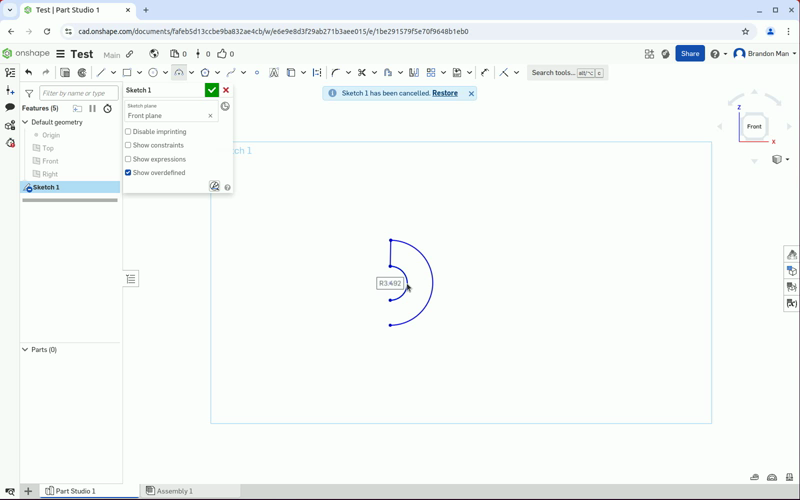
key(l)
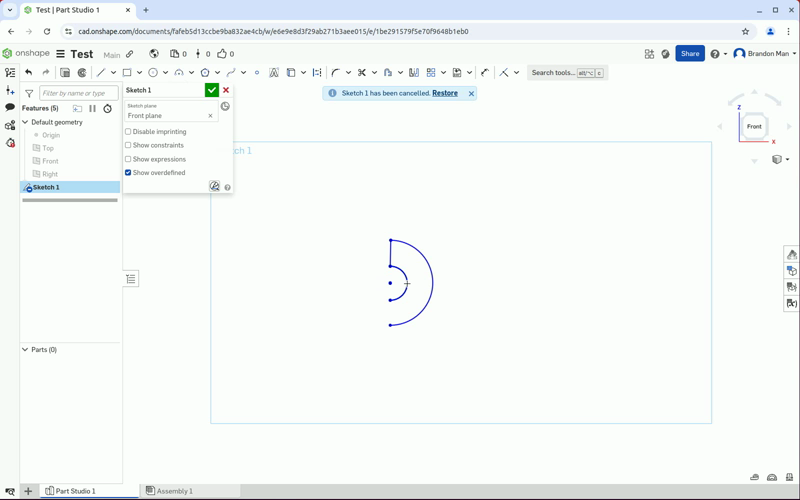
mouse_move(390, 300)
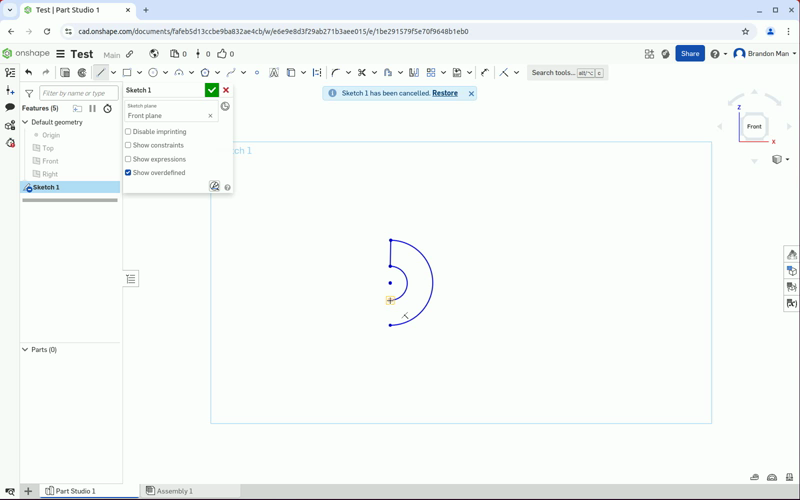
click(390, 300)
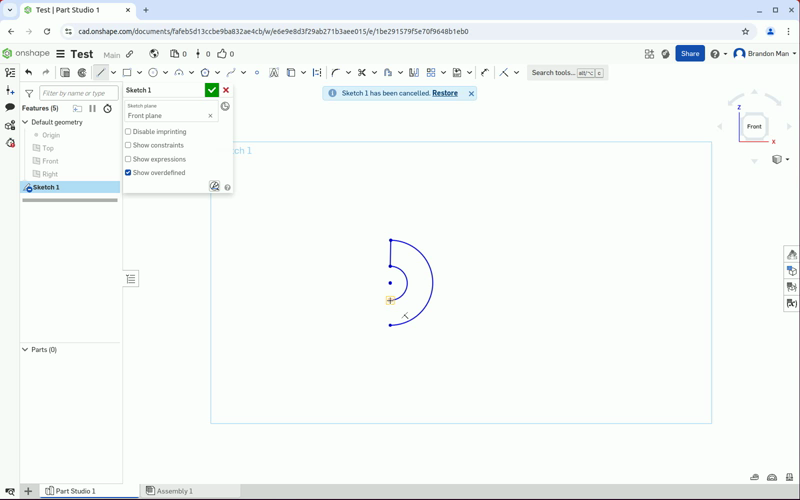
mouse_move(420, 300)
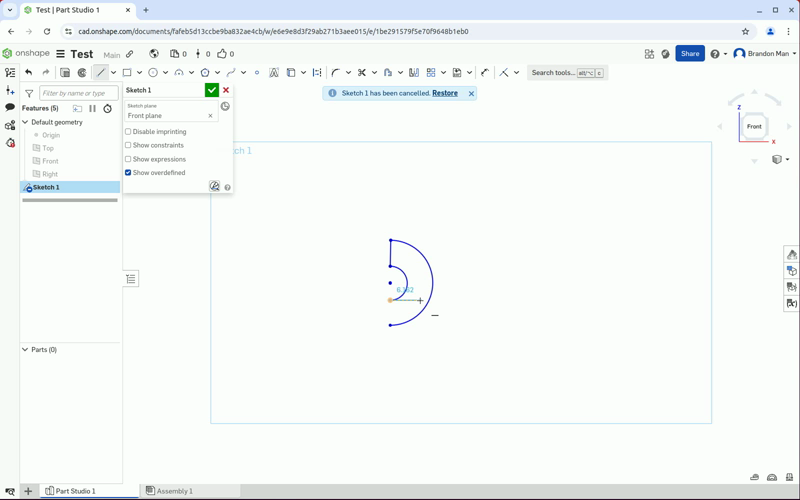
key_down(shift)
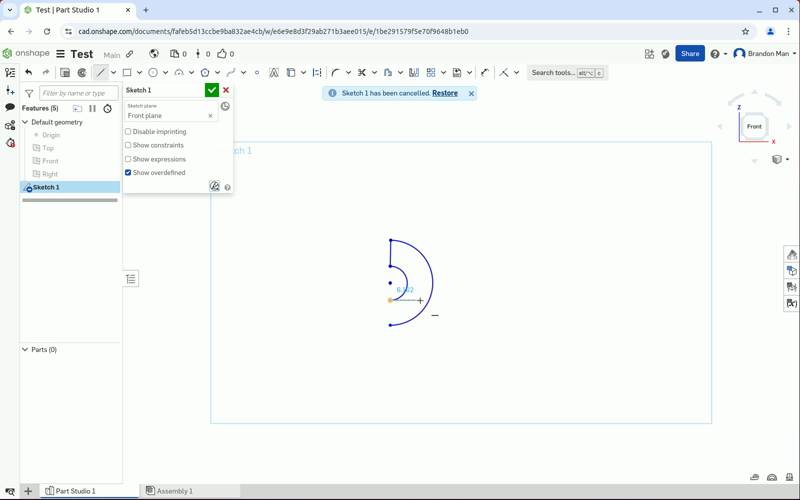
mouse_move(390, 325)
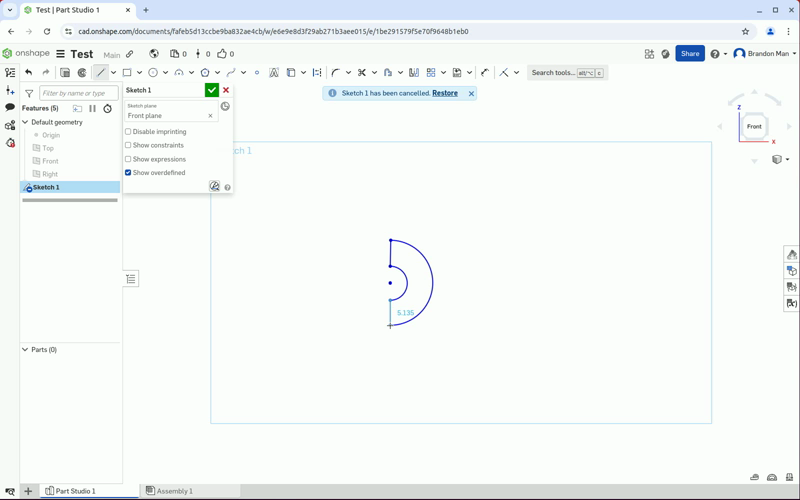
key_up(shift)
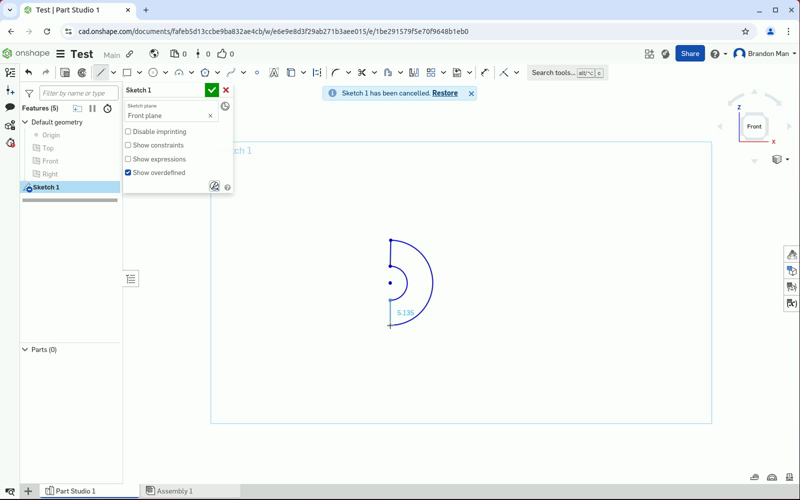
click(390, 325)
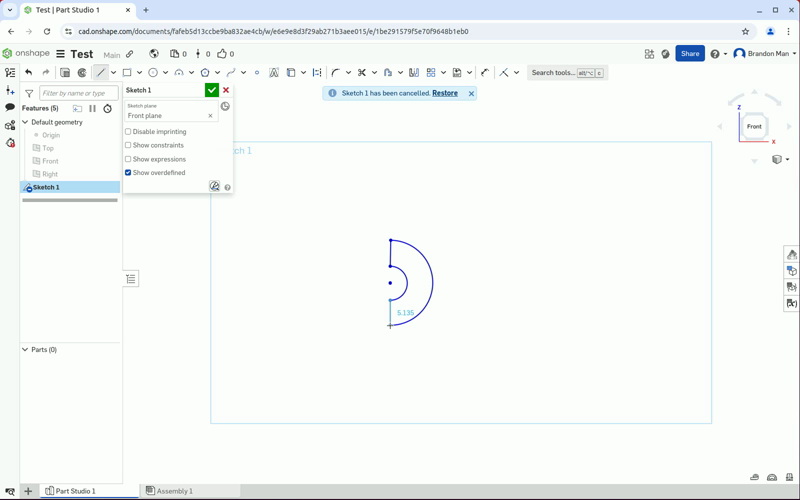
key(esc)
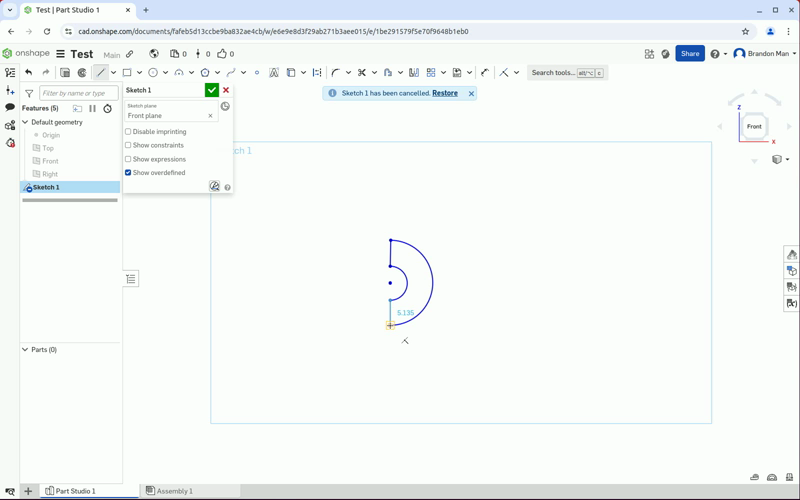
mouse_move(406, 312)
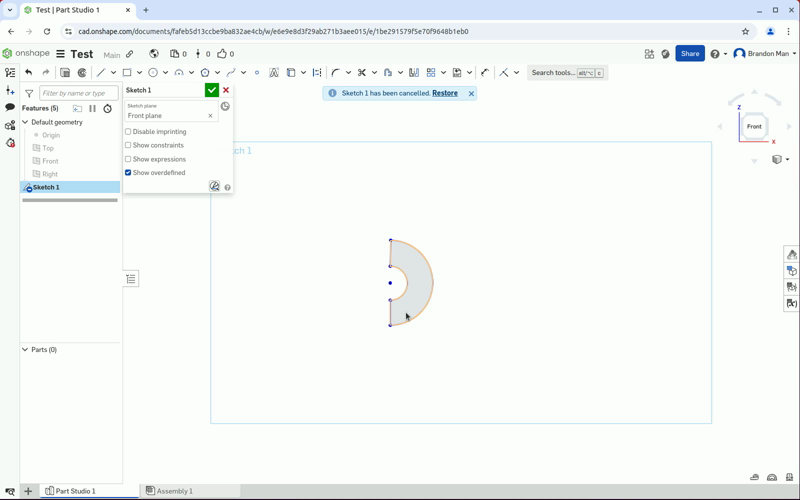
scroll(6)
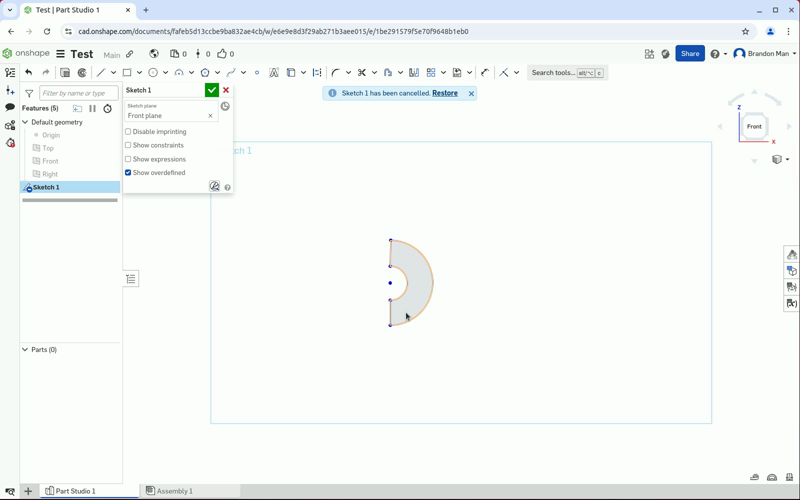
scroll(6)
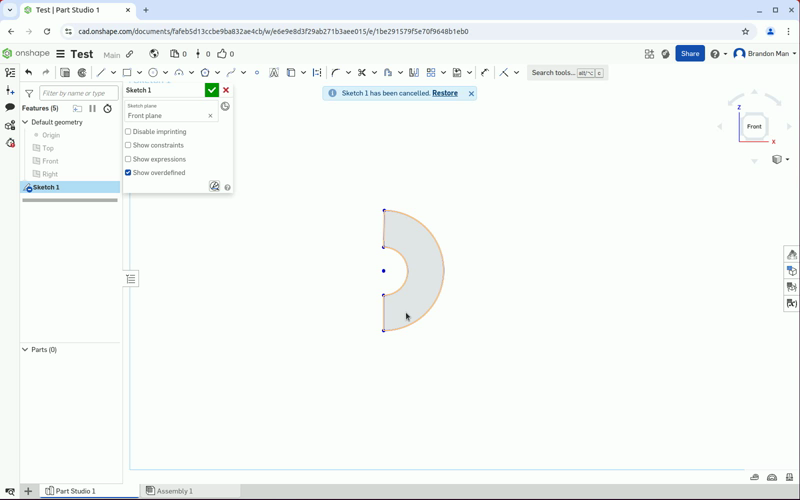
scroll(6)
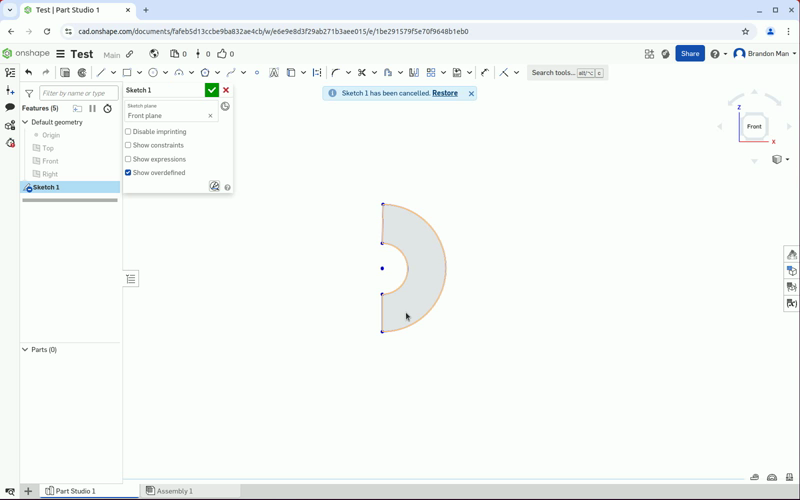
scroll(6)
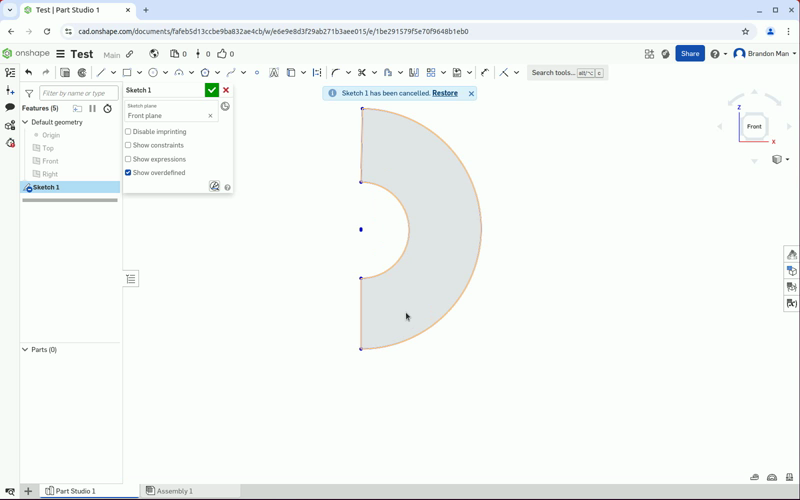
scroll(6)
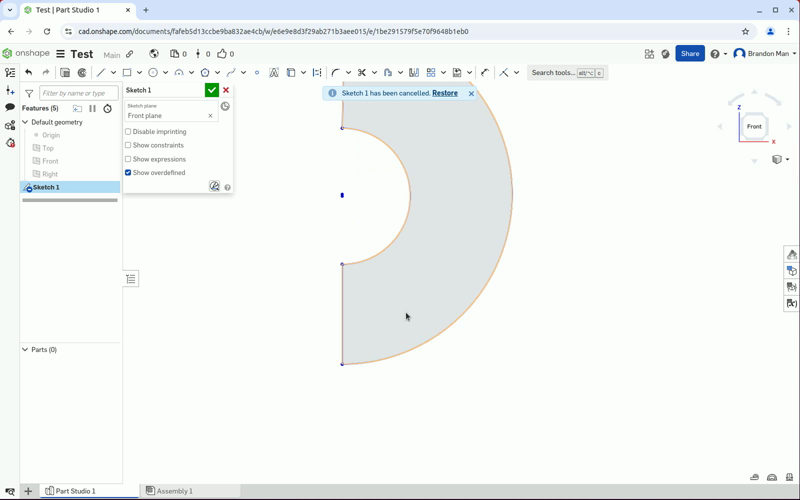
scroll(6)
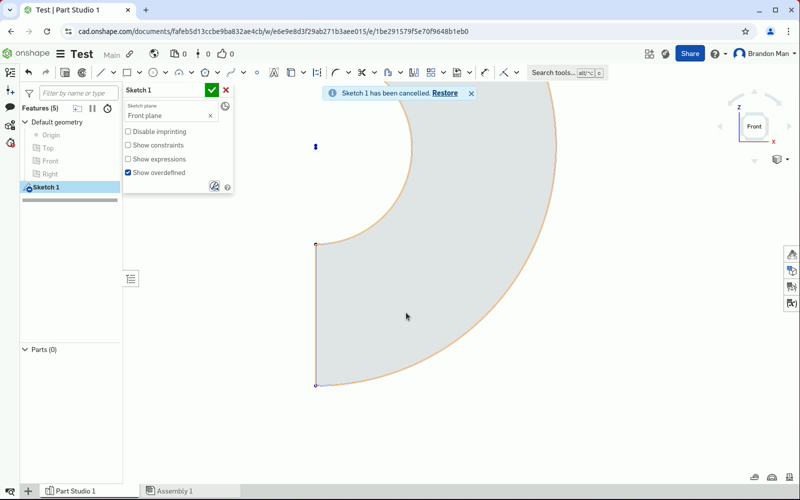
scroll(6)
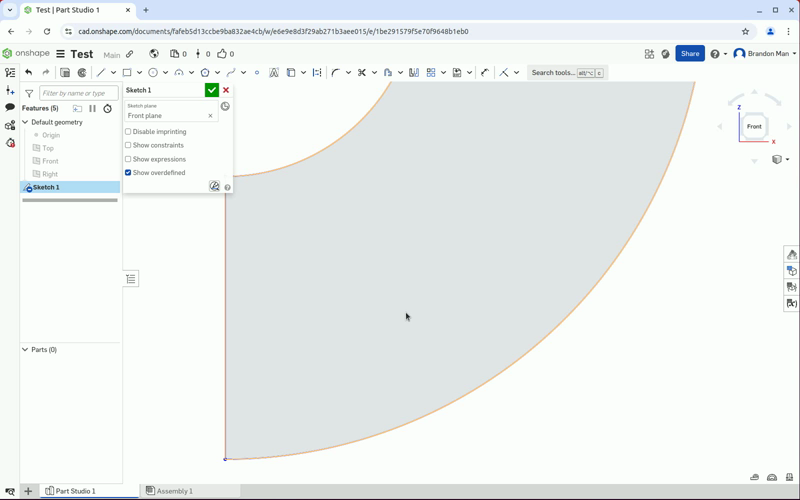
click(406, 312)
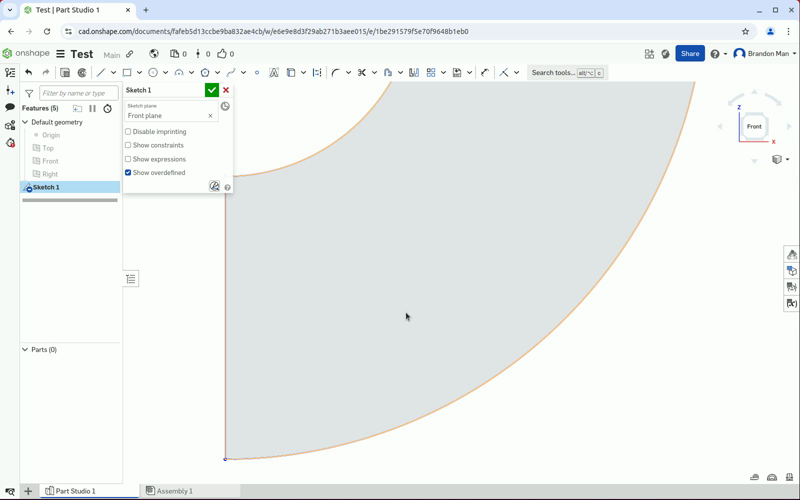
scroll(-6)
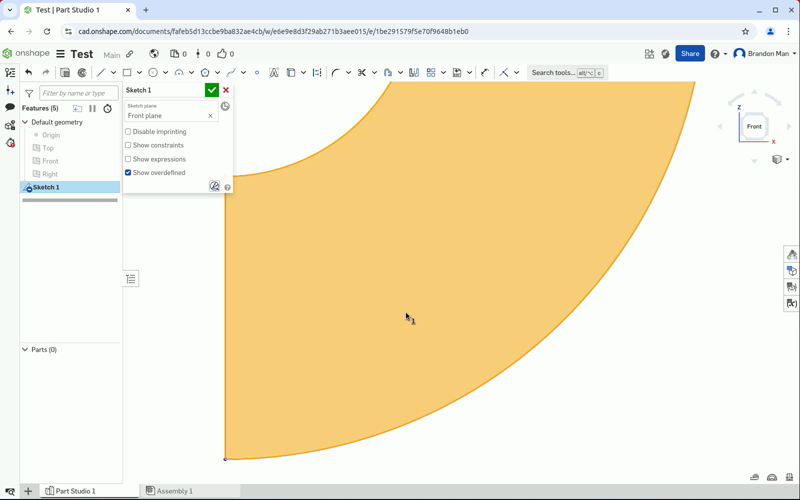
scroll(-6)
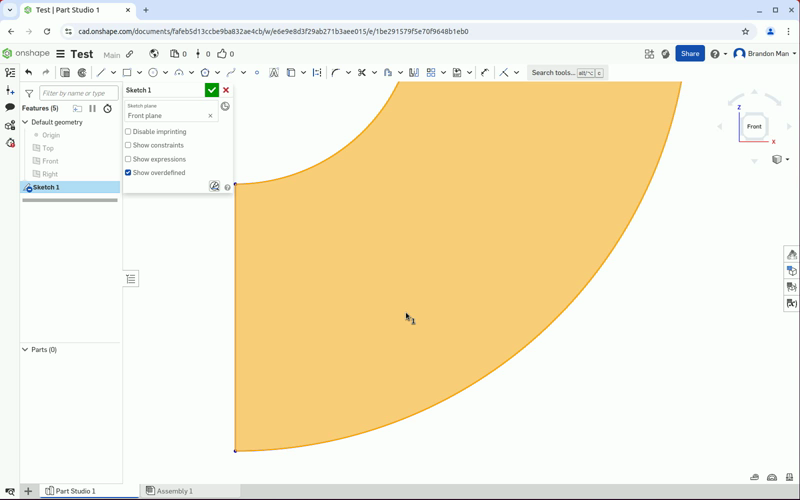
scroll(-6)
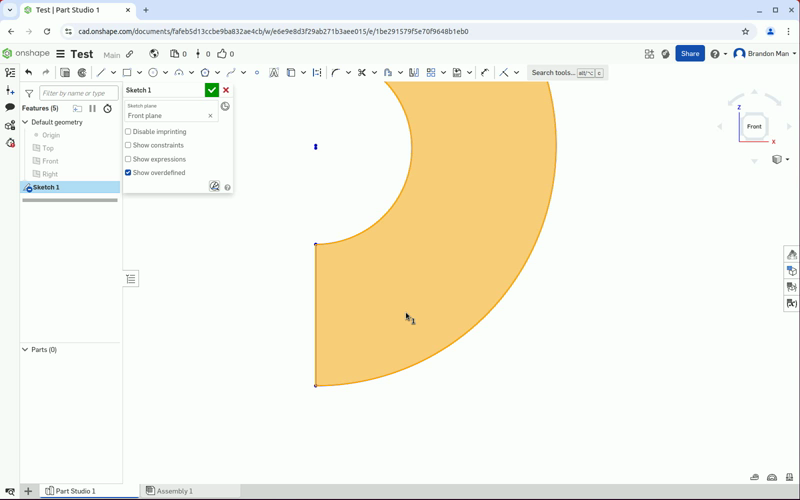
scroll(-6)
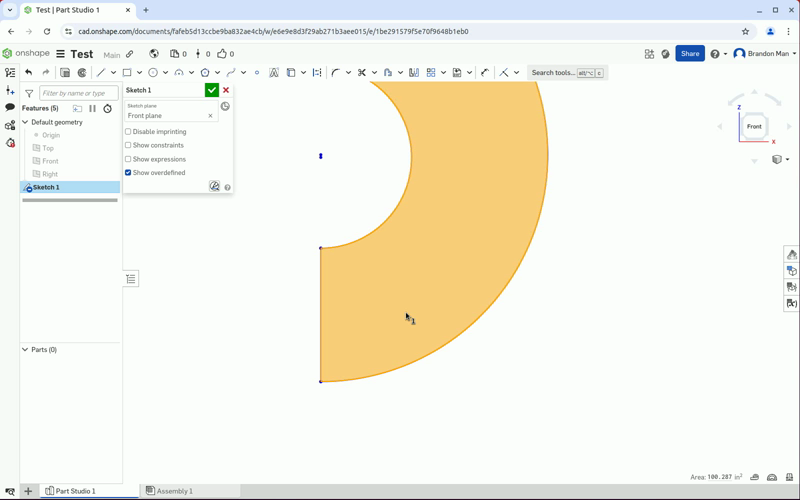
scroll(-6)
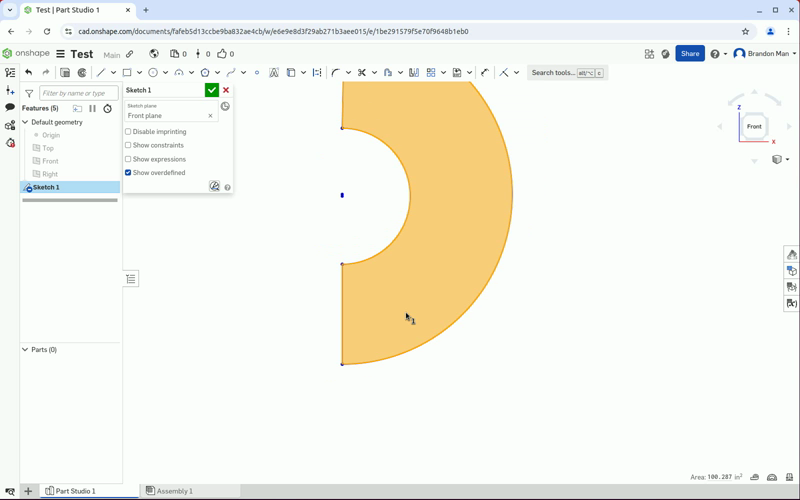
scroll(-6)
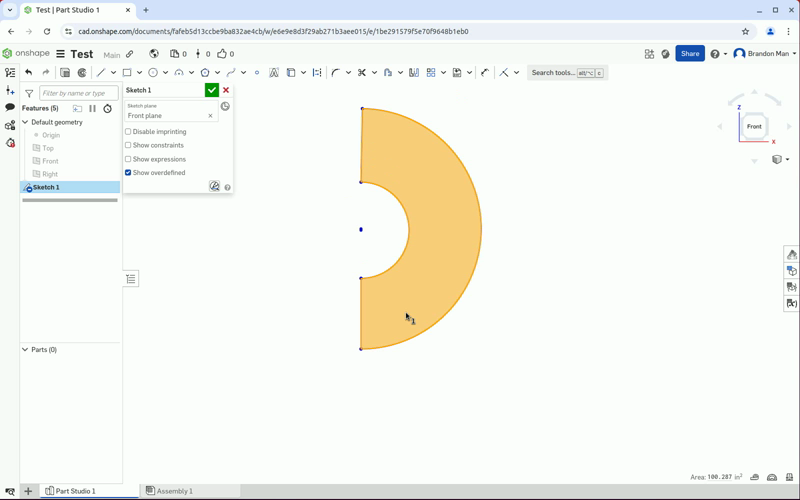
scroll(-6)
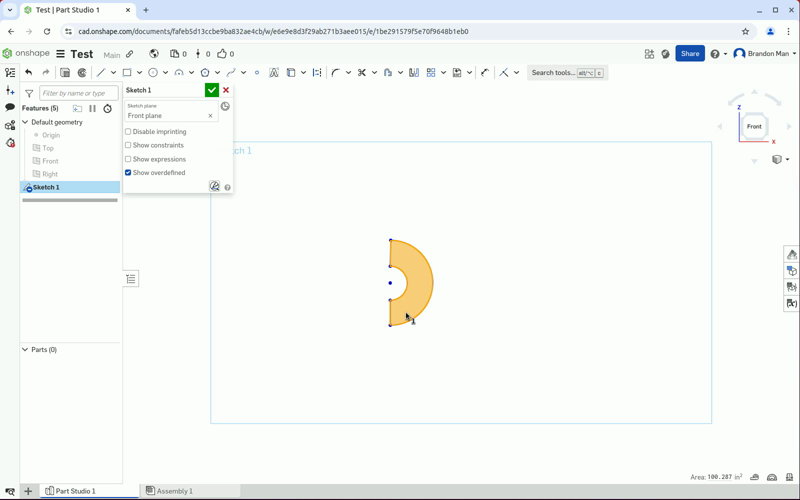
mouse_move(73, 352)
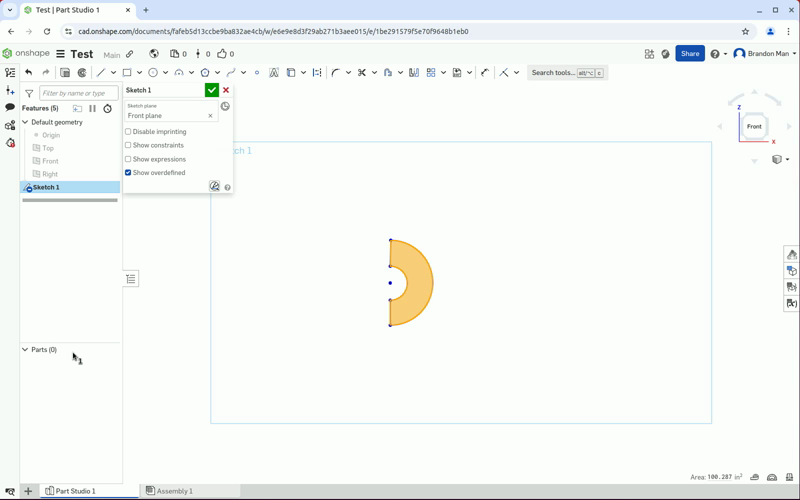
key(shift+y)
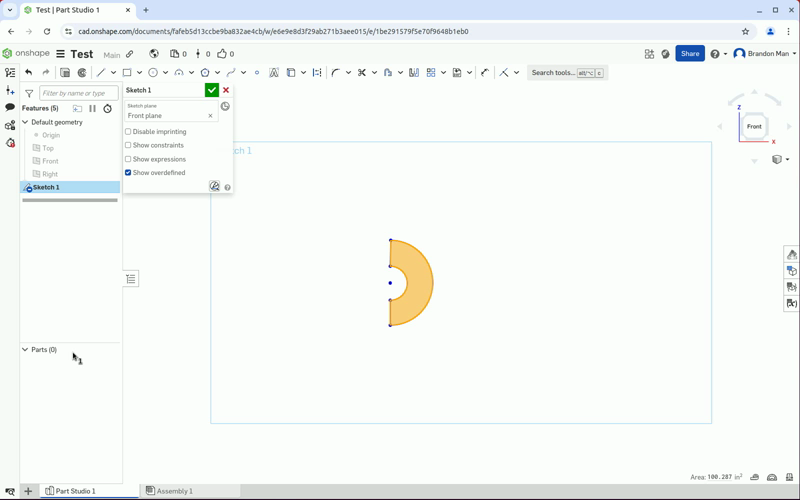
key(shift+e)
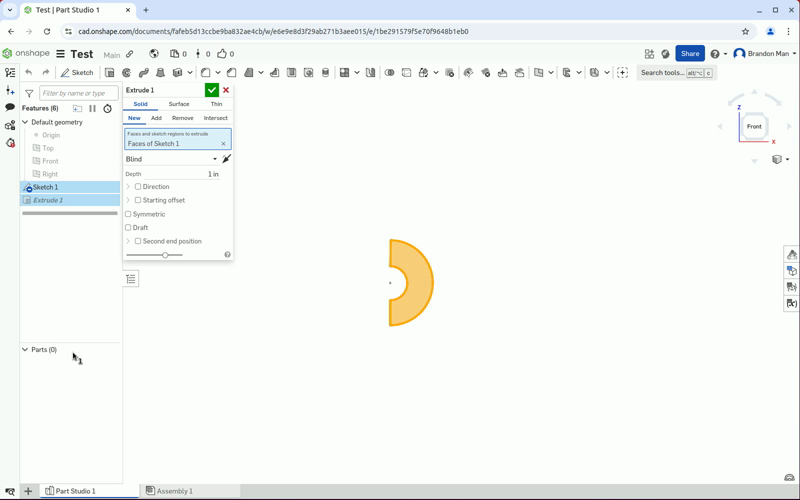
mouse_move(143, 106)
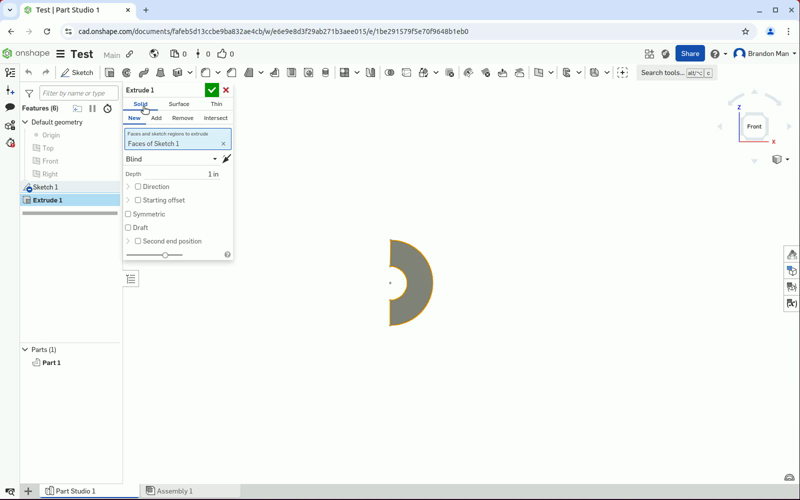
click(143, 106)
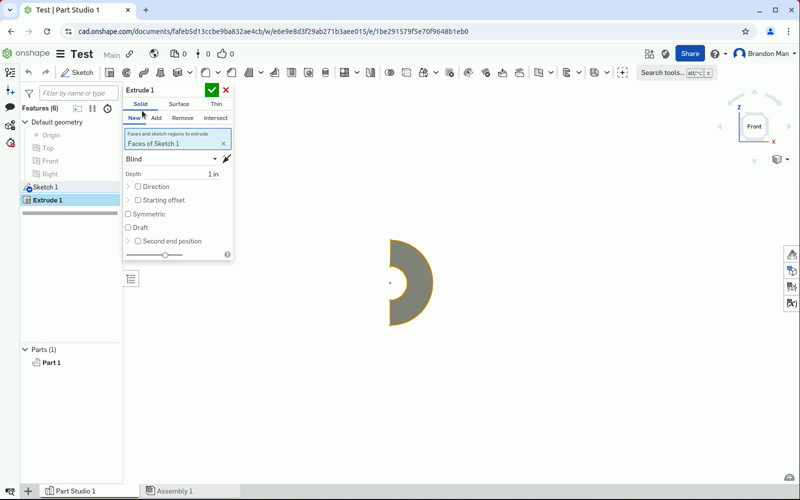
mouse_move(137, 120)
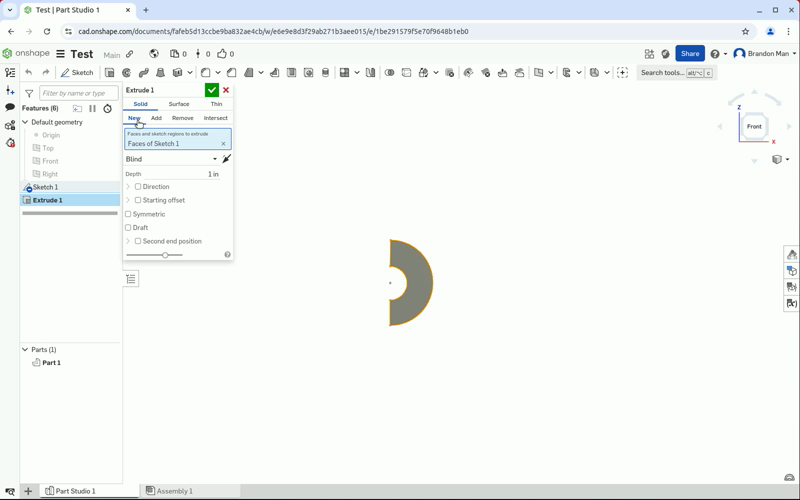
click(137, 120)
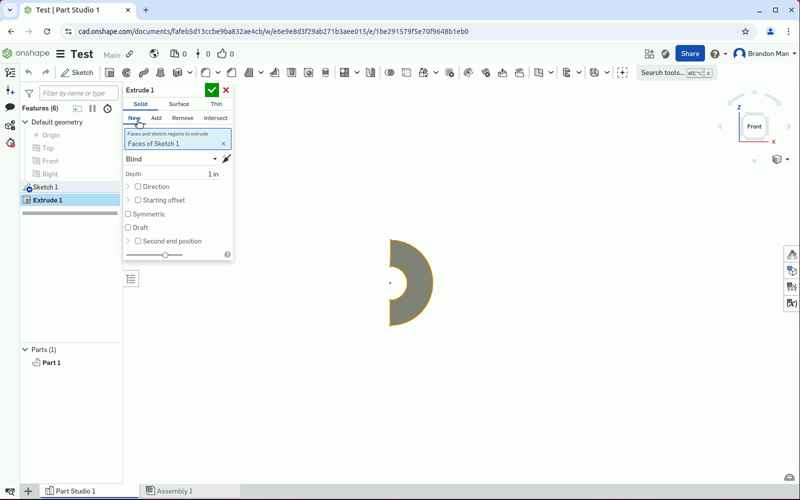
key(tab, 4)
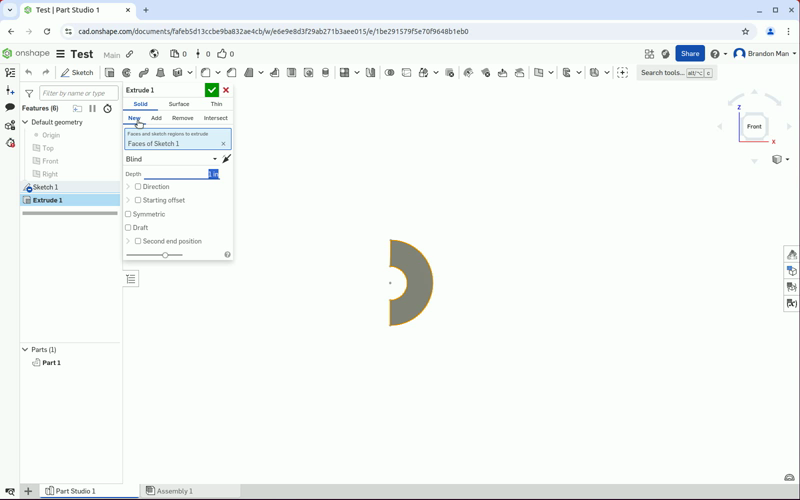
text(6.981)
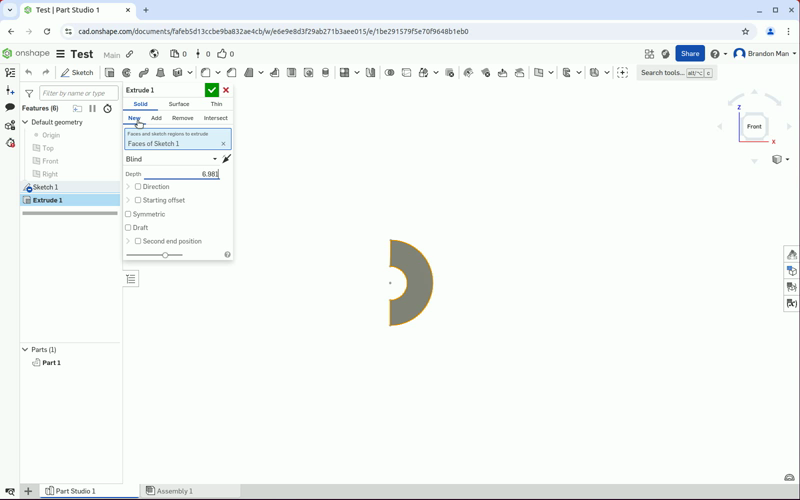
key(enter)
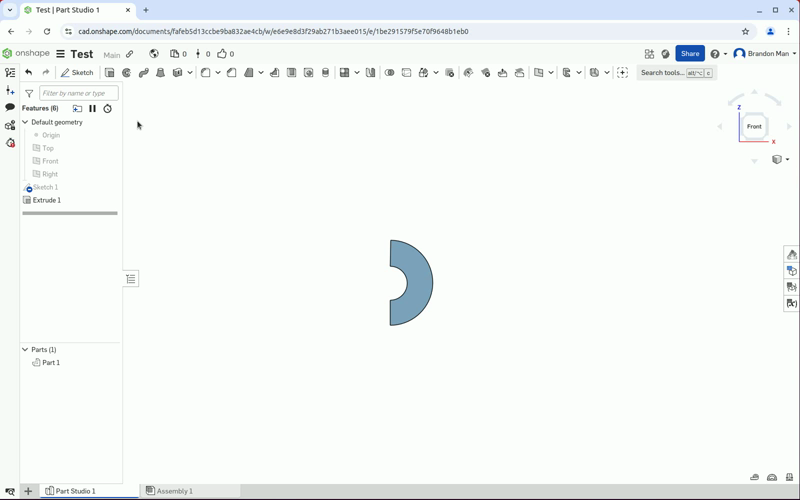
key(shift+h)
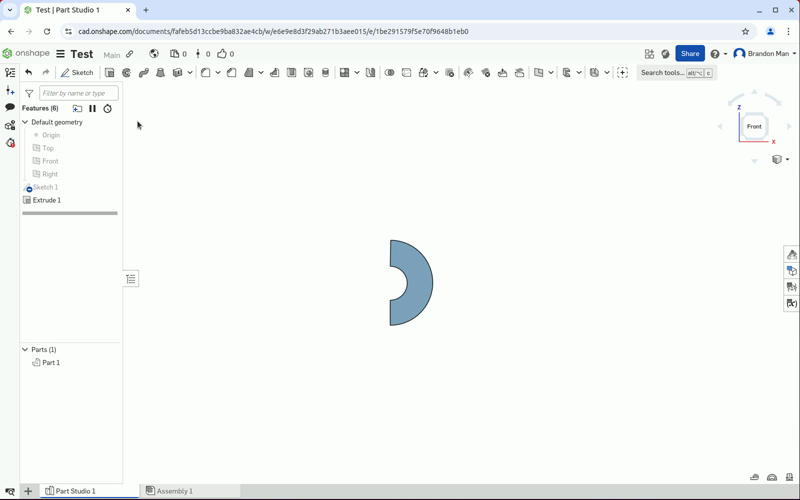
key(shift+h)
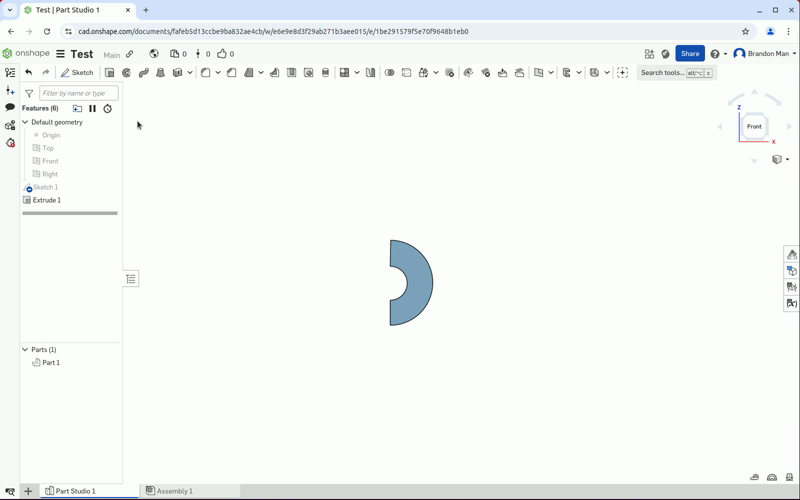
mouse_move(73, 189)
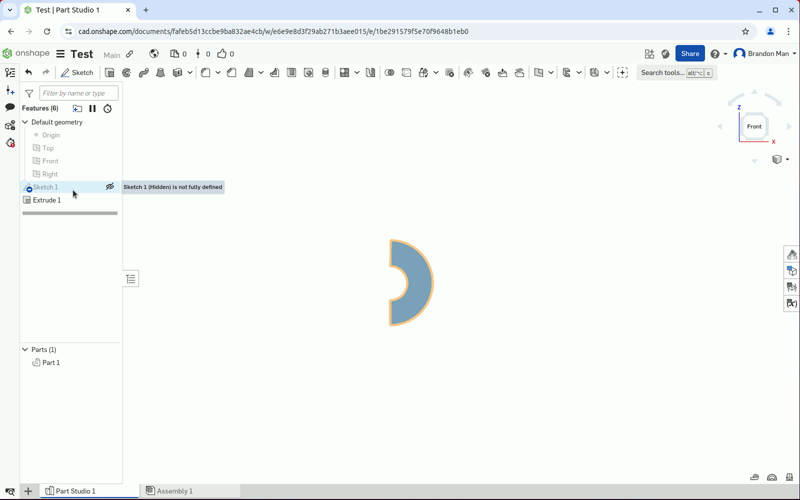
click(73, 189)
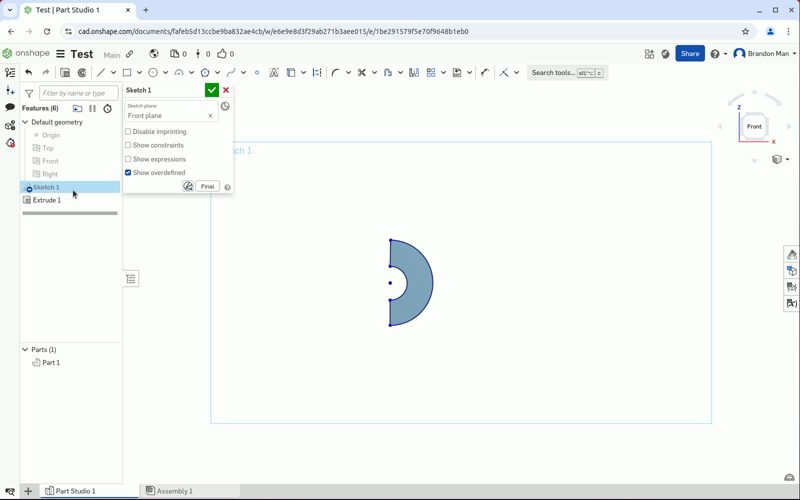
mouse_move(229, 92)
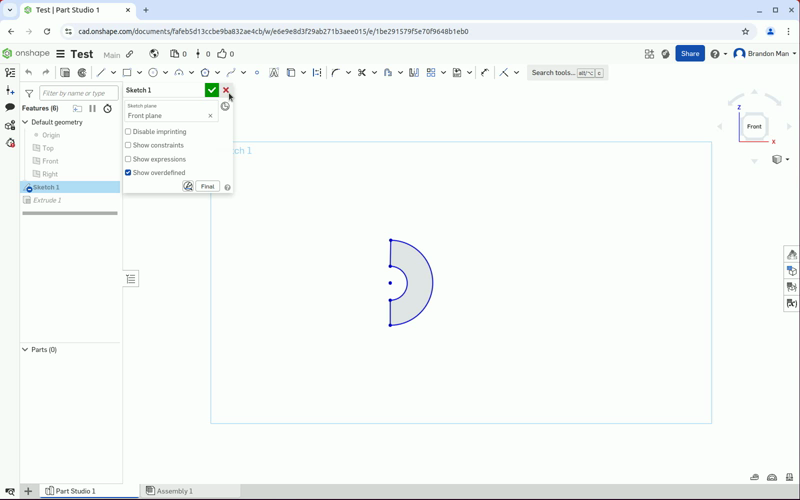
click(229, 92)
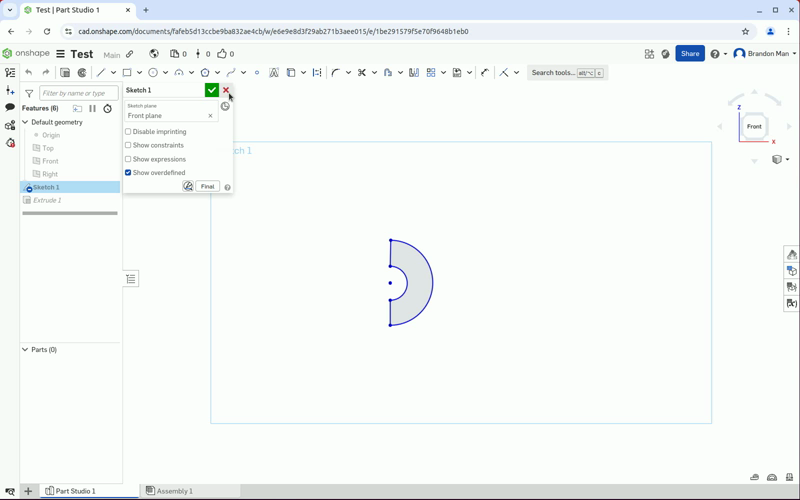
key(shift+s)
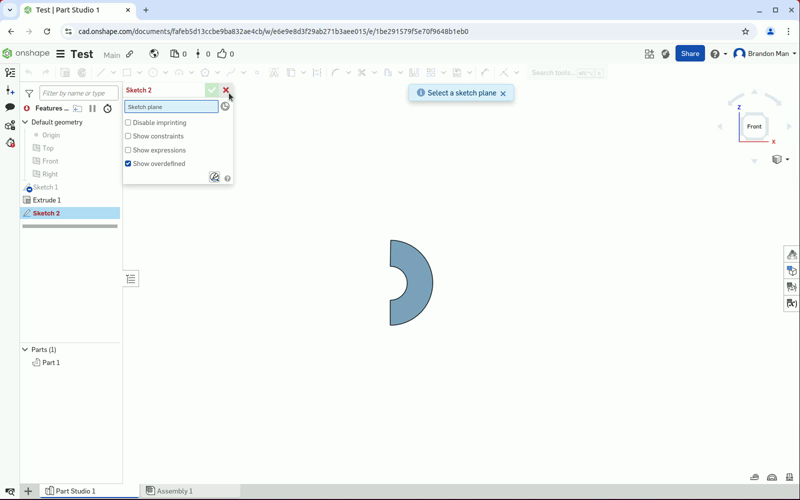
mouse_move(73, 163)
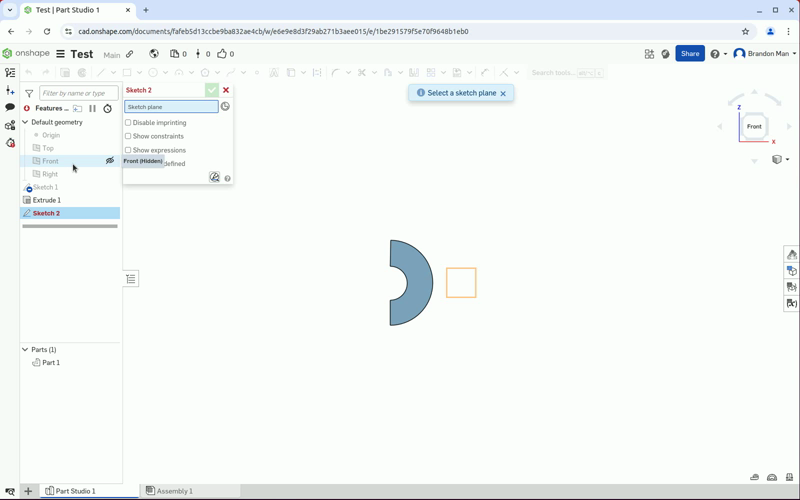
click(73, 163)
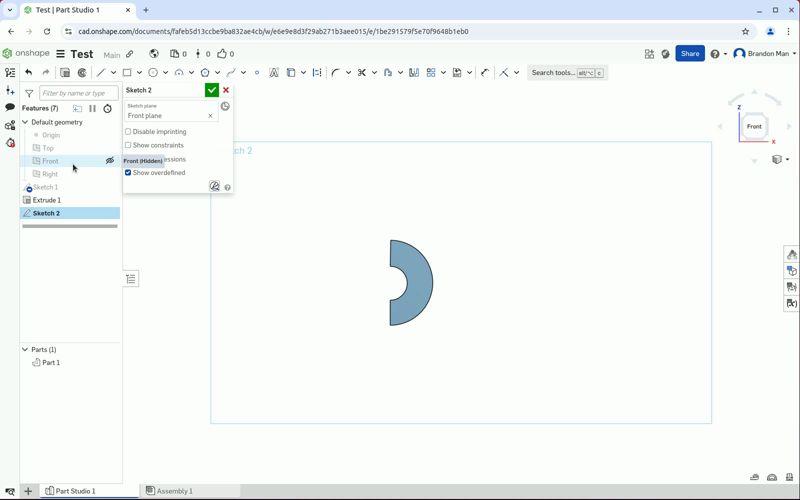
mouse_move(73, 352)
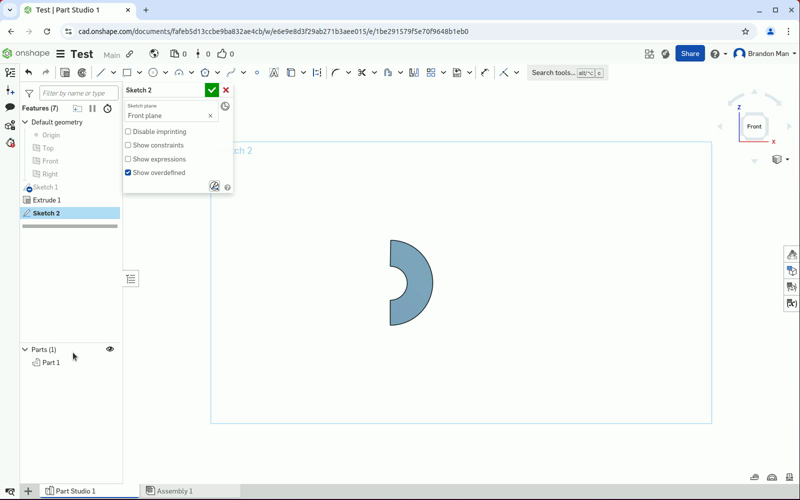
key(y)
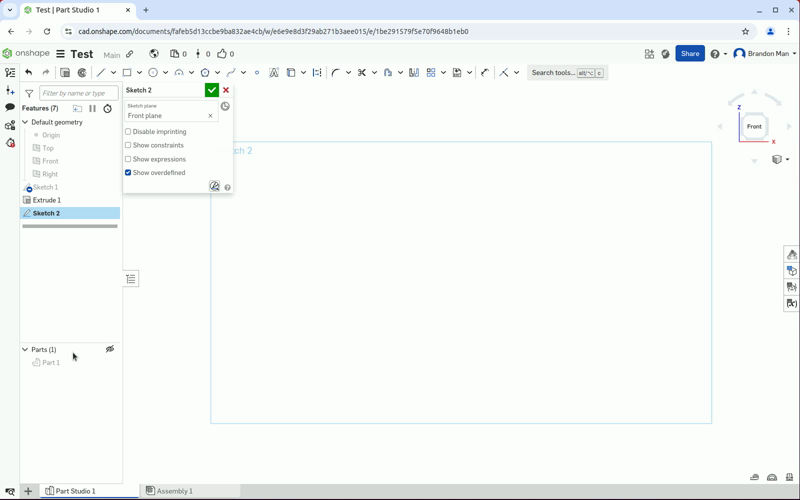
key(l)
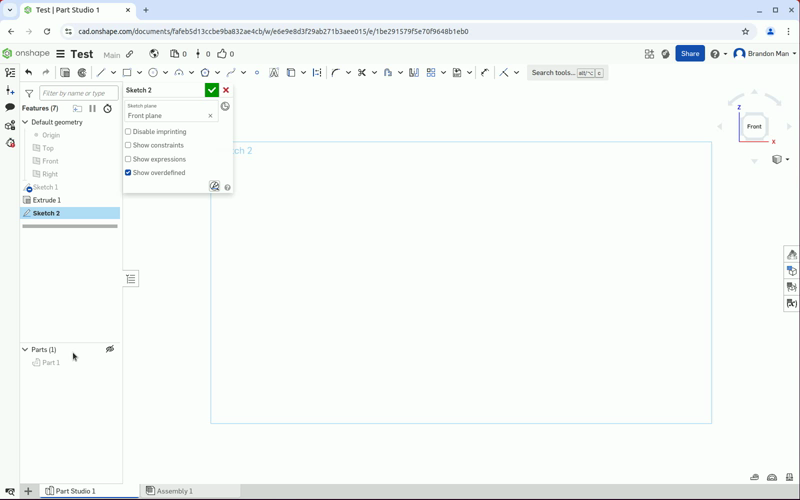
key_down(shift)
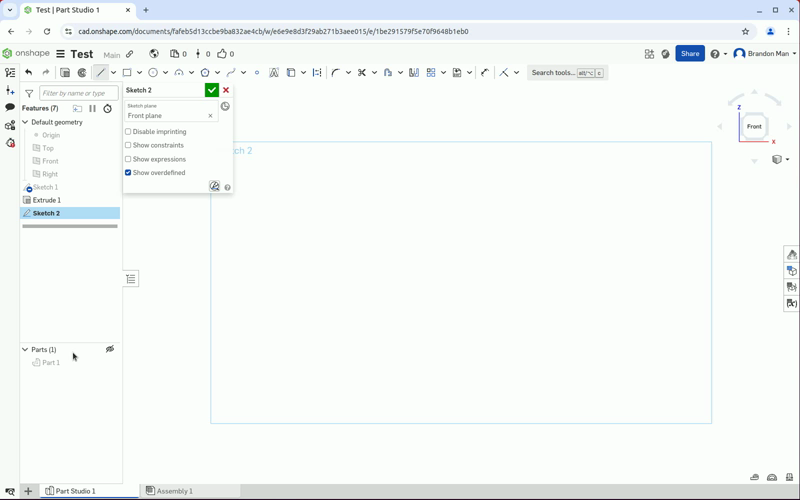
mouse_move(390, 325)
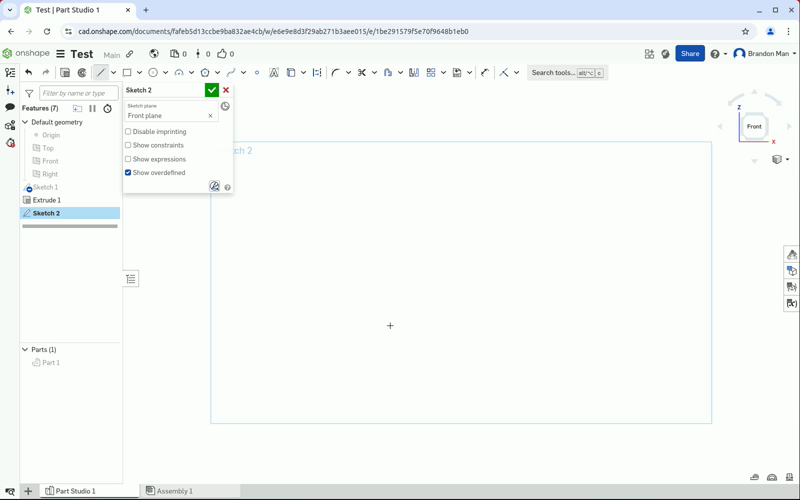
click(390, 325)
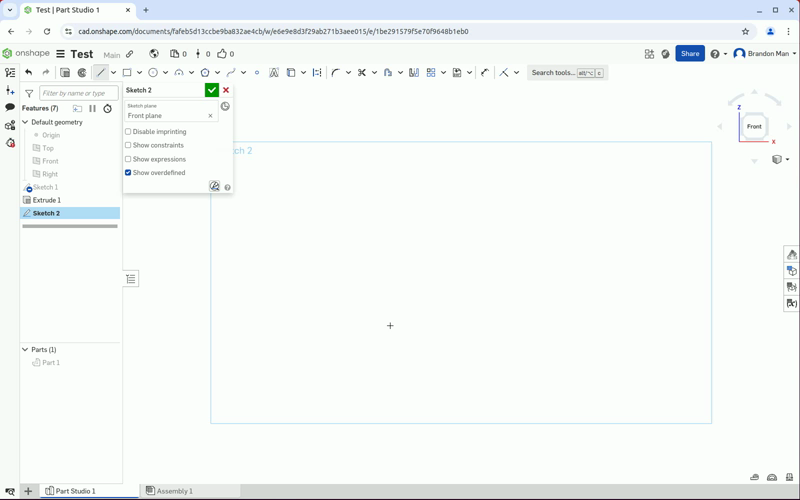
key_up(shift)
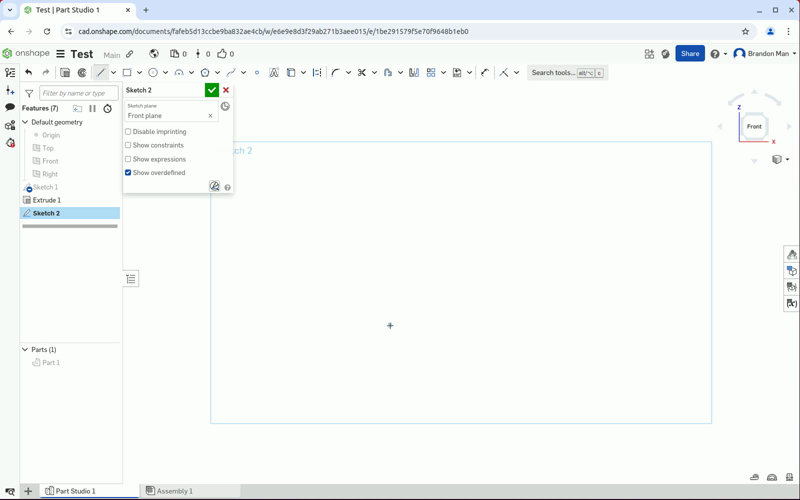
key_down(shift)
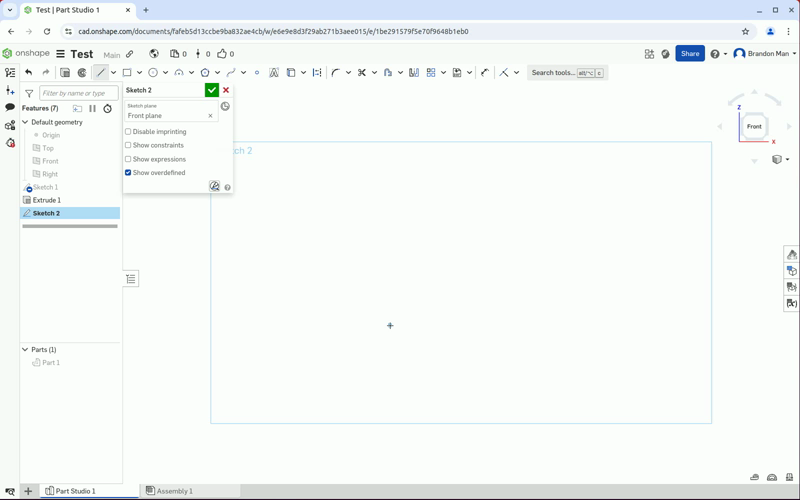
mouse_move(420, 325)
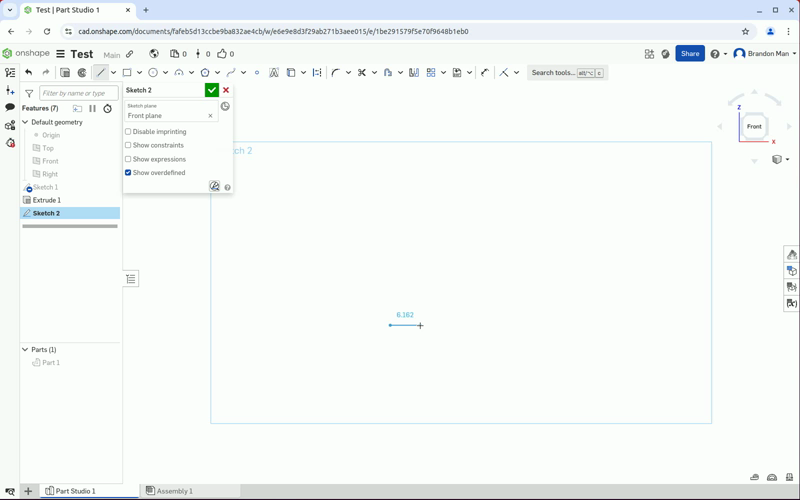
mouse_move(390, 300)
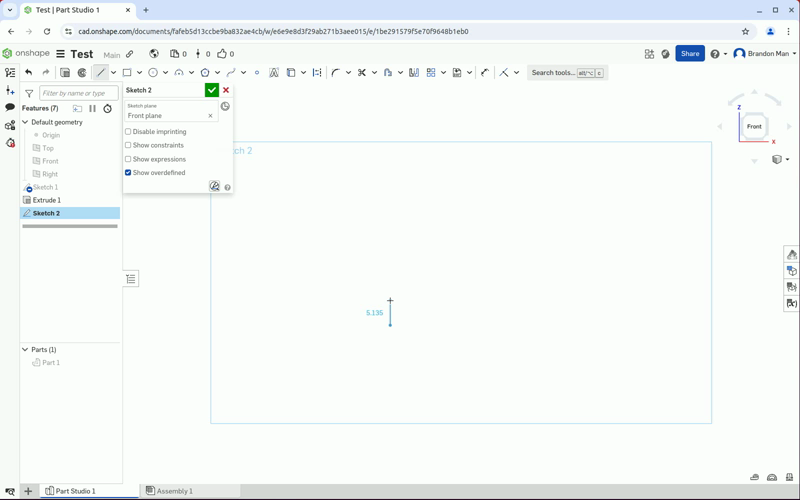
click(390, 300)
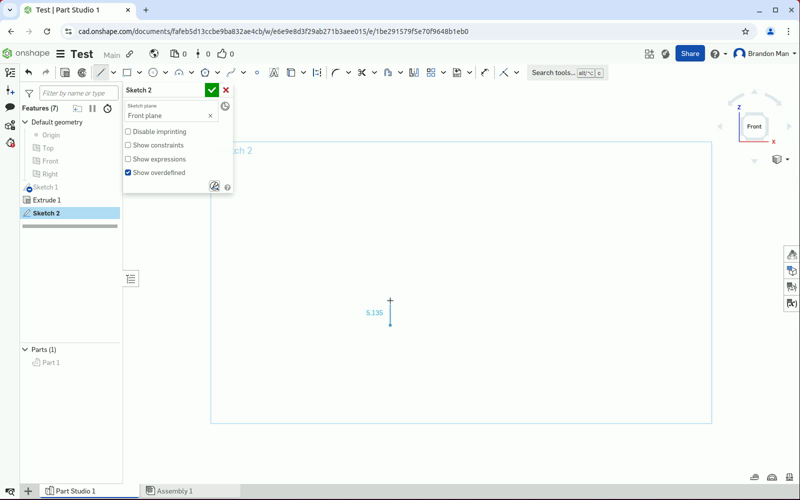
key_up(shift)
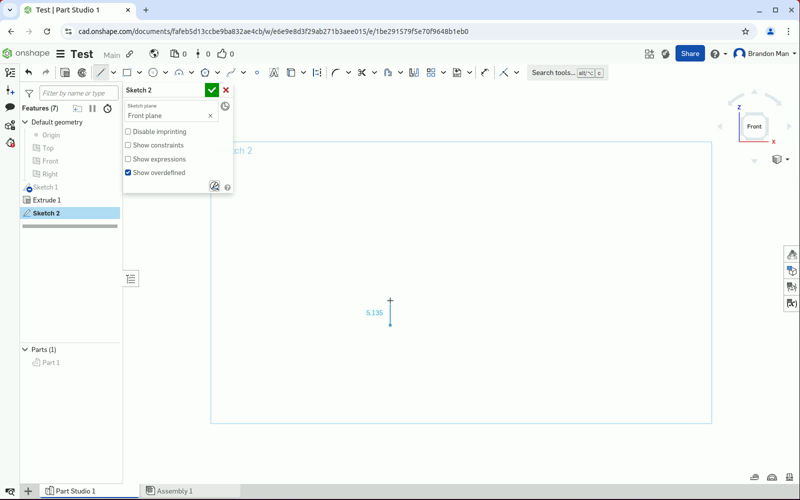
key(esc)
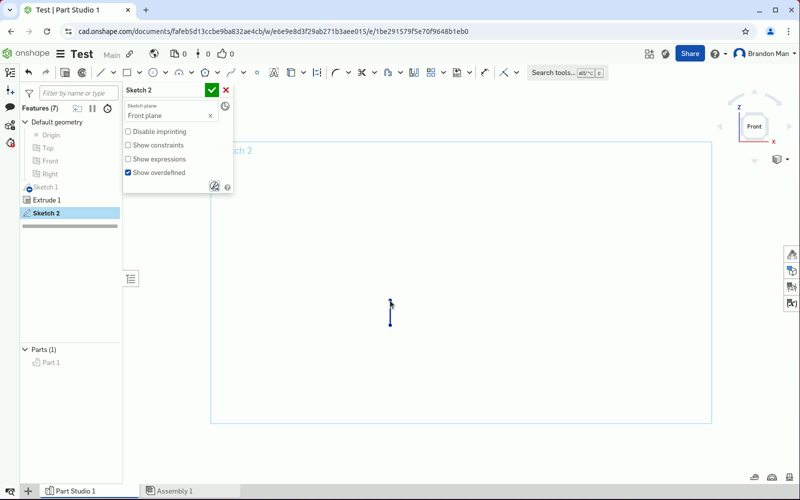
key(a)
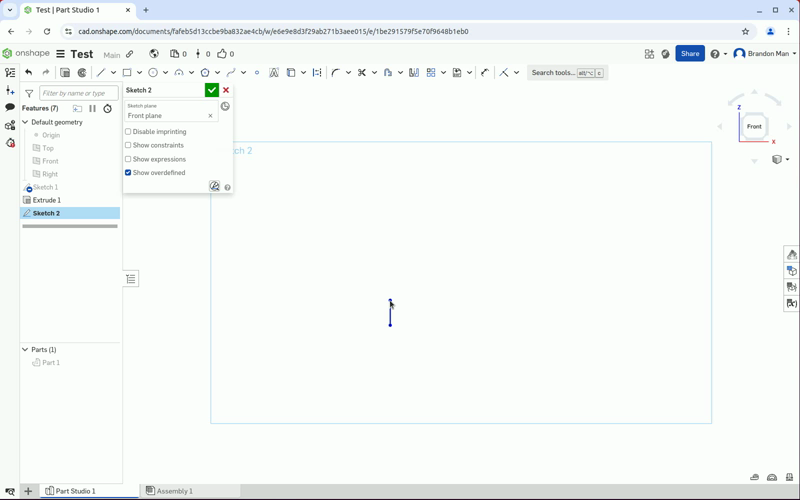
mouse_move(390, 300)
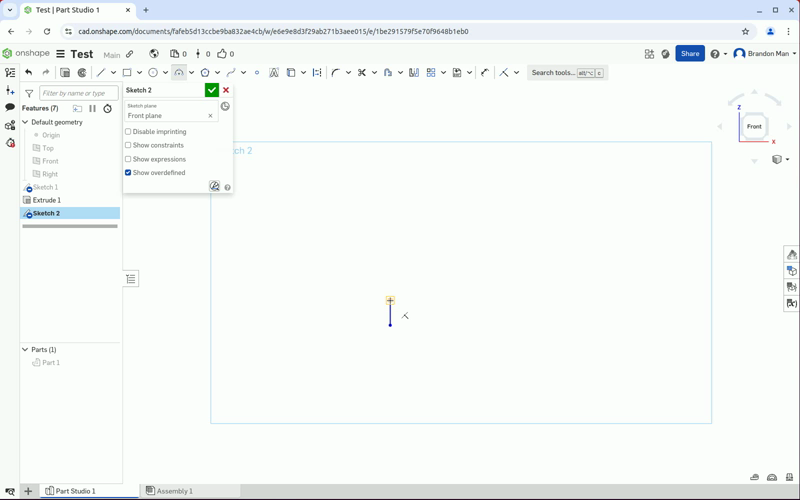
click(390, 300)
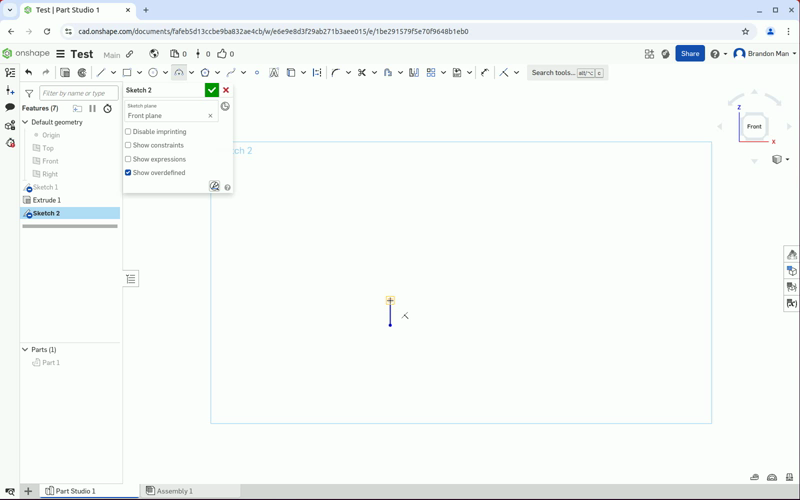
key_down(shift)
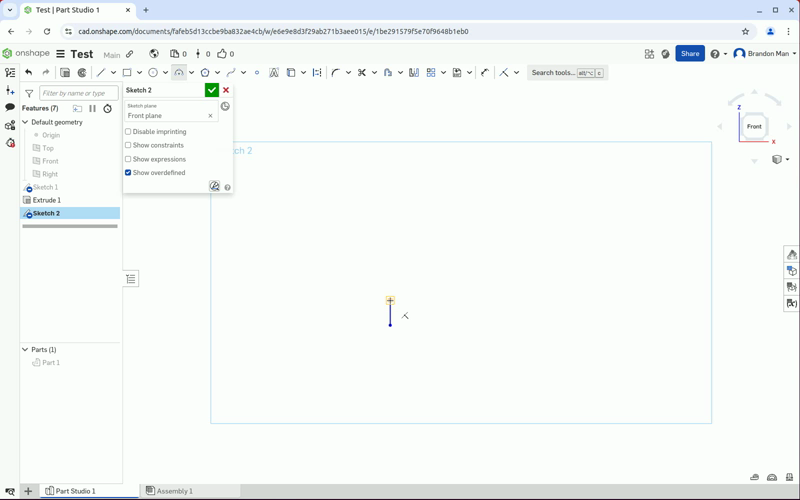
mouse_move(390, 266)
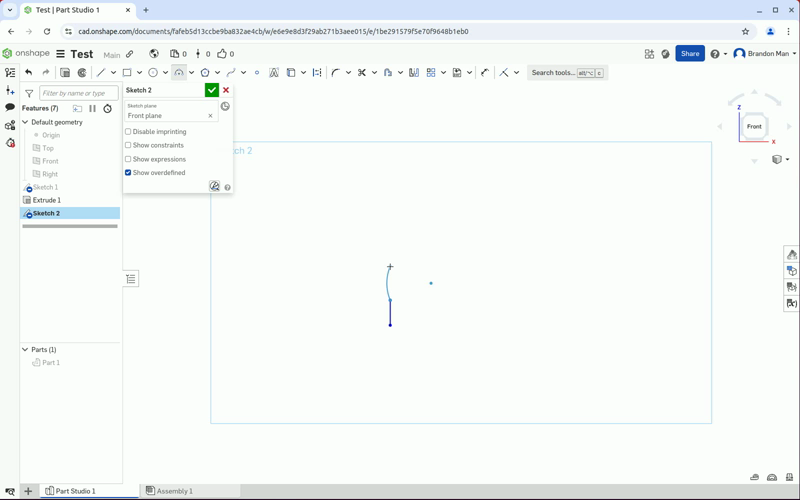
click(390, 266)
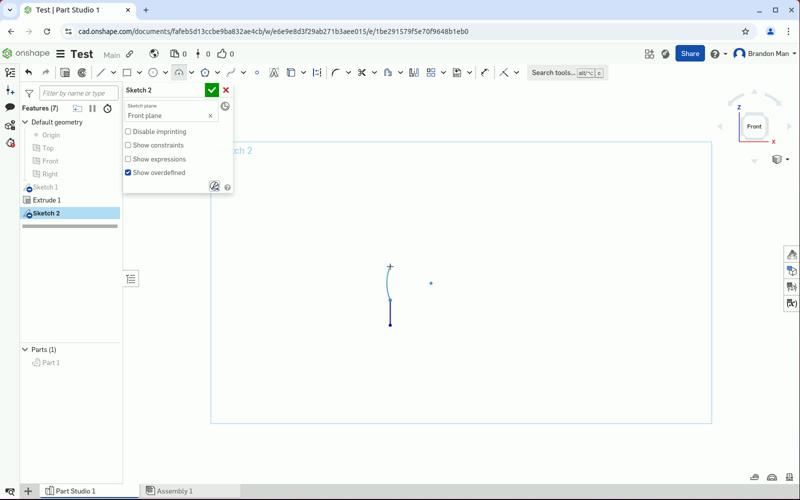
mouse_move(373, 283)
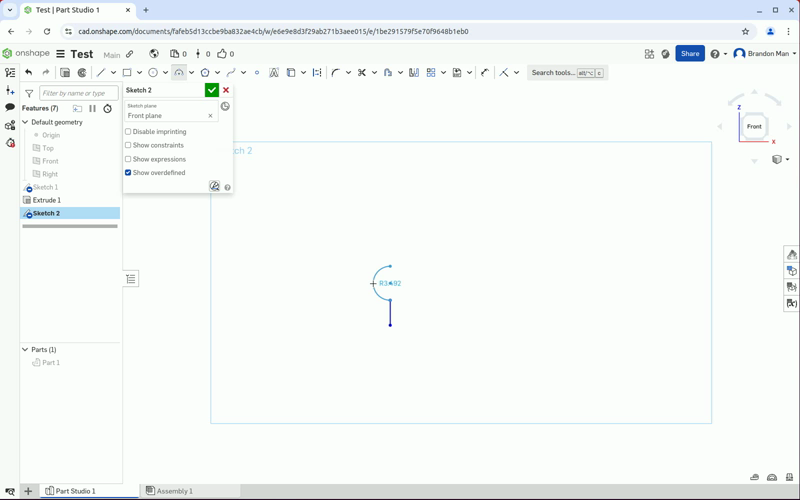
click(373, 283)
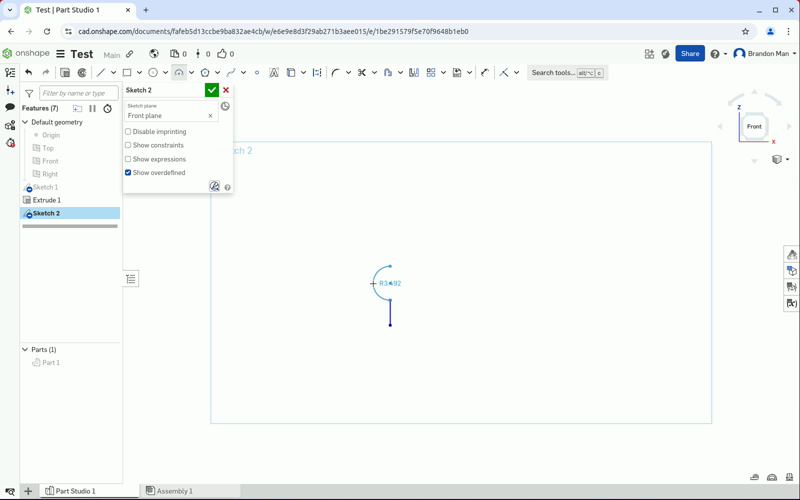
key_up(shift)
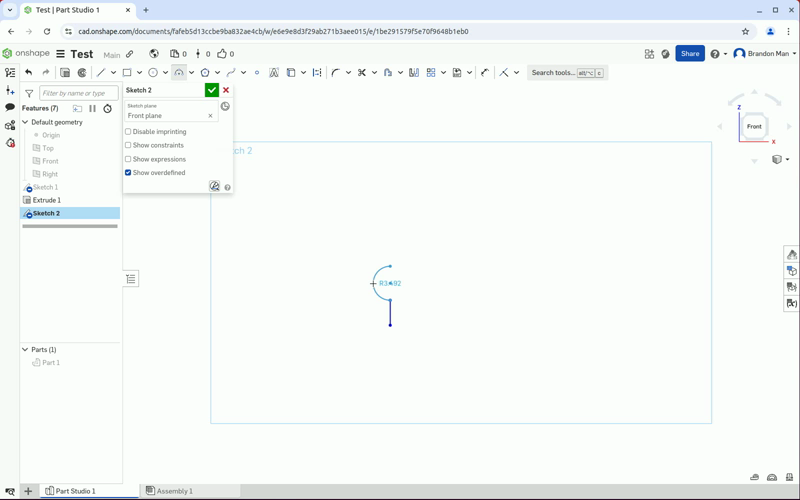
key(esc)
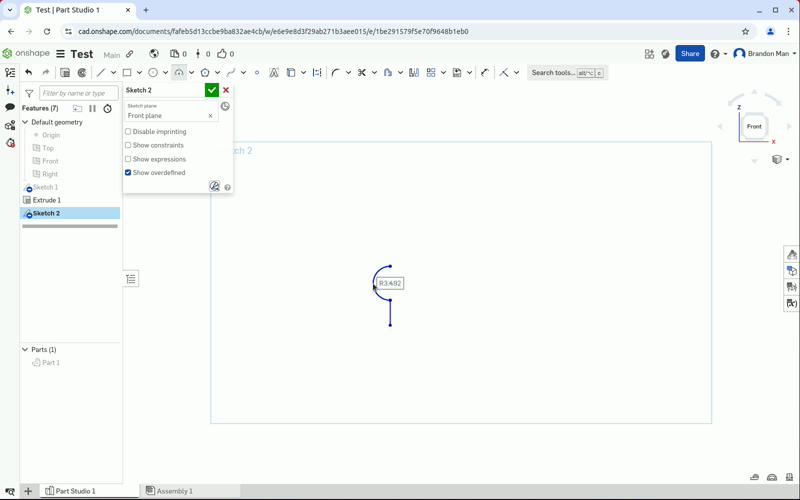
key(l)
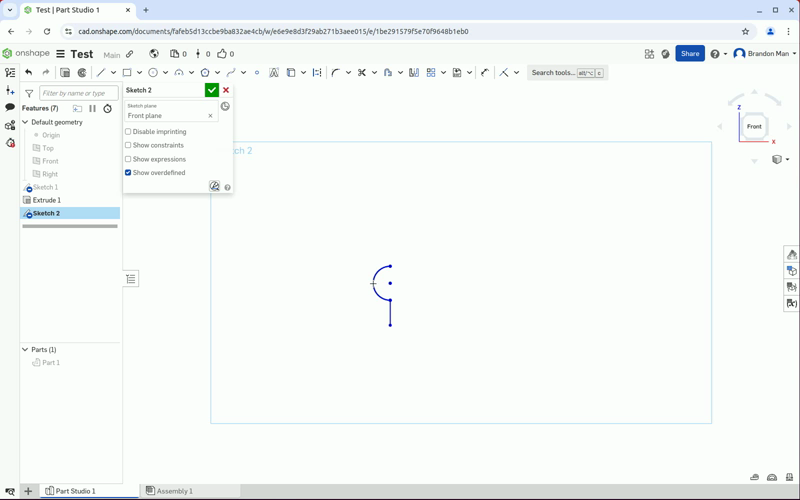
mouse_move(390, 266)
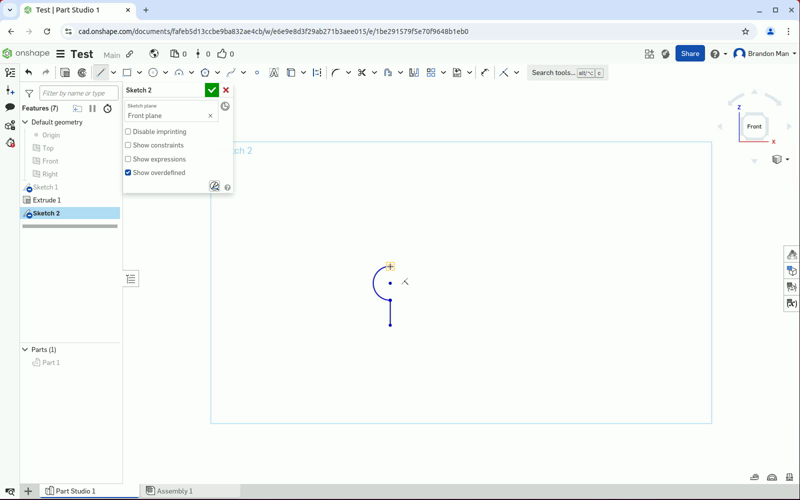
click(390, 266)
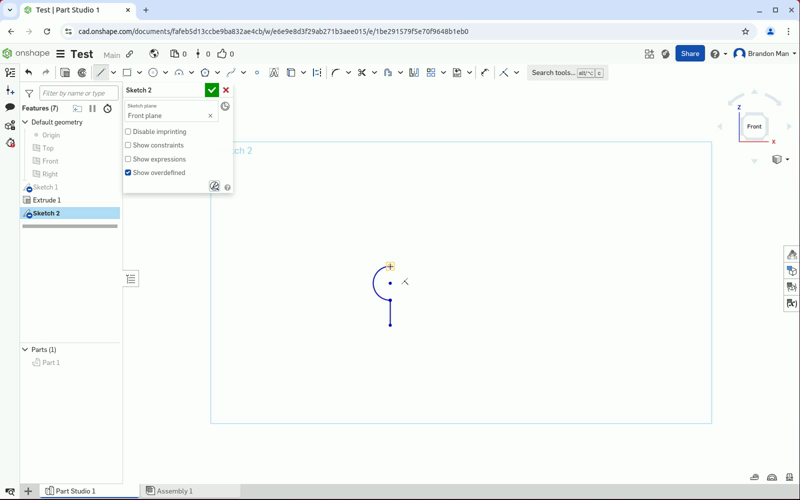
key_down(shift)
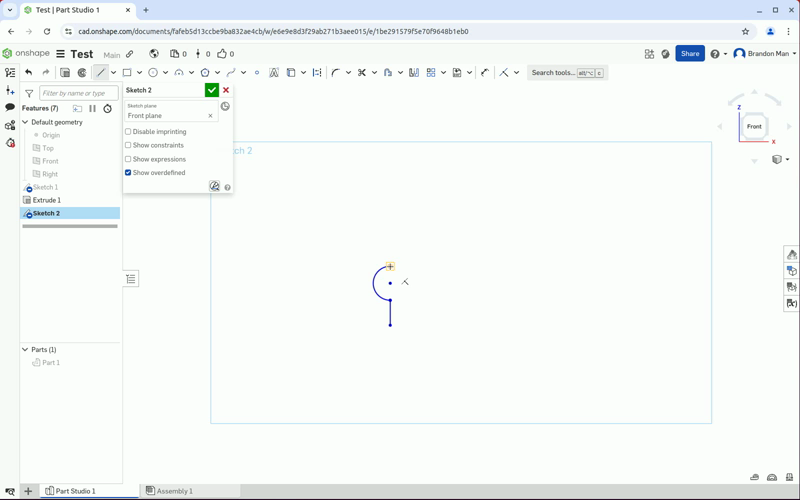
mouse_move(420, 266)
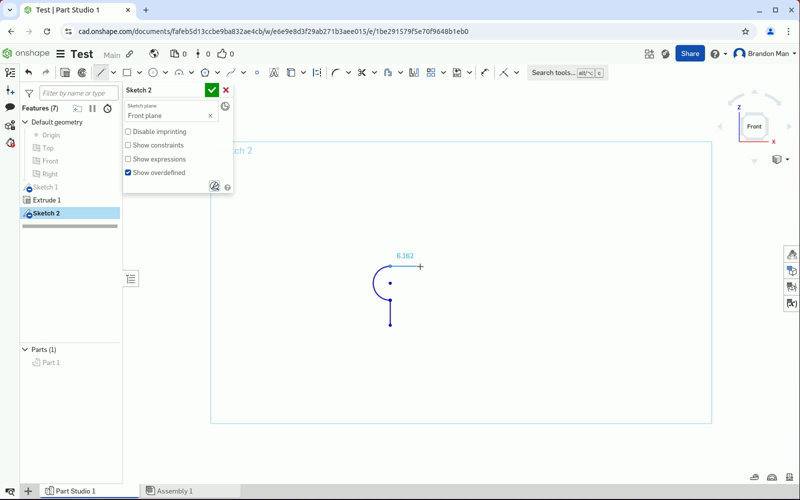
mouse_move(390, 240)
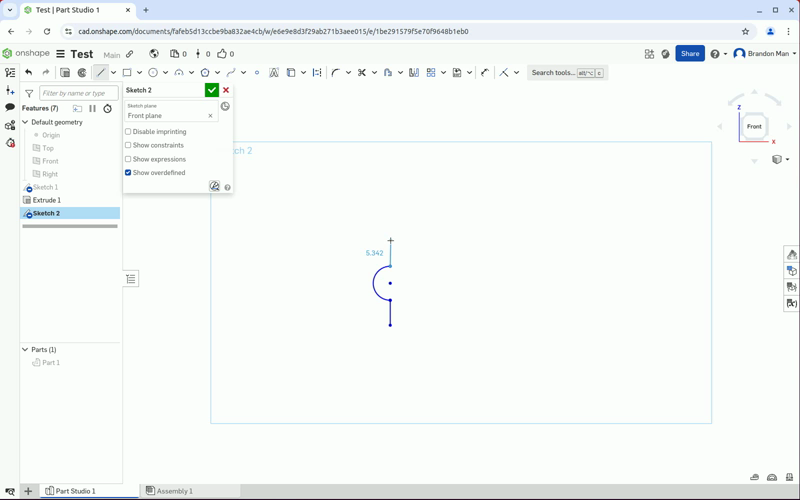
click(390, 240)
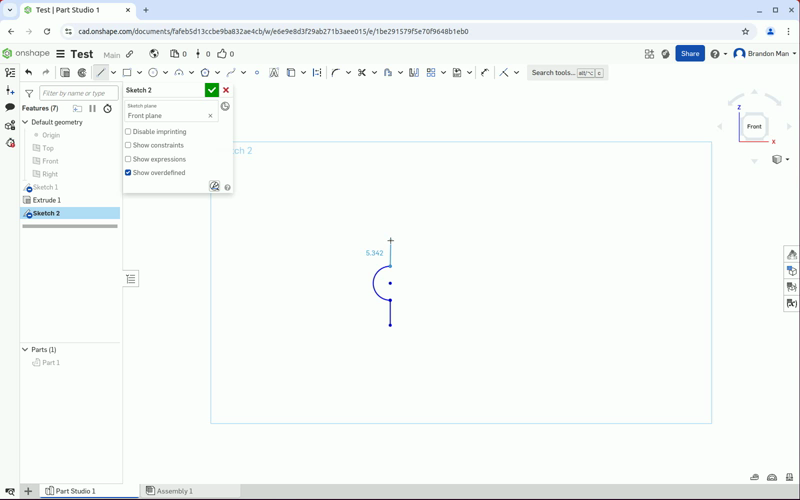
key_up(shift)
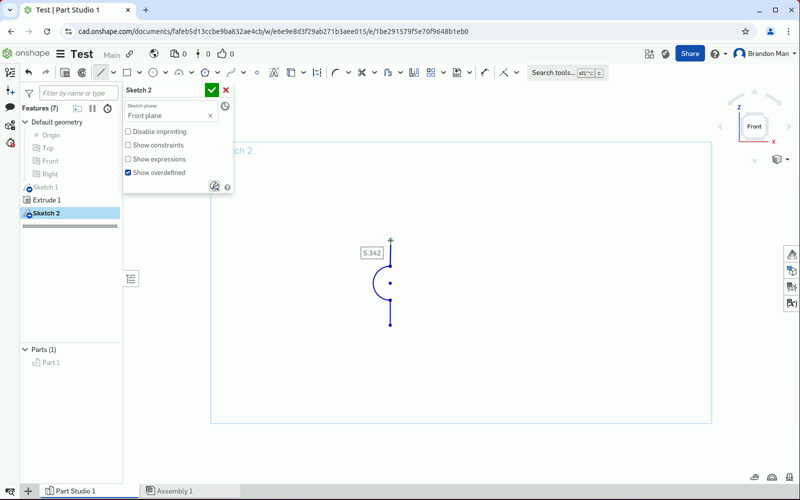
key(esc)
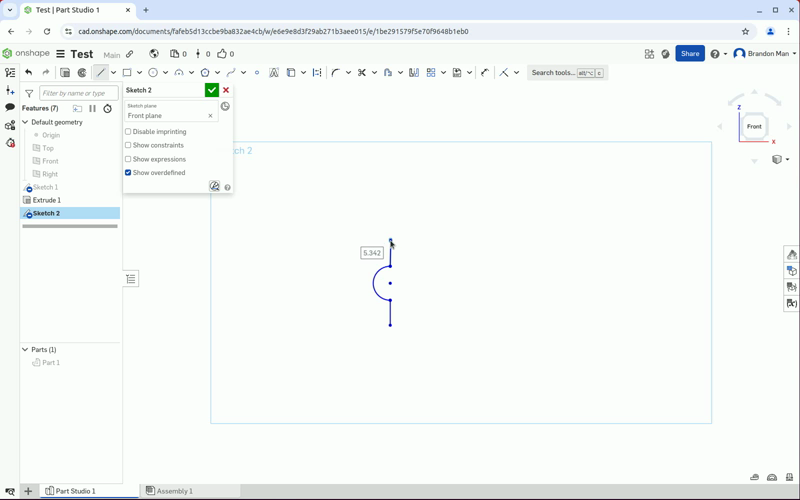
key(a)
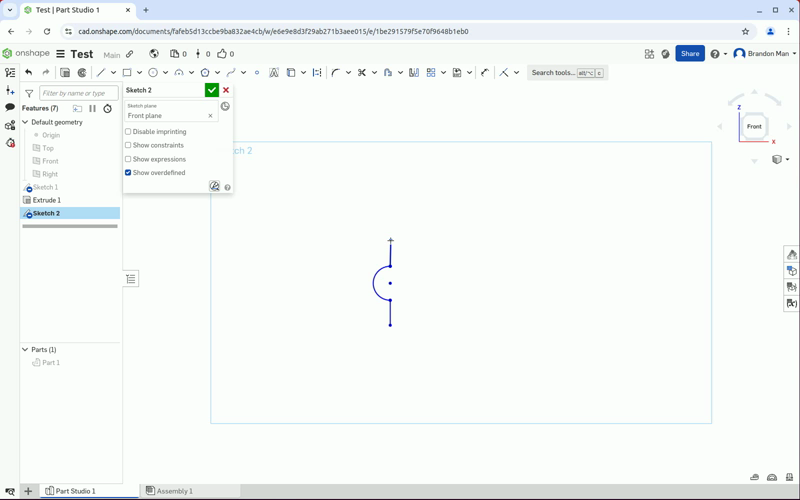
mouse_move(390, 240)
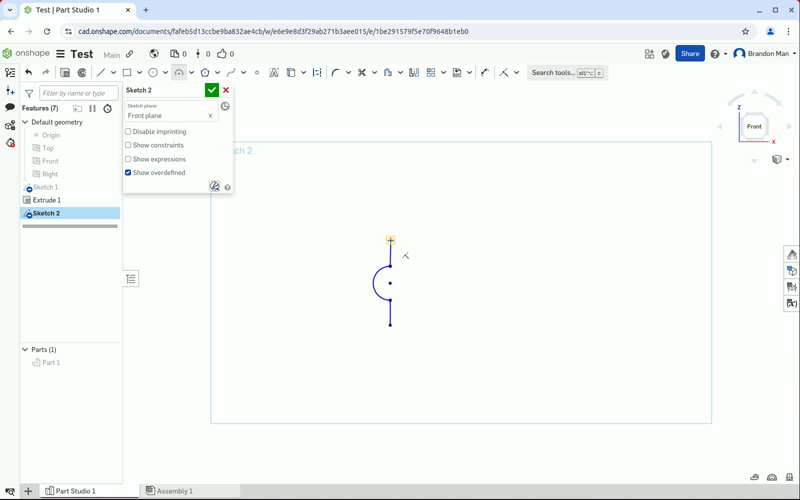
click(390, 240)
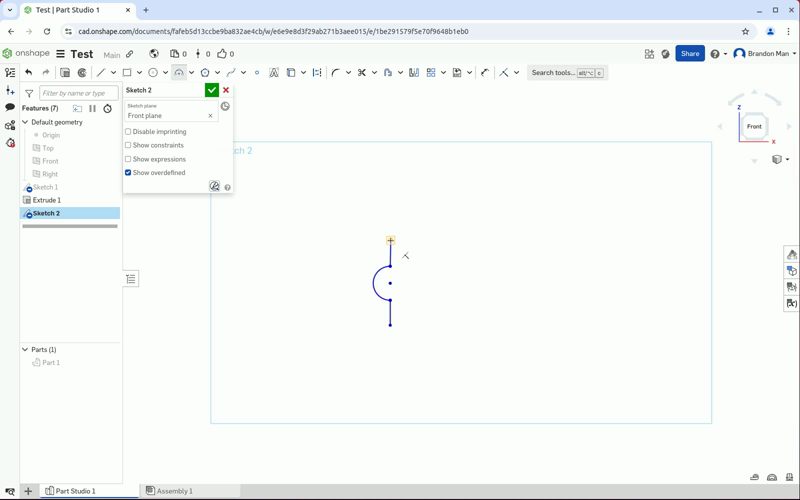
mouse_move(390, 325)
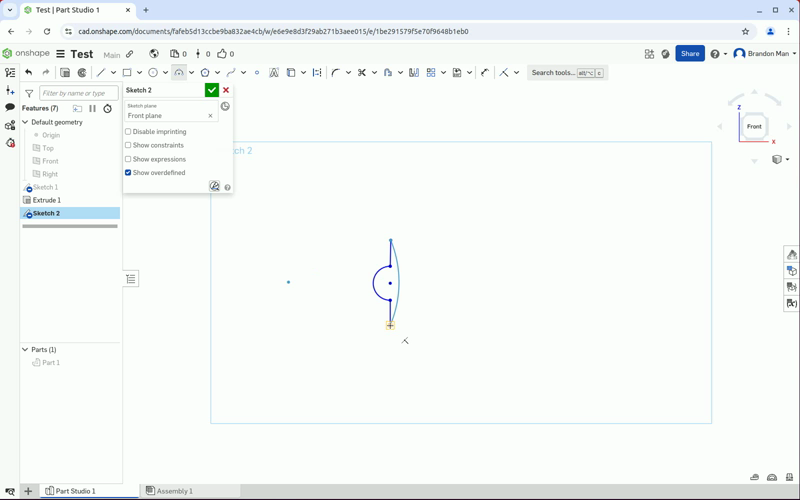
click(390, 325)
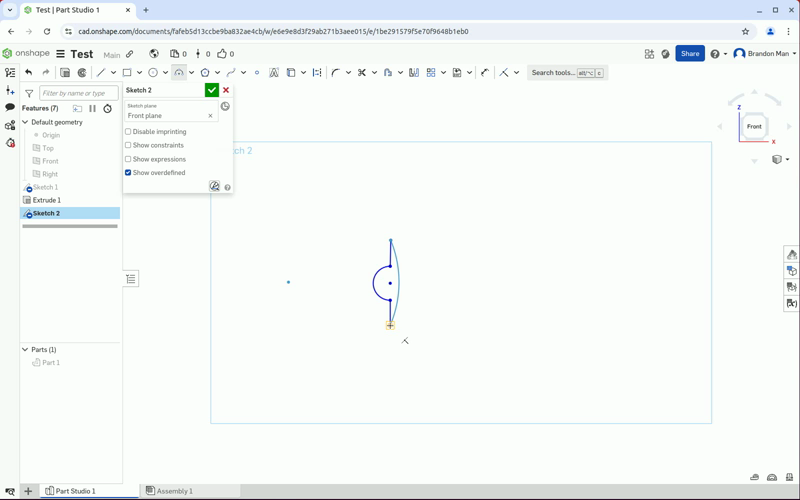
key_down(shift)
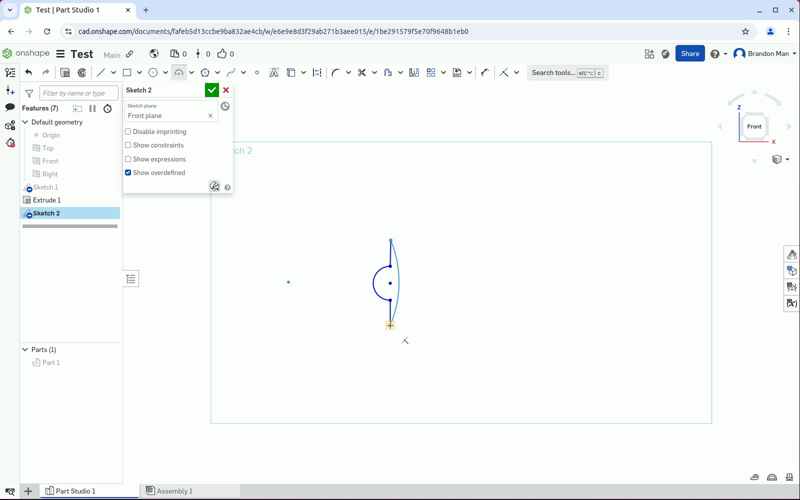
mouse_move(347, 282)
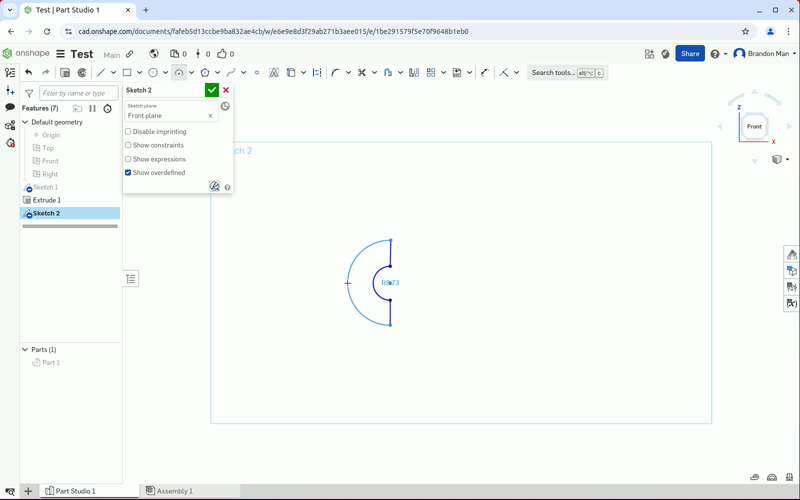
click(347, 282)
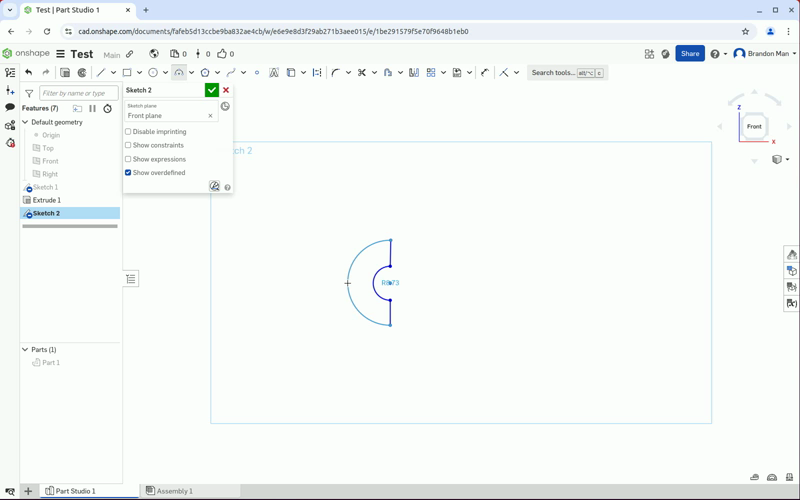
key_up(shift)
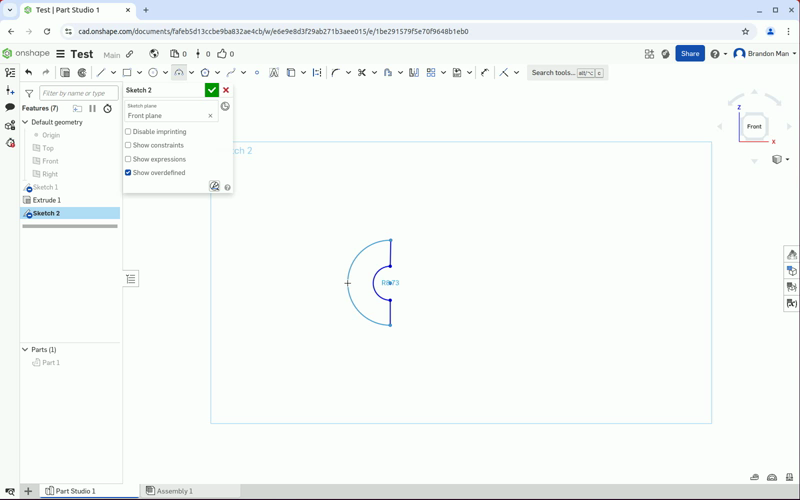
key(esc)
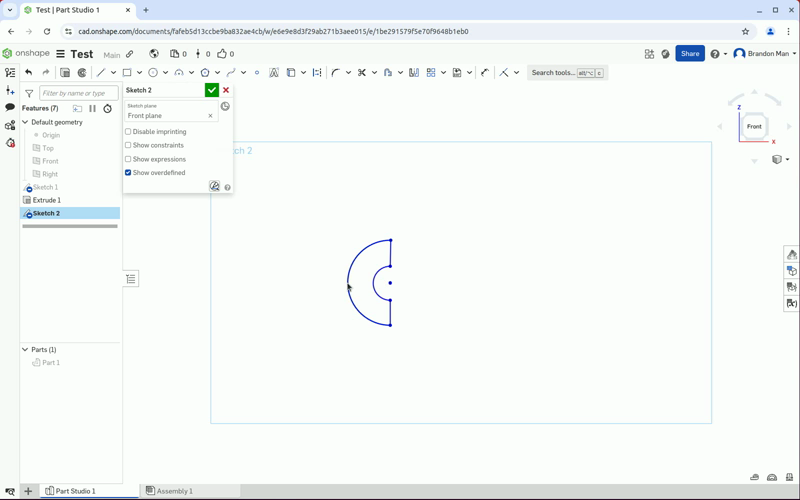
mouse_move(387, 305)
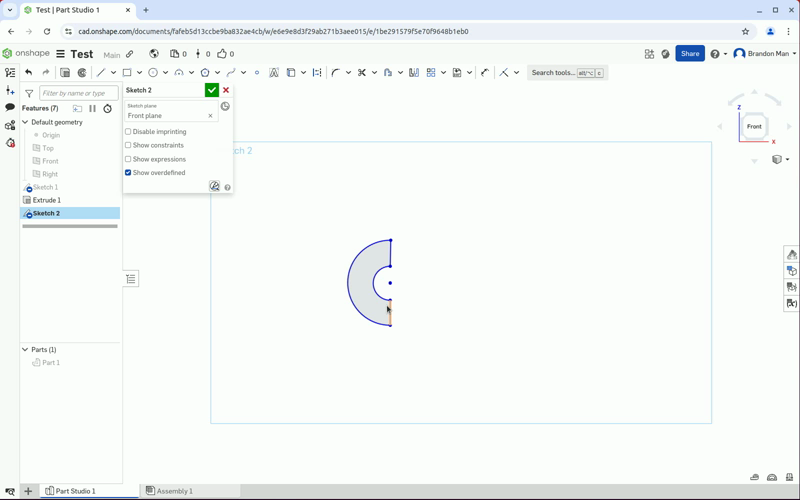
scroll(6)
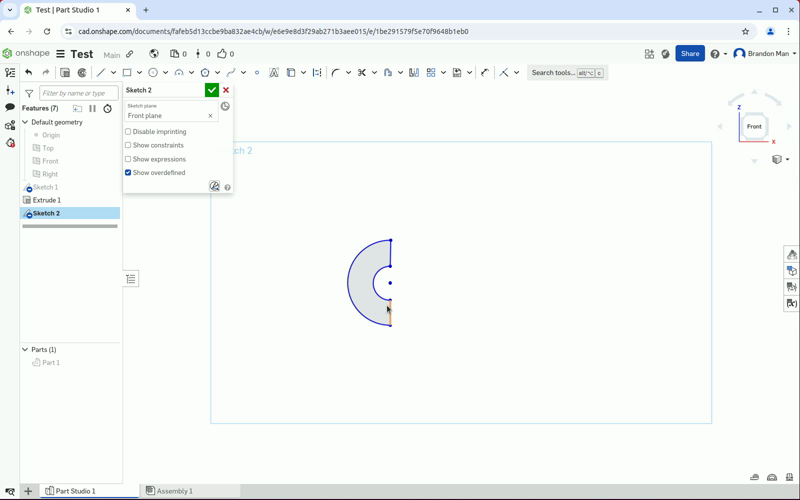
scroll(6)
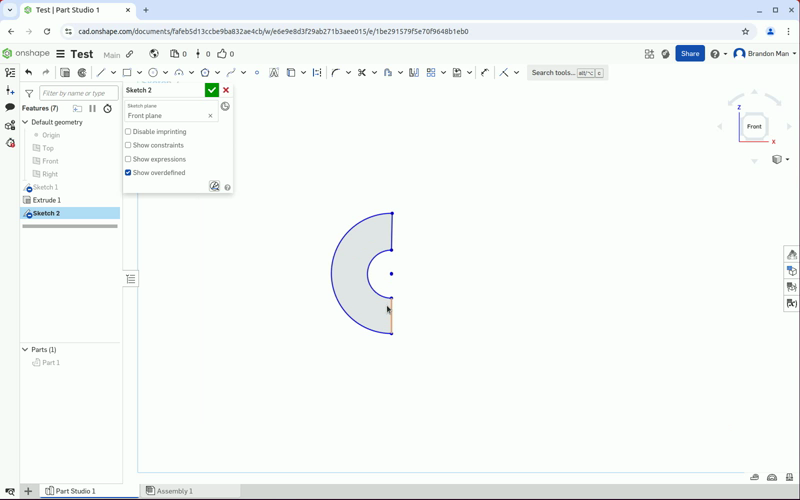
scroll(6)
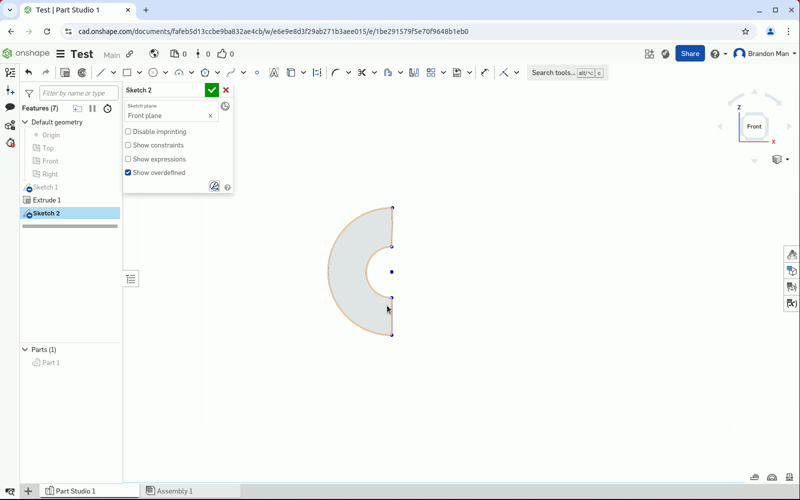
scroll(6)
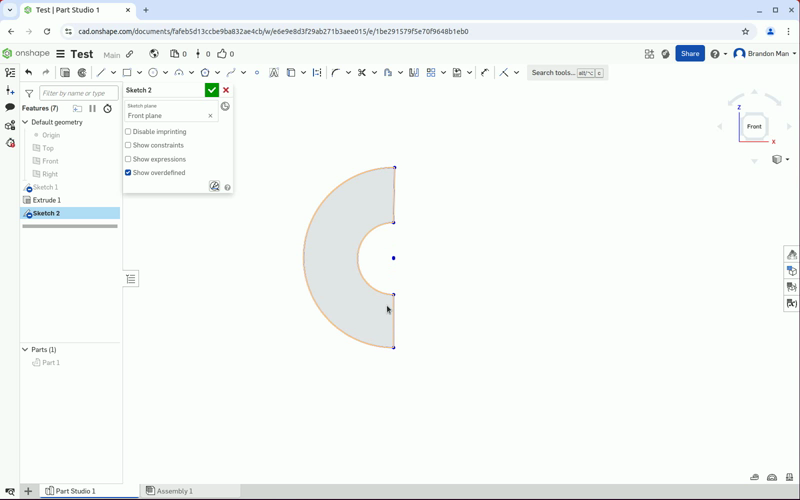
scroll(6)
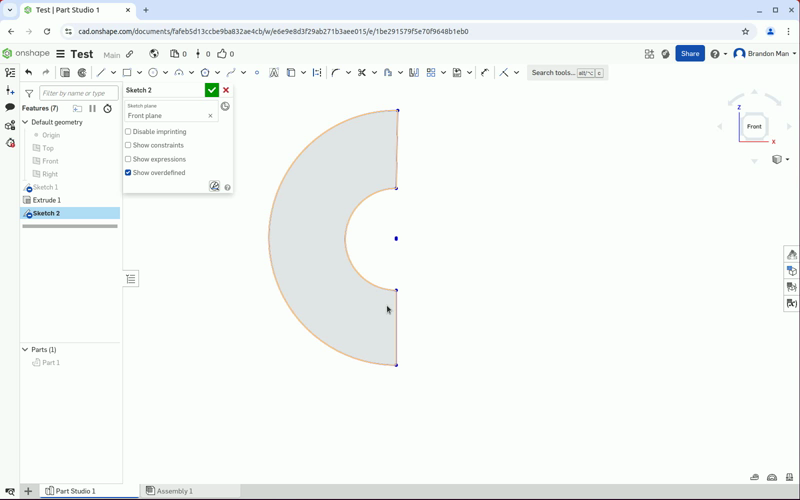
scroll(6)
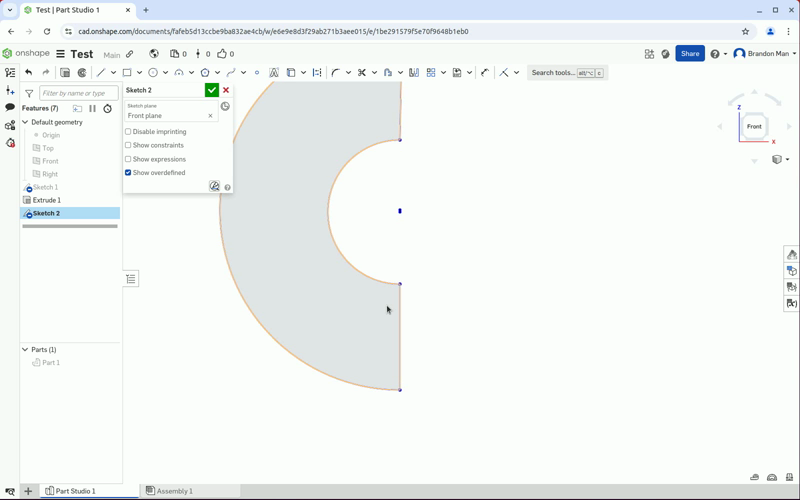
scroll(6)
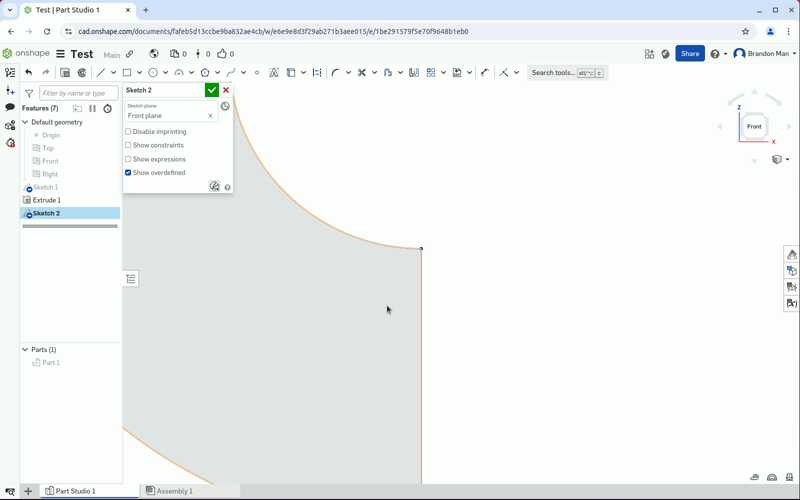
click(387, 305)
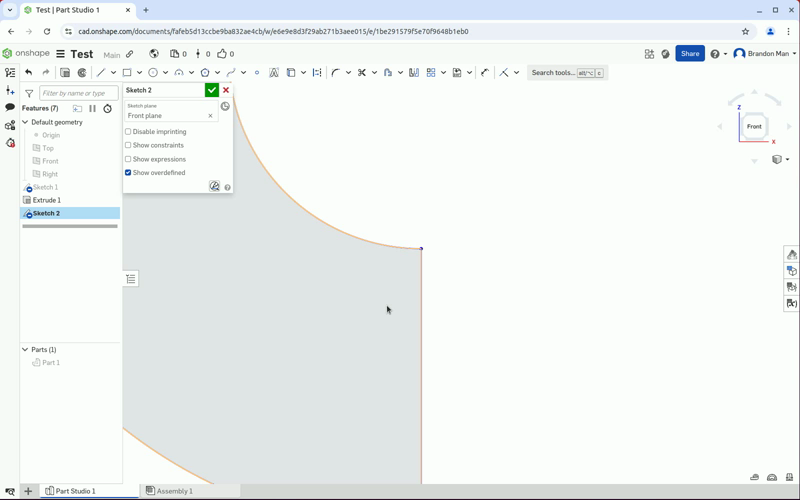
scroll(-6)
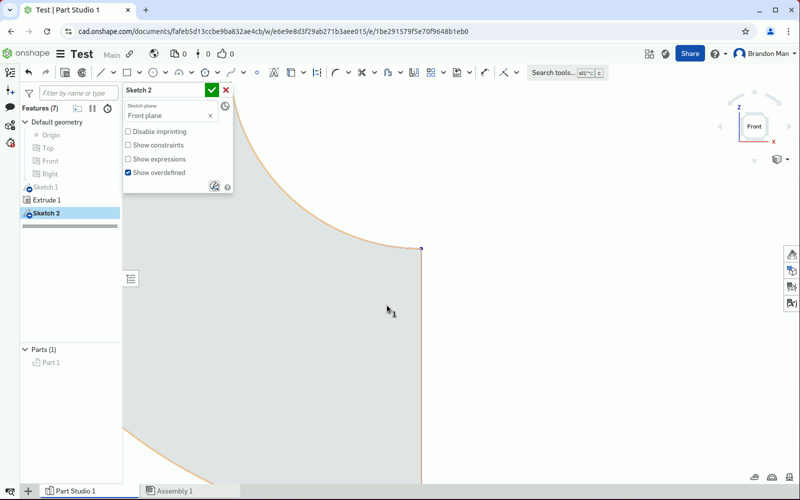
scroll(-6)
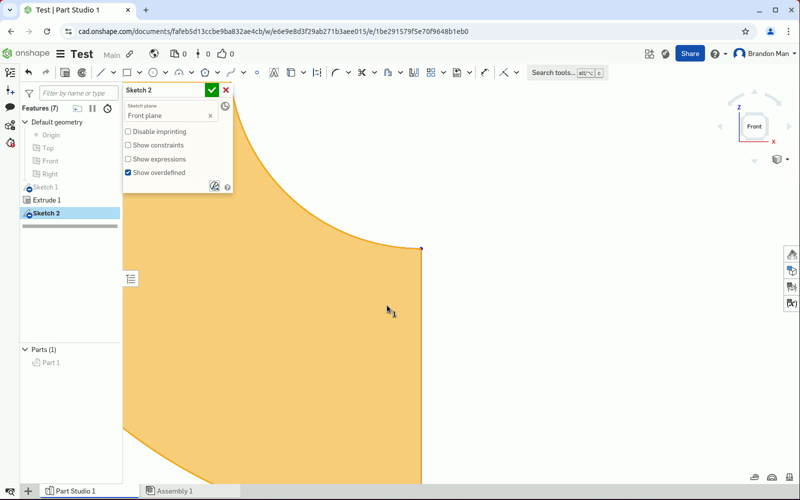
scroll(-6)
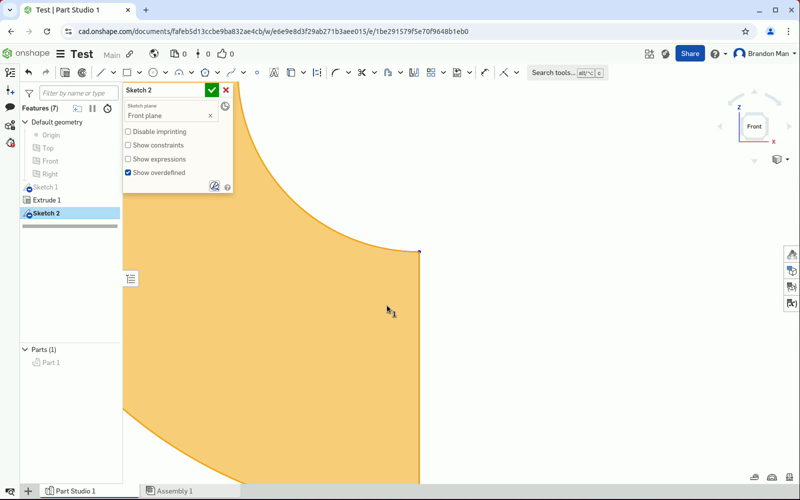
scroll(-6)
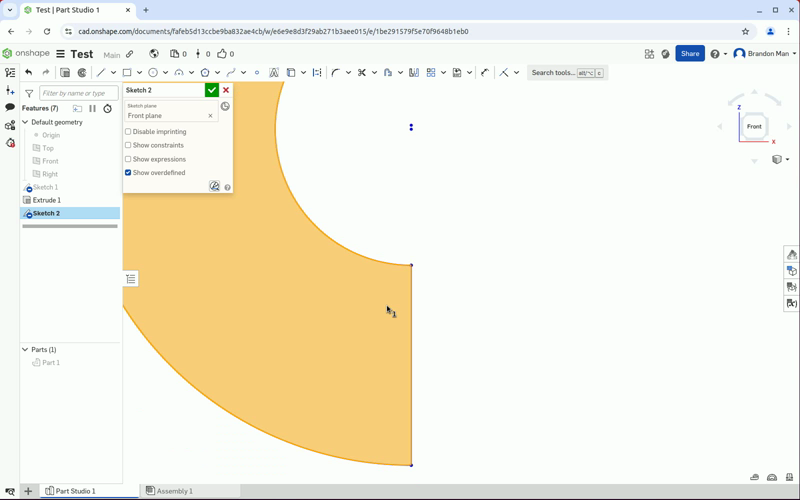
scroll(-6)
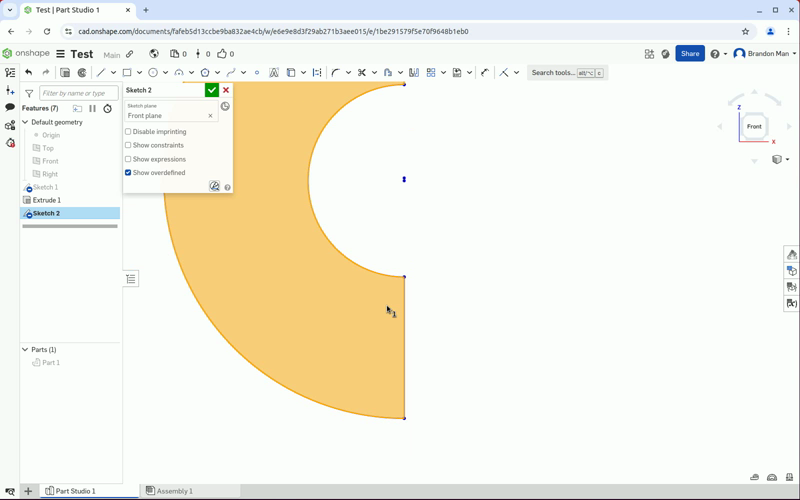
scroll(-6)
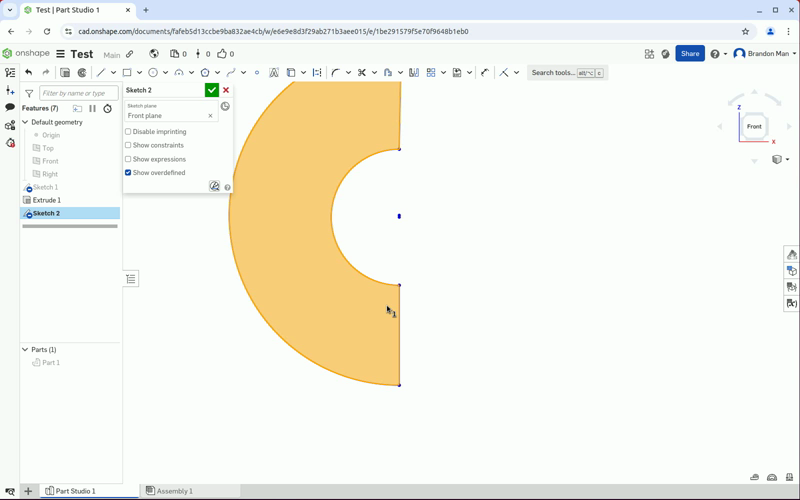
scroll(-6)
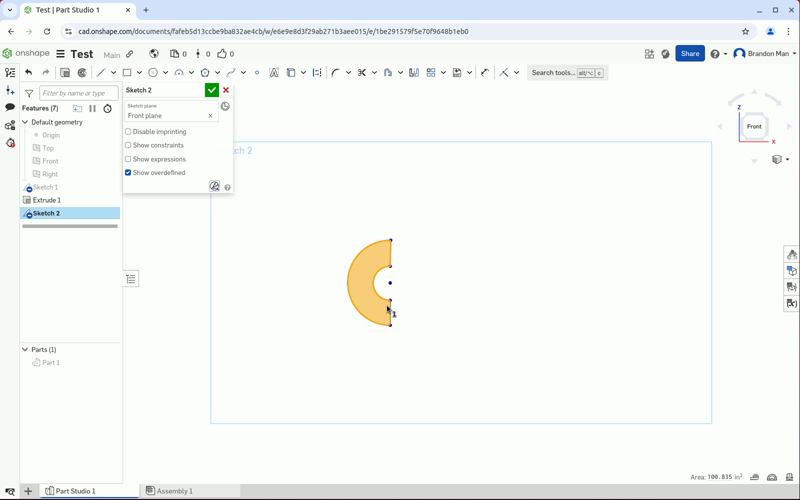
mouse_move(73, 352)
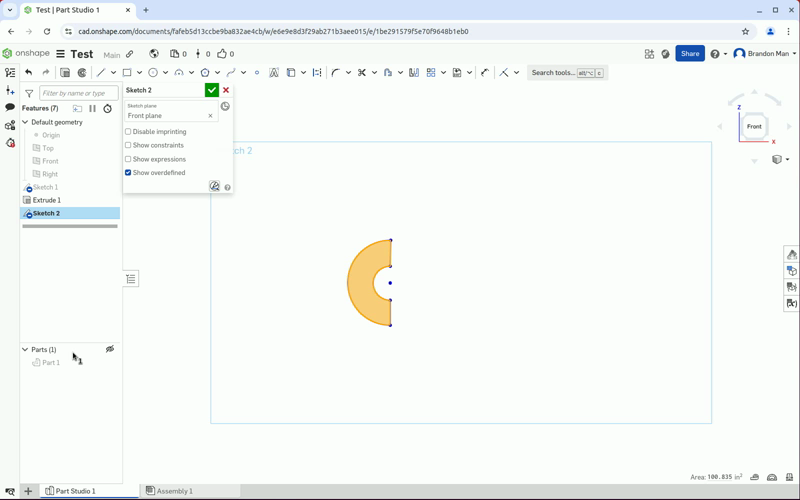
key(shift+y)
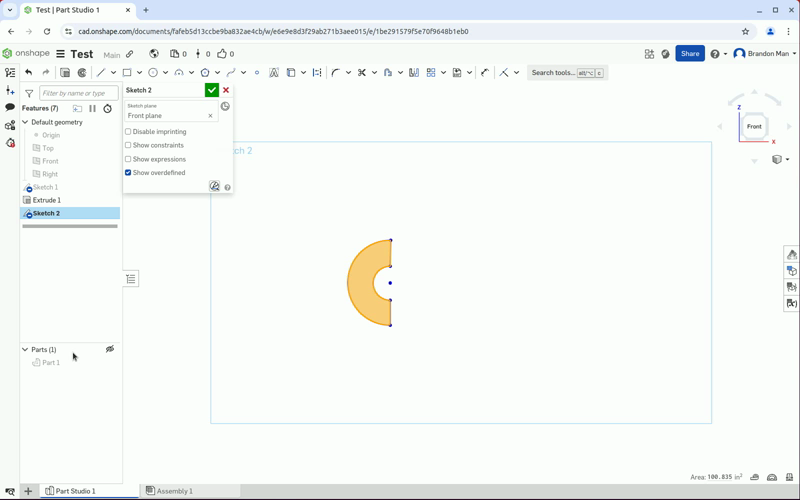
key(shift+e)
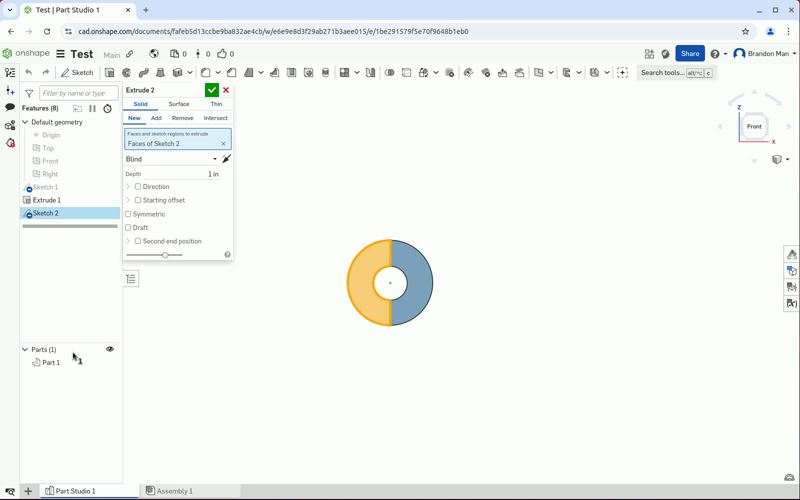
mouse_move(143, 106)
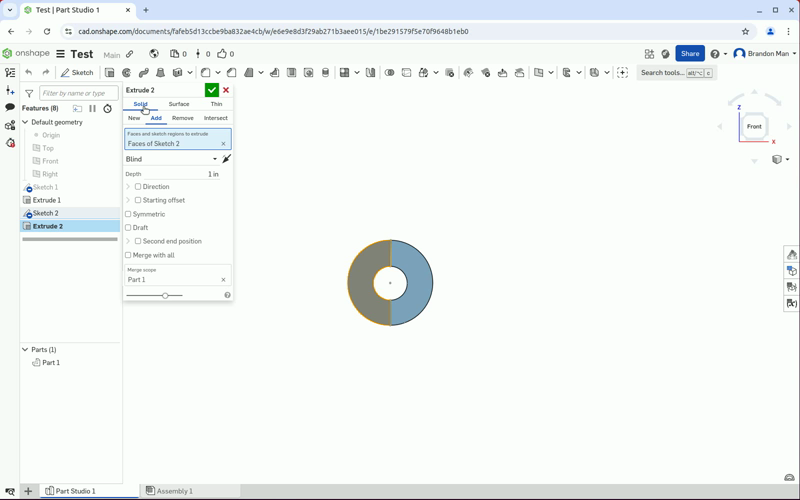
click(143, 106)
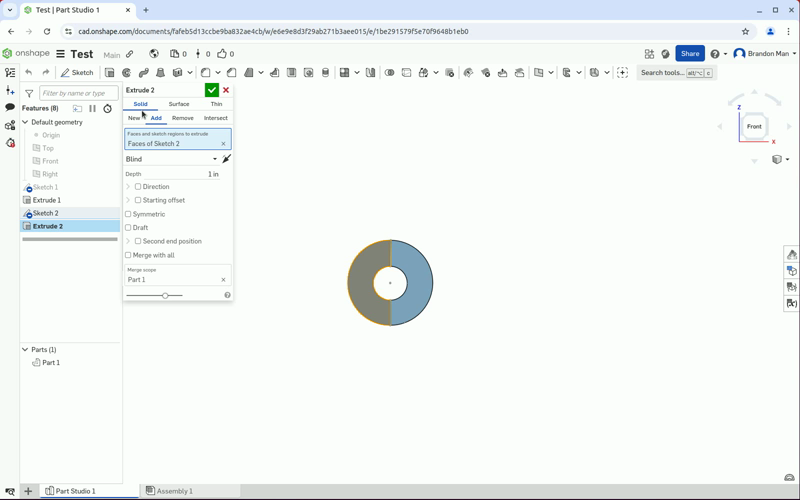
mouse_move(137, 120)
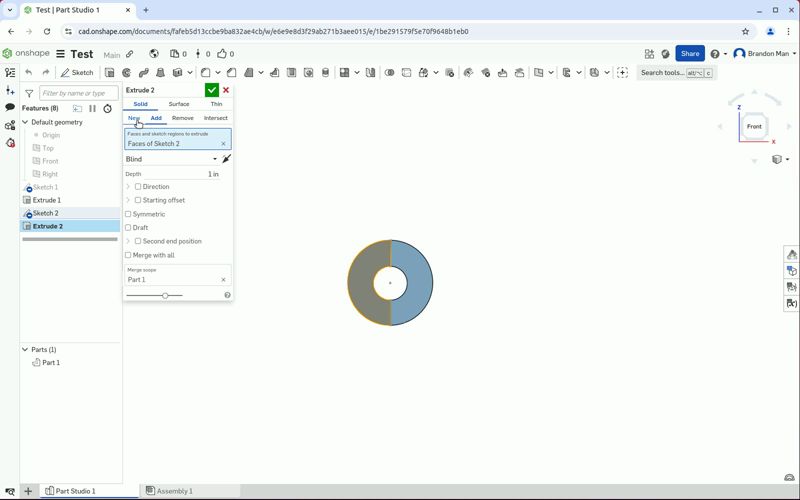
click(137, 120)
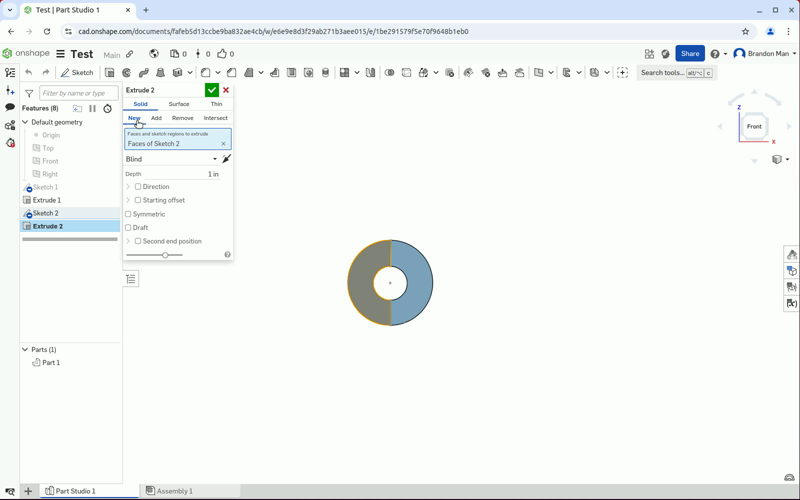
key(tab, 4)
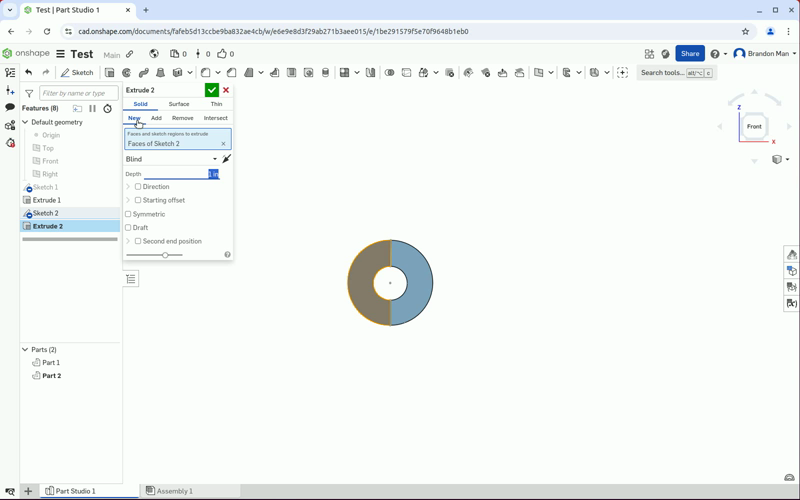
text(6.981)
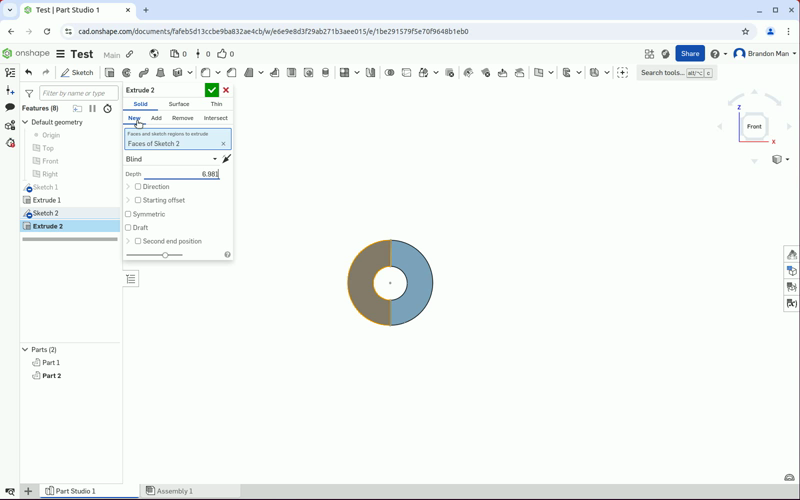
key(enter)
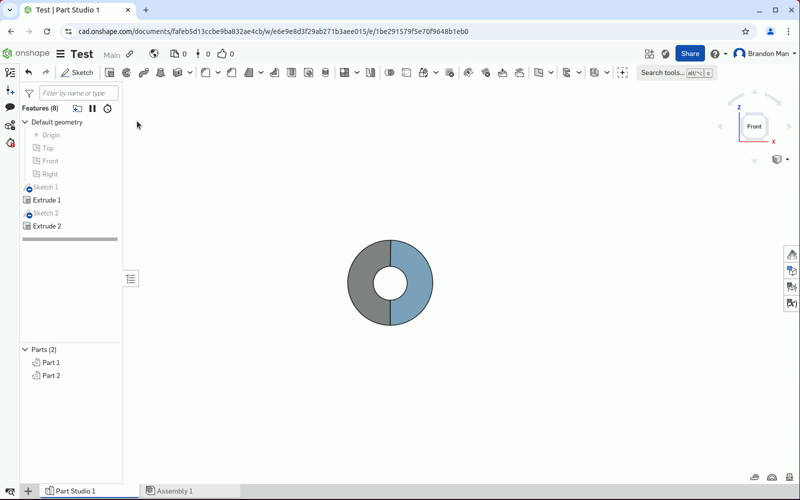
key(shift+h)
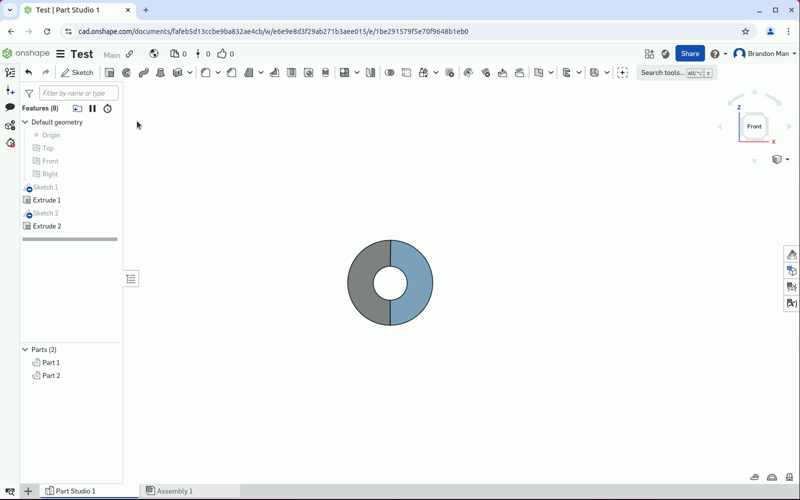
key(shift+h)
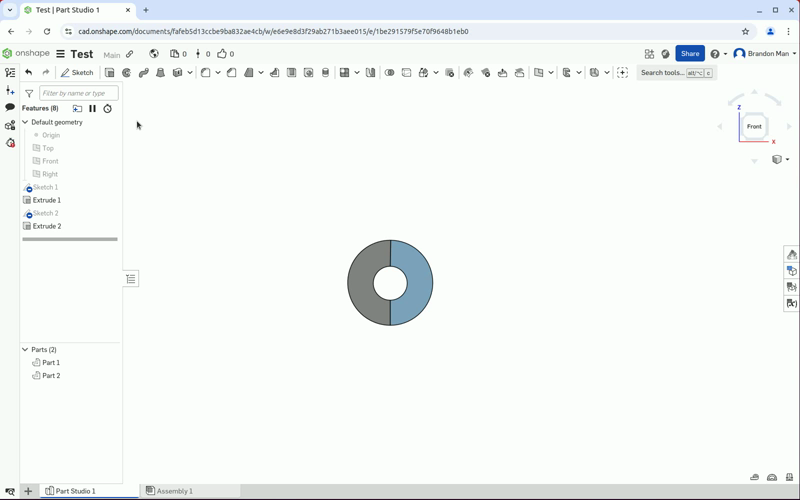
mouse_move(73, 189)
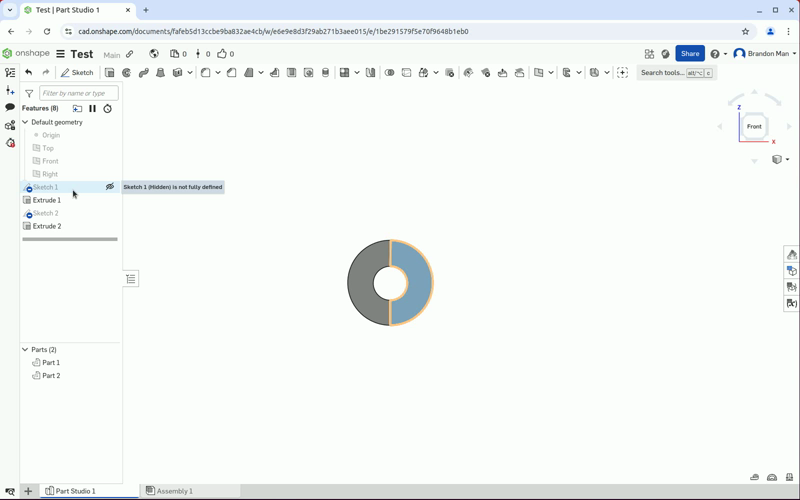
click(73, 189)
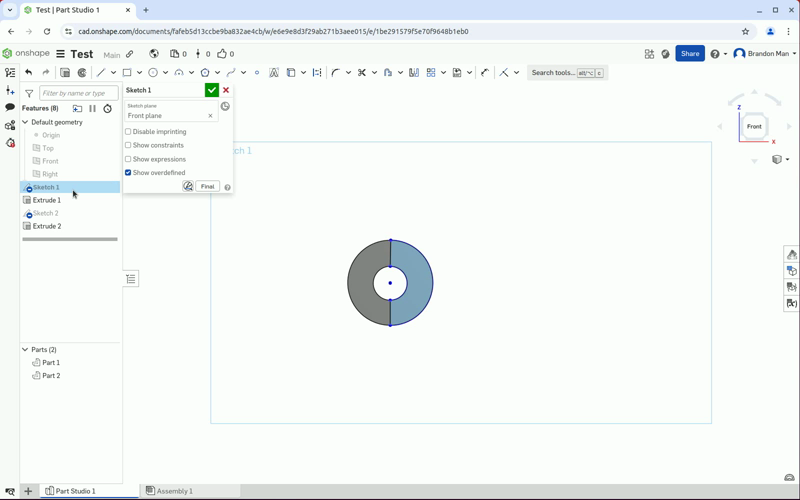
mouse_move(229, 92)
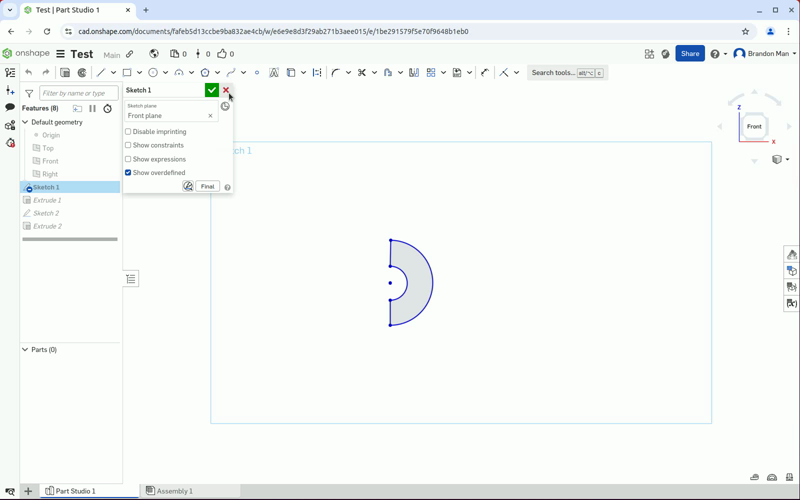
click(229, 92)
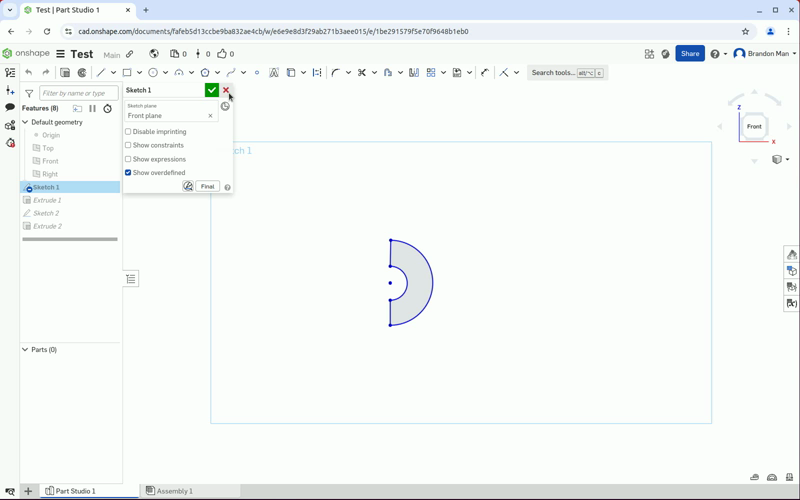
key(shift+s)
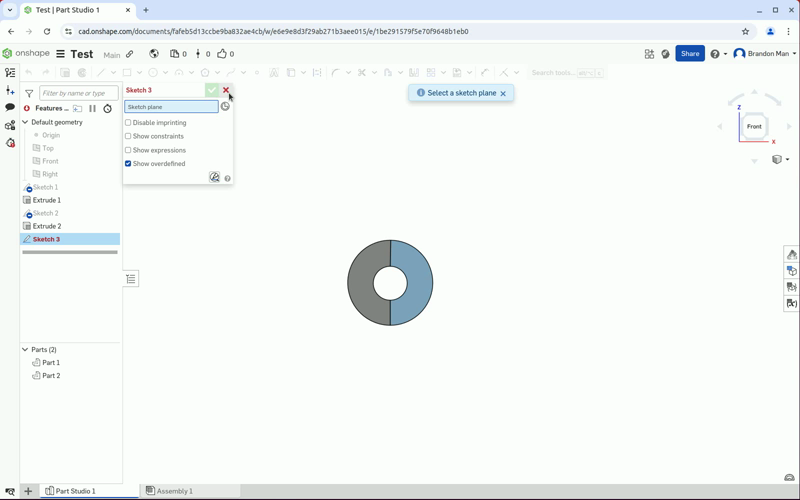
mouse_move(73, 163)
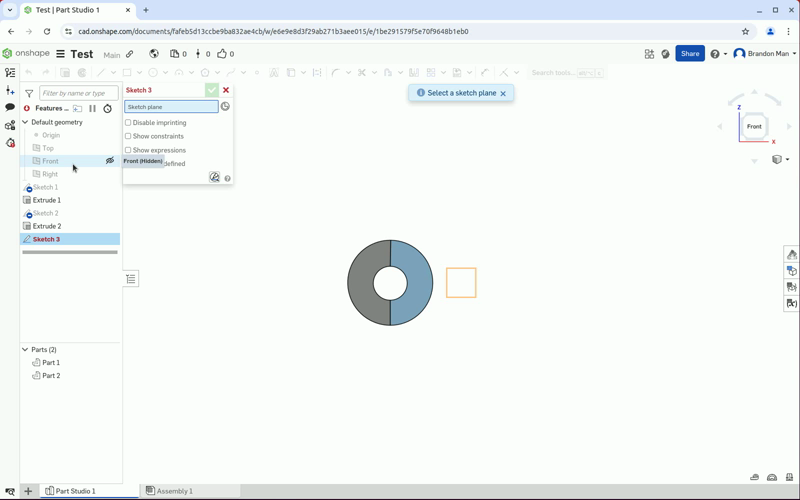
click(73, 163)
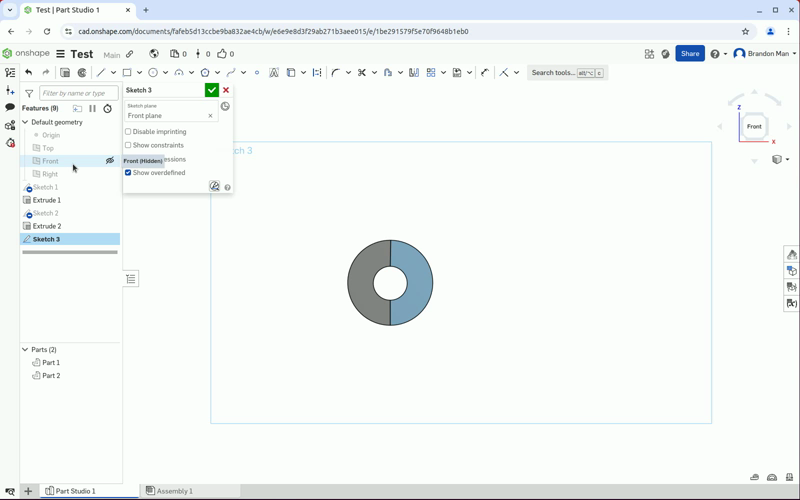
mouse_move(73, 352)
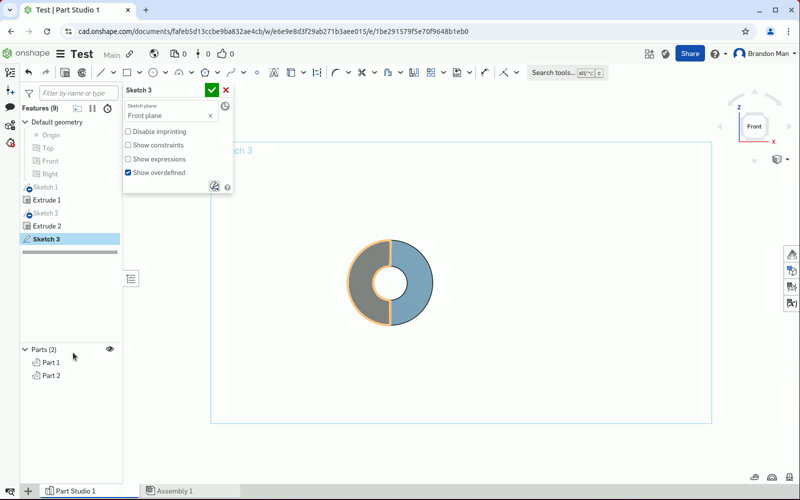
key(y)
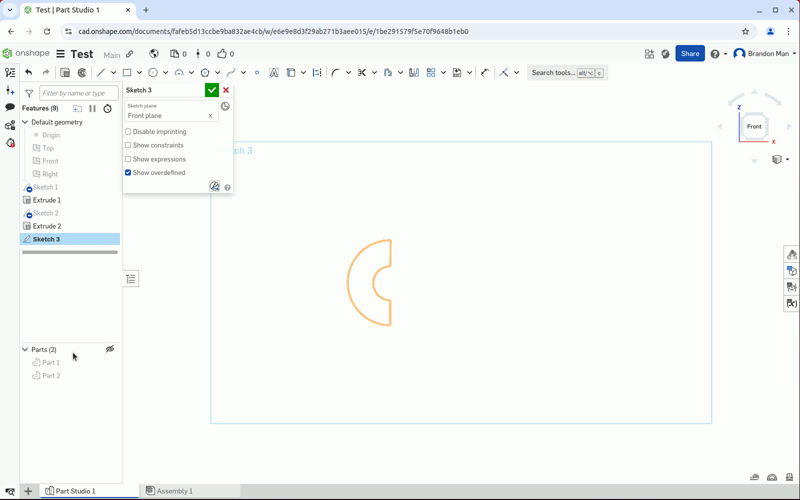
key(l)
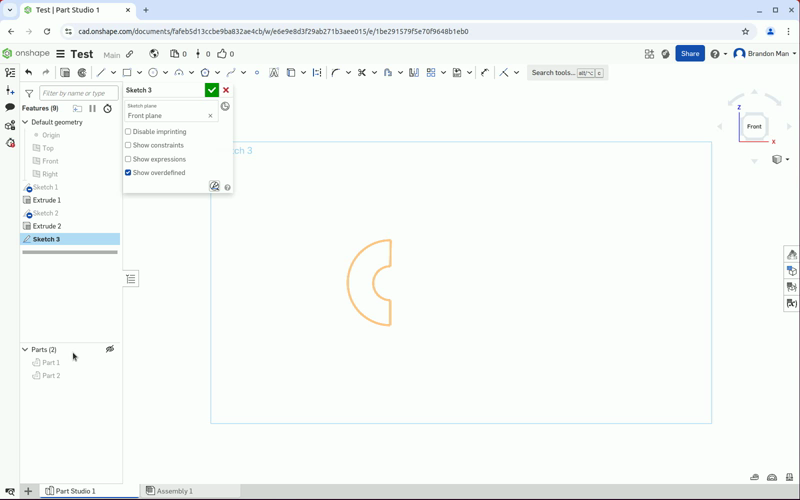
key_down(shift)
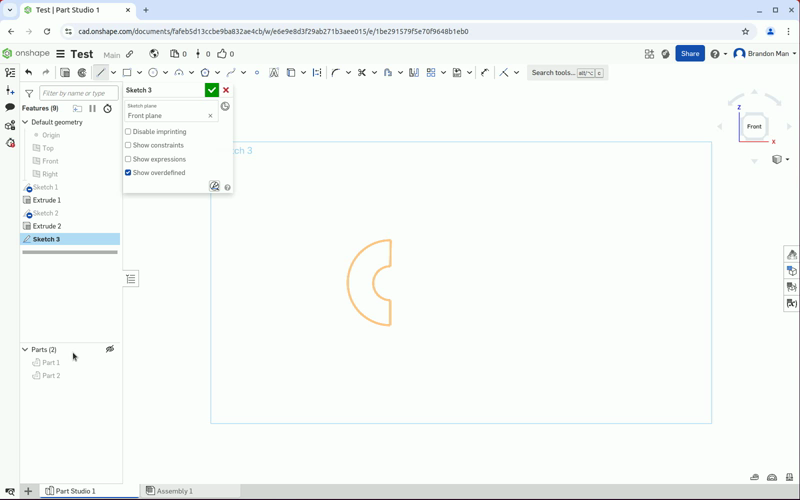
mouse_move(390, 325)
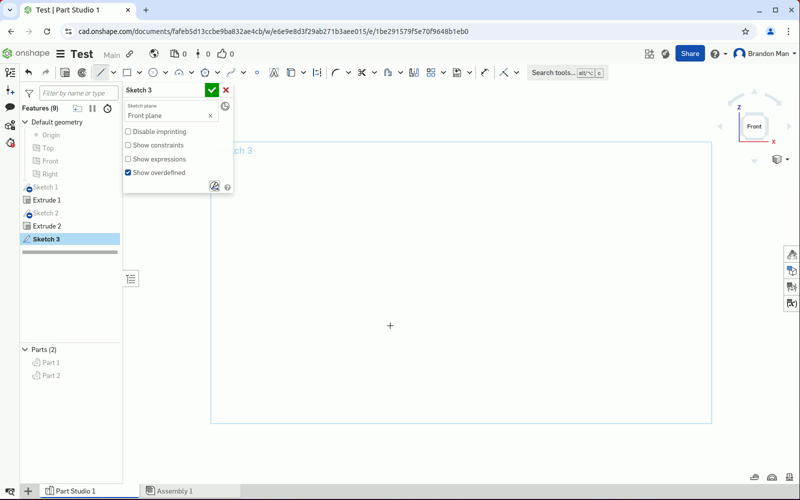
click(390, 325)
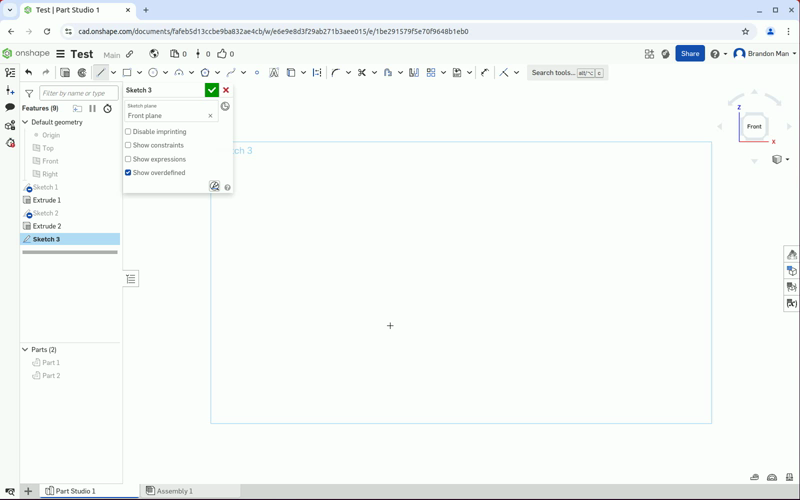
key_up(shift)
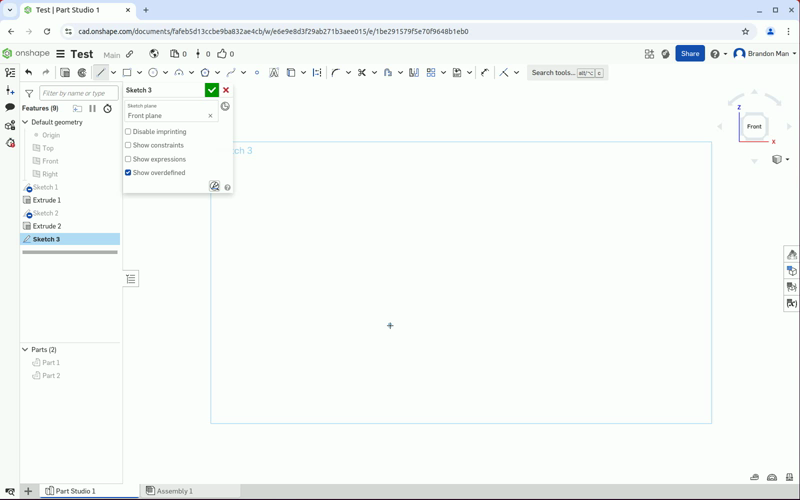
key_down(shift)
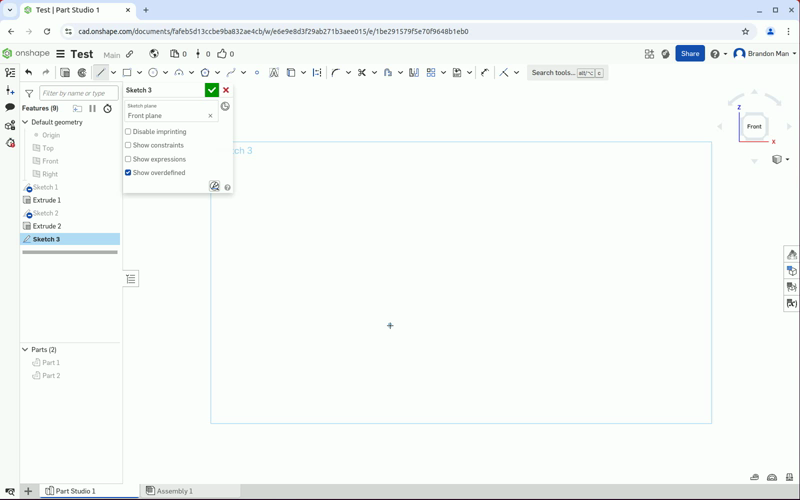
mouse_move(530, 325)
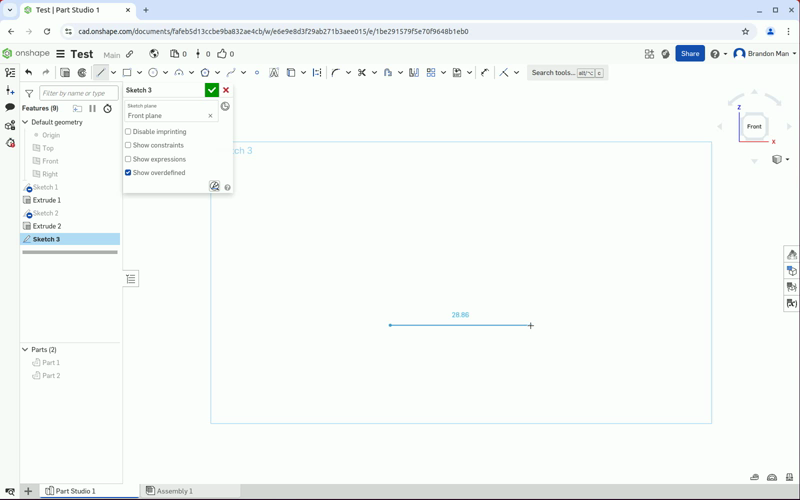
click(530, 325)
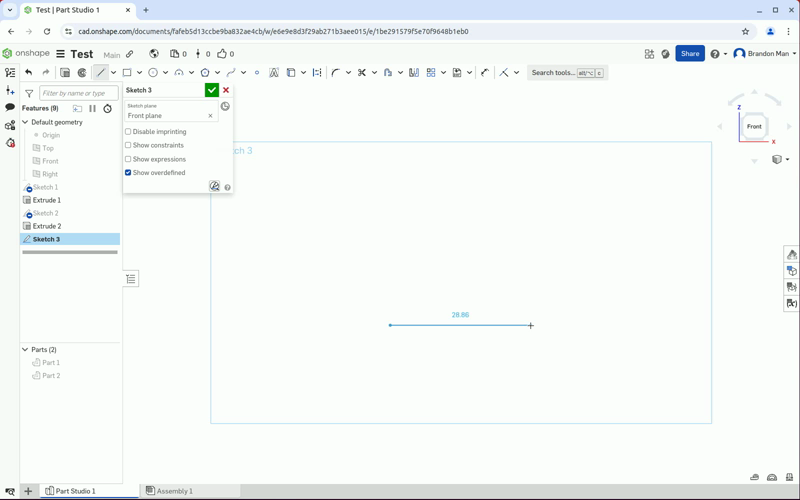
key_up(shift)
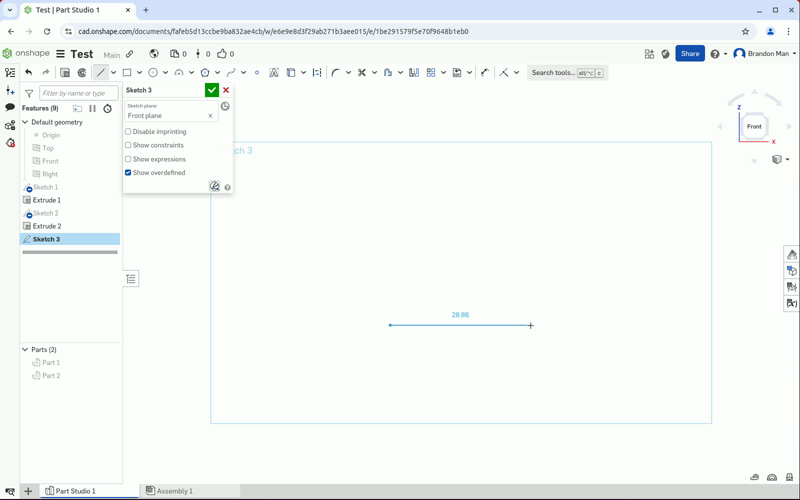
key_down(shift)
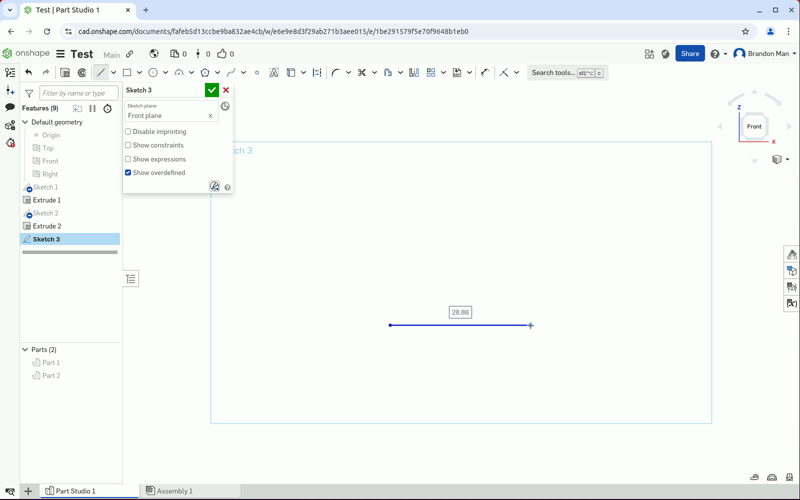
mouse_move(560, 325)
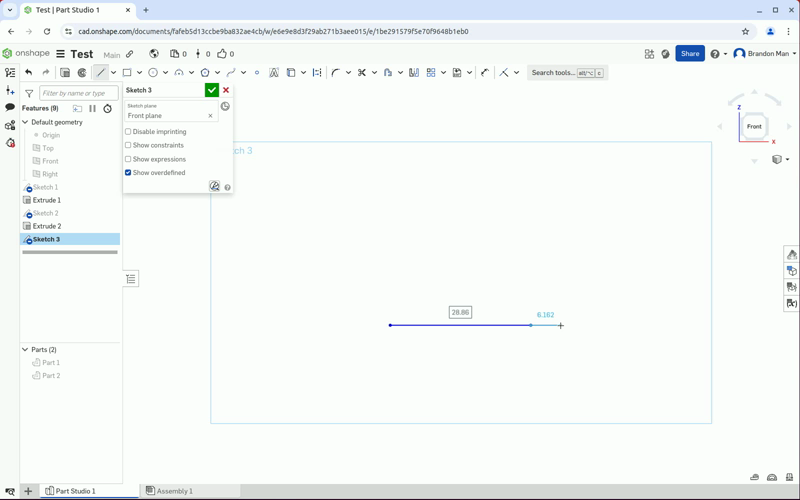
mouse_move(530, 282)
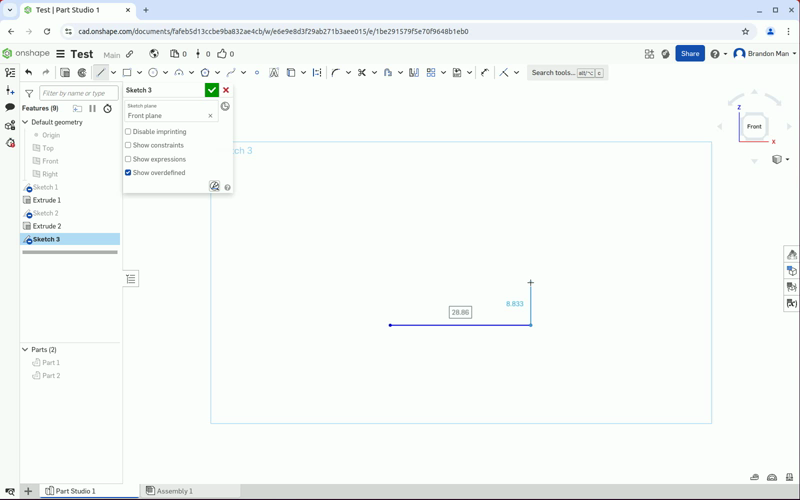
click(530, 282)
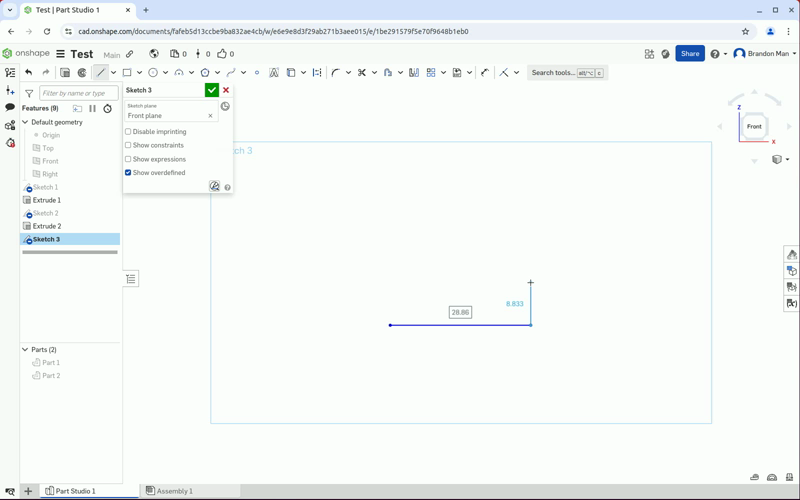
key_up(shift)
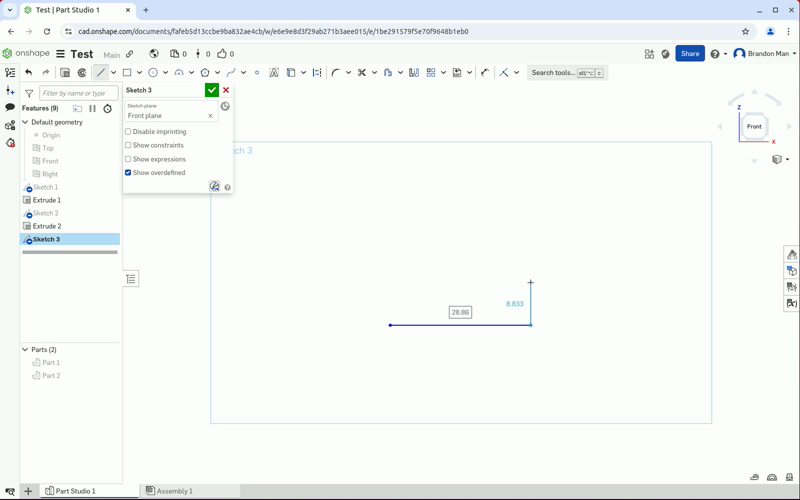
key(esc)
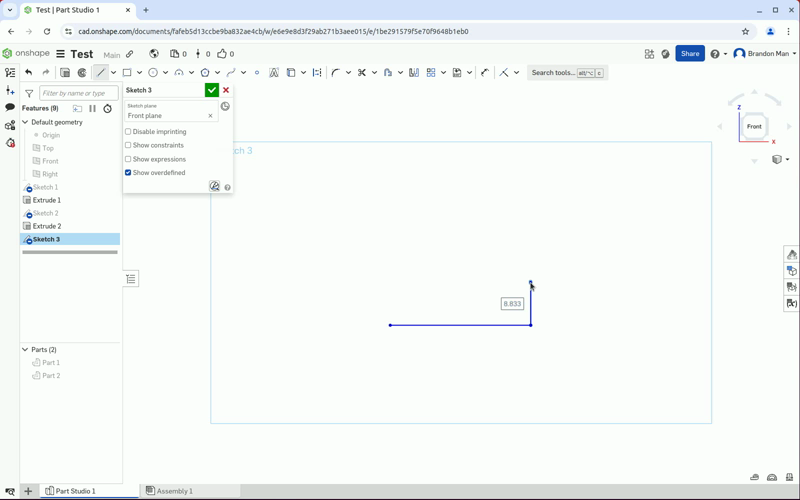
key(a)
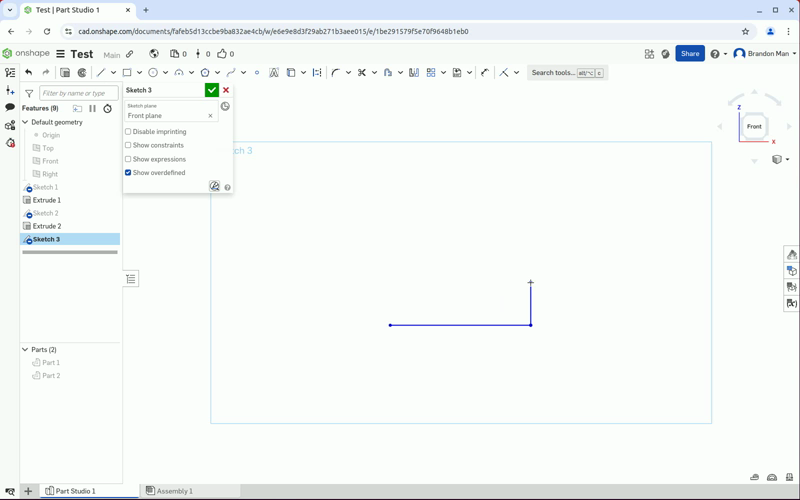
mouse_move(530, 282)
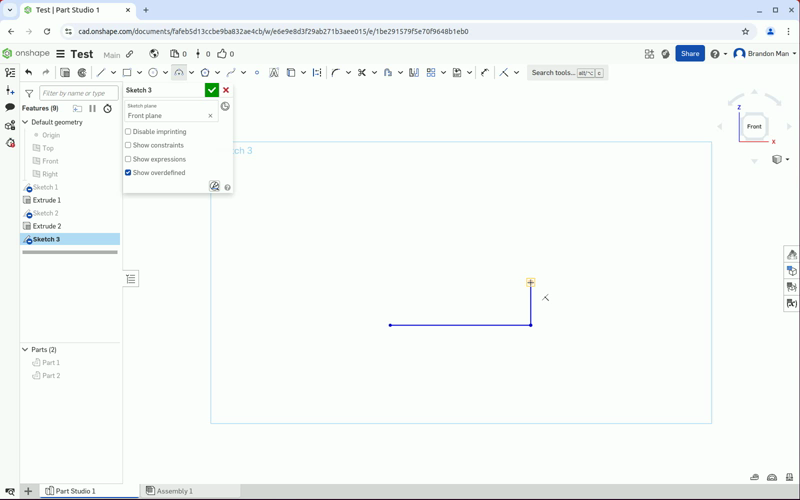
click(530, 282)
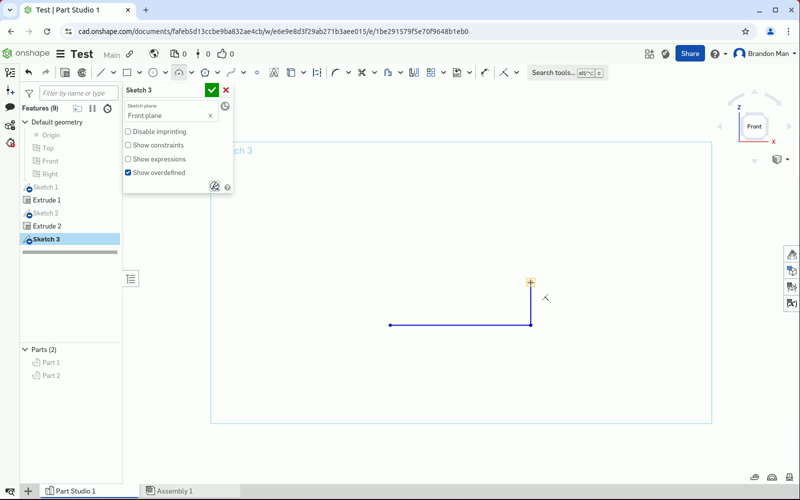
key_down(shift)
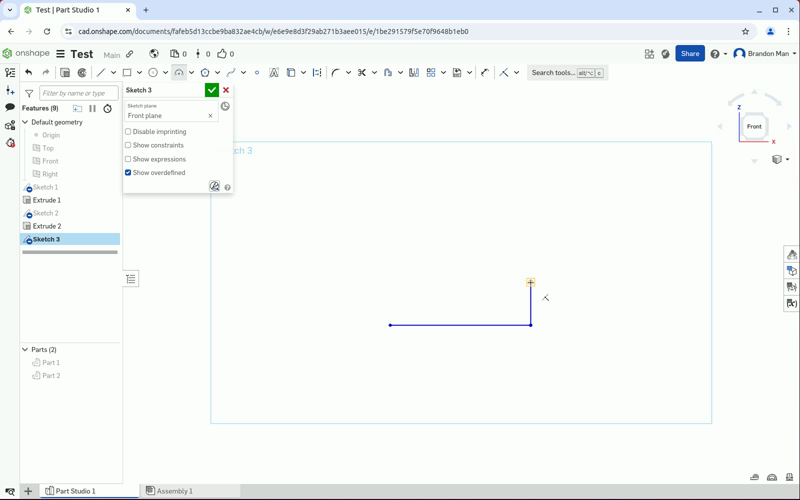
mouse_move(487, 239)
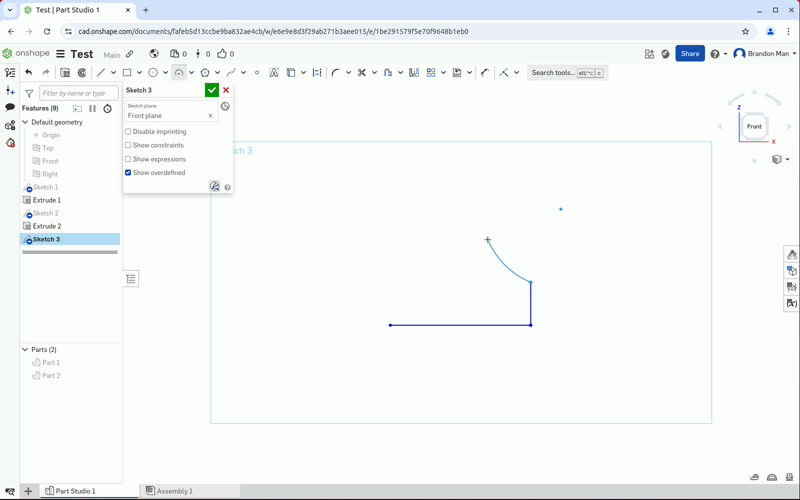
click(487, 239)
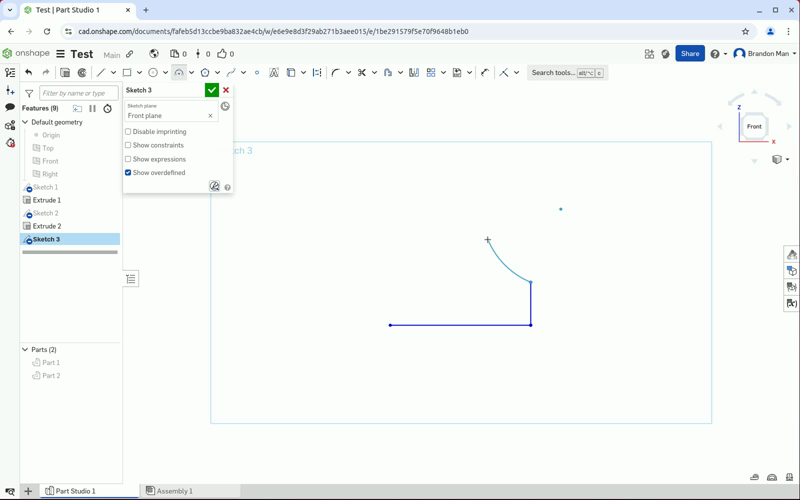
mouse_move(500, 269)
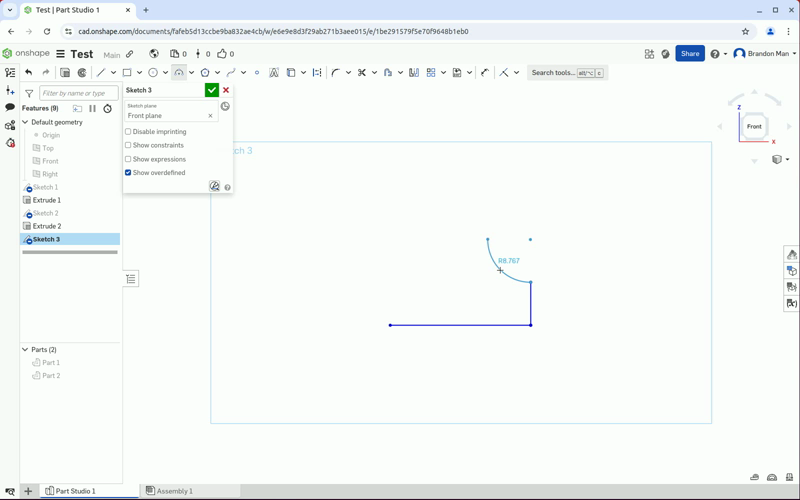
click(500, 269)
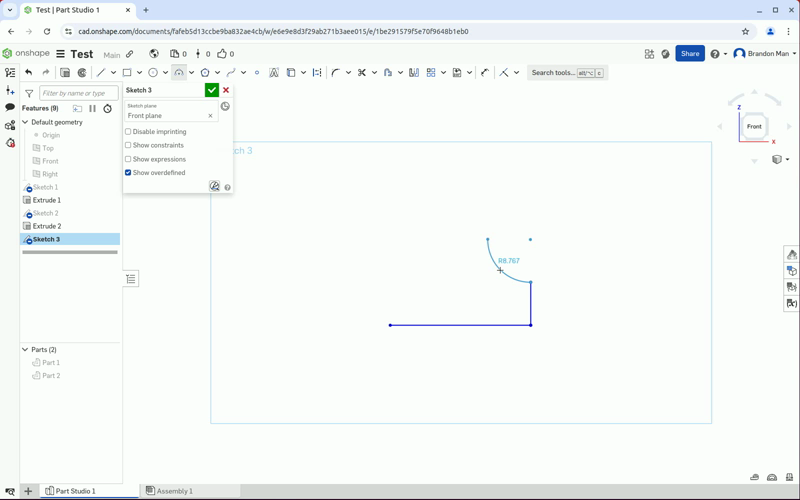
key_up(shift)
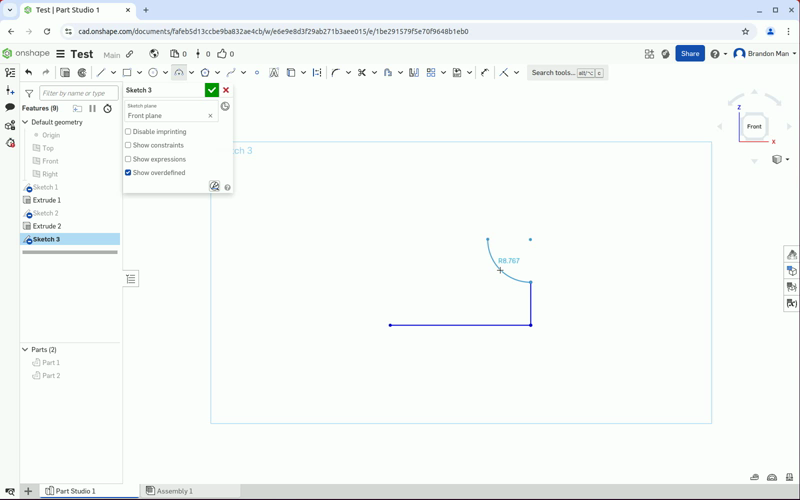
key(esc)
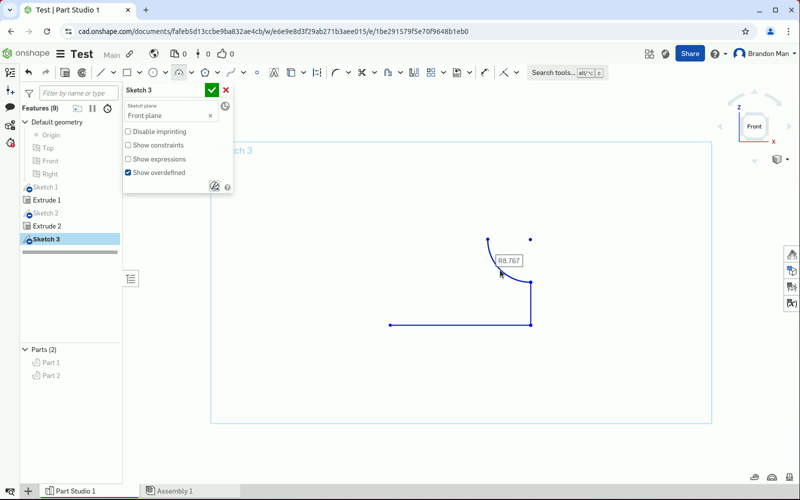
key(l)
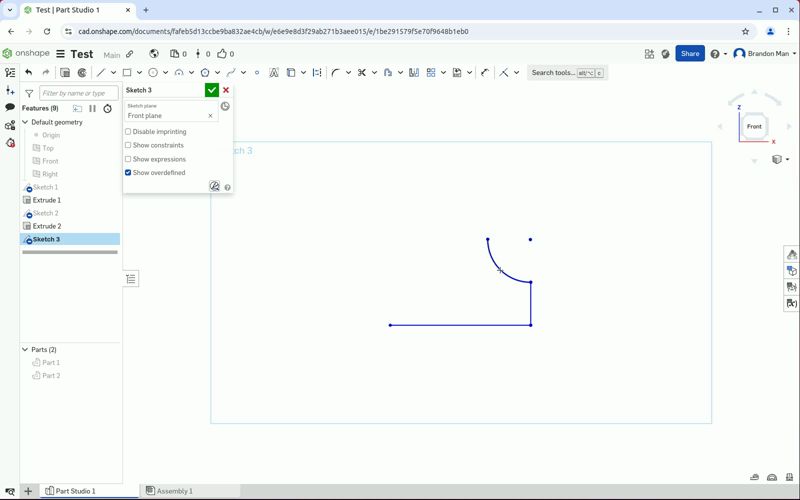
mouse_move(487, 239)
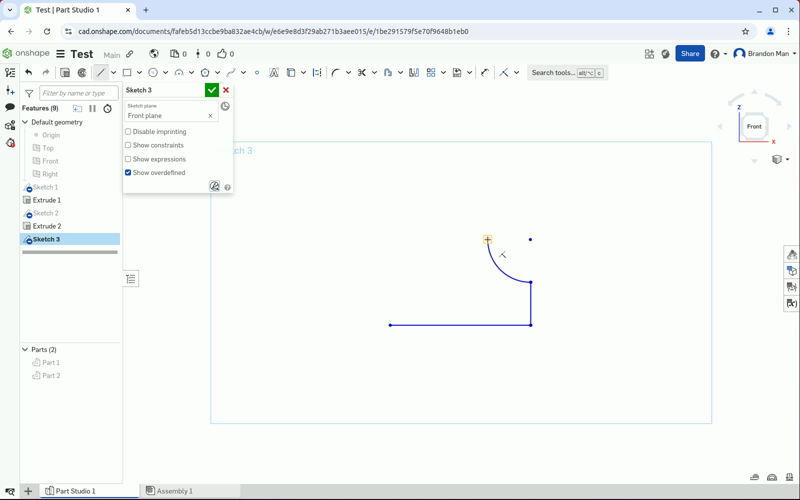
click(487, 239)
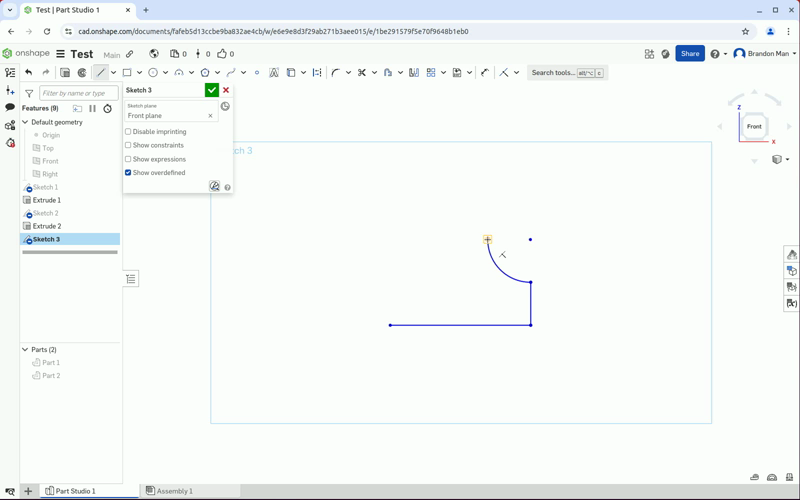
key_down(shift)
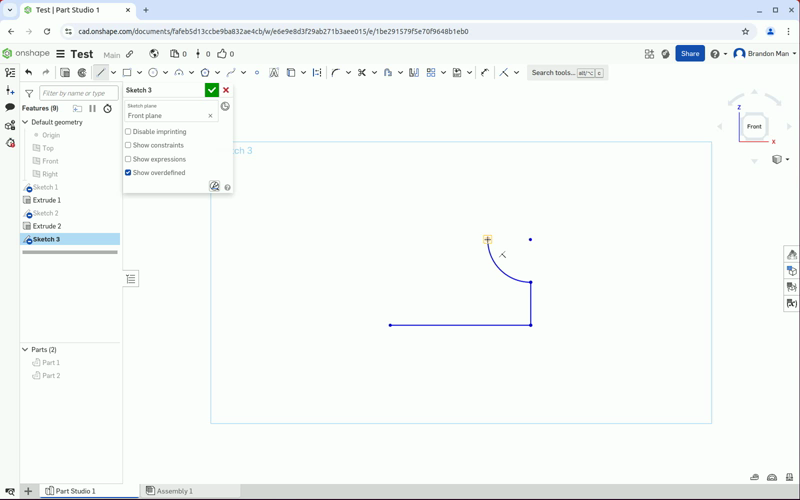
mouse_move(390, 239)
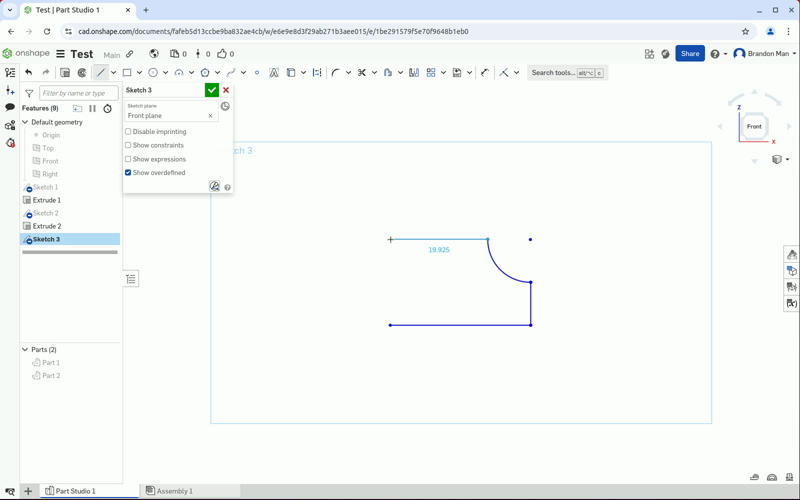
click(390, 239)
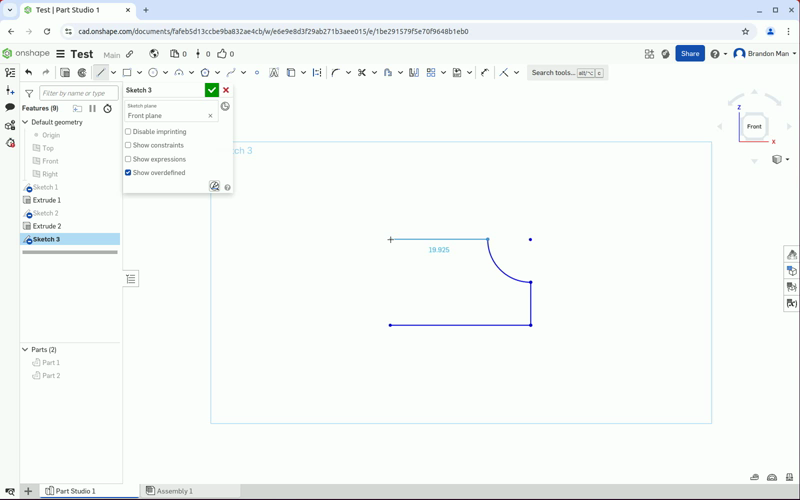
key_up(shift)
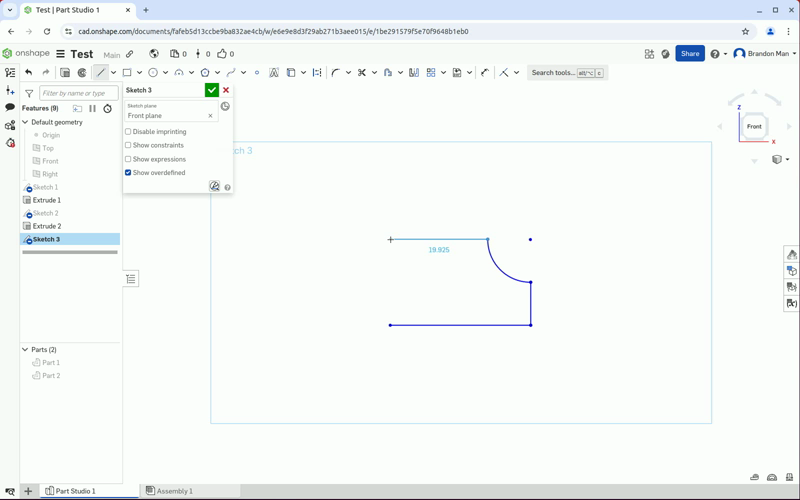
key(esc)
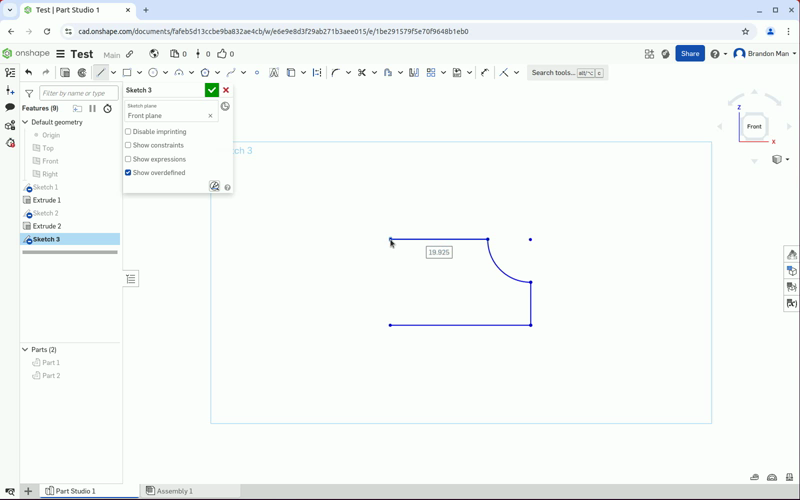
key(a)
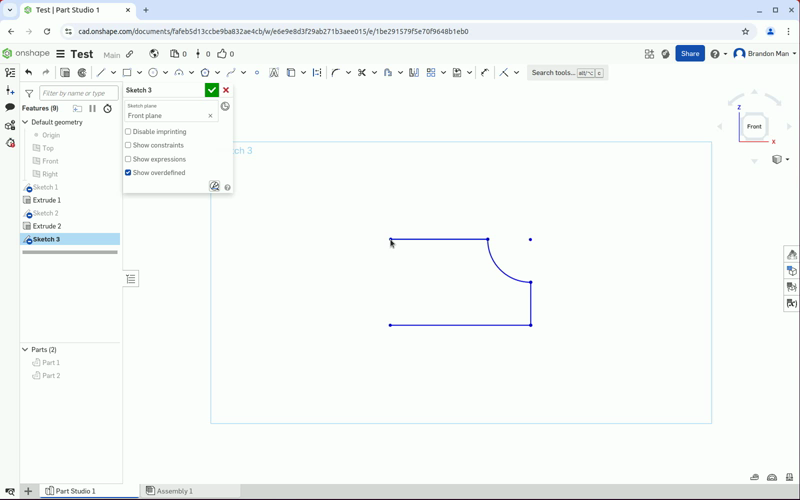
mouse_move(390, 239)
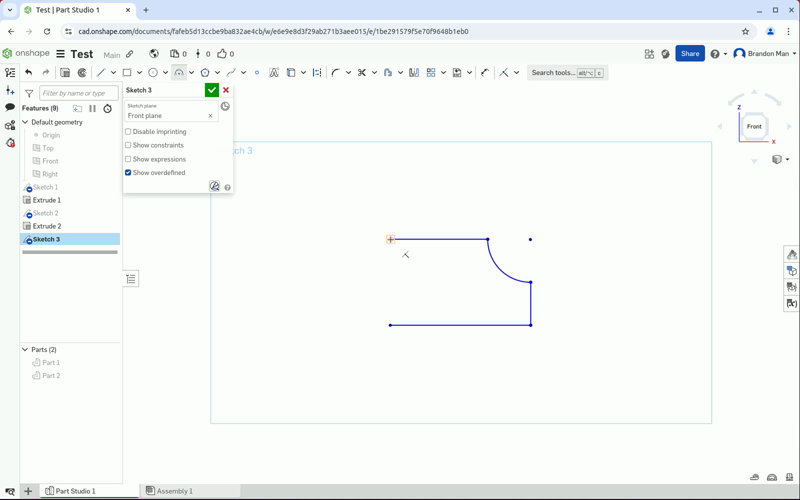
click(390, 239)
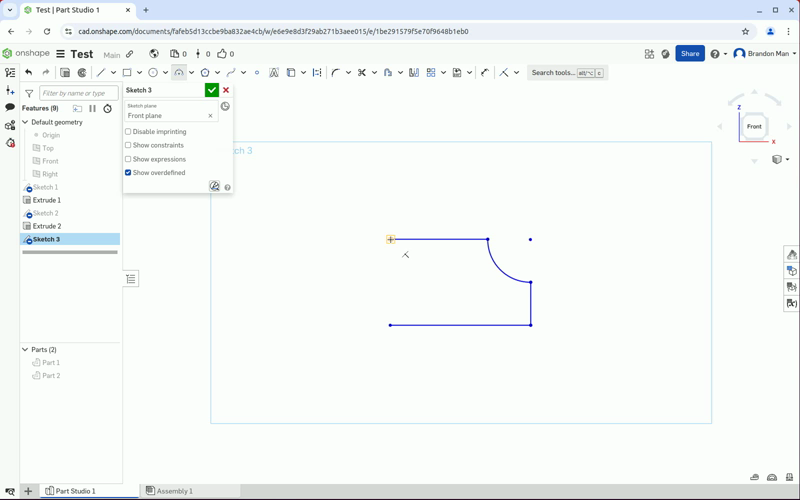
mouse_move(390, 325)
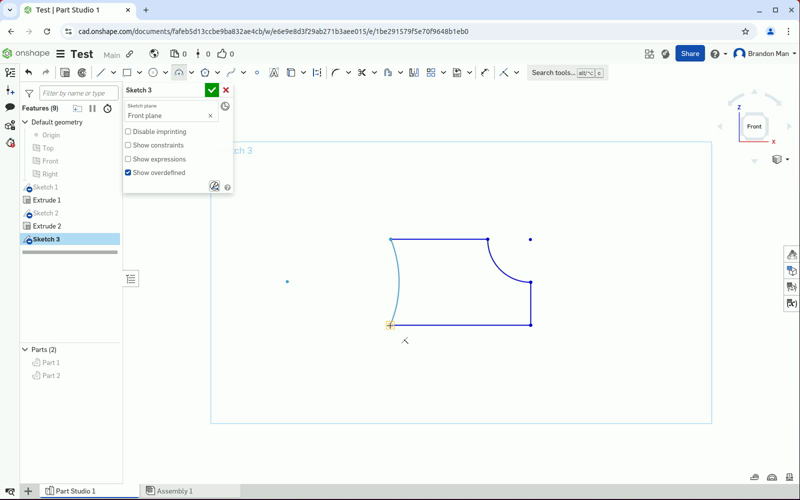
click(390, 325)
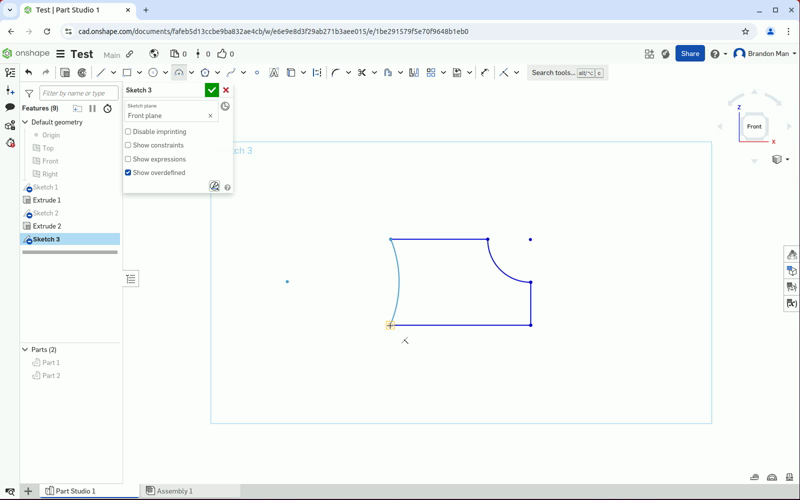
key_down(shift)
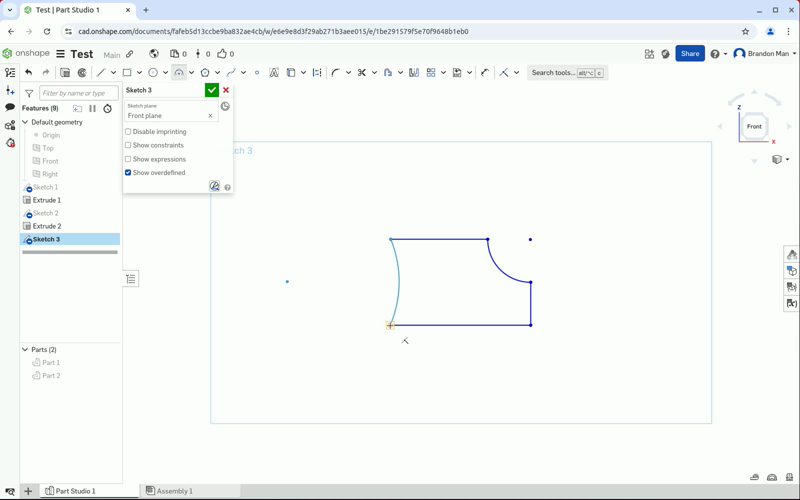
mouse_move(433, 282)
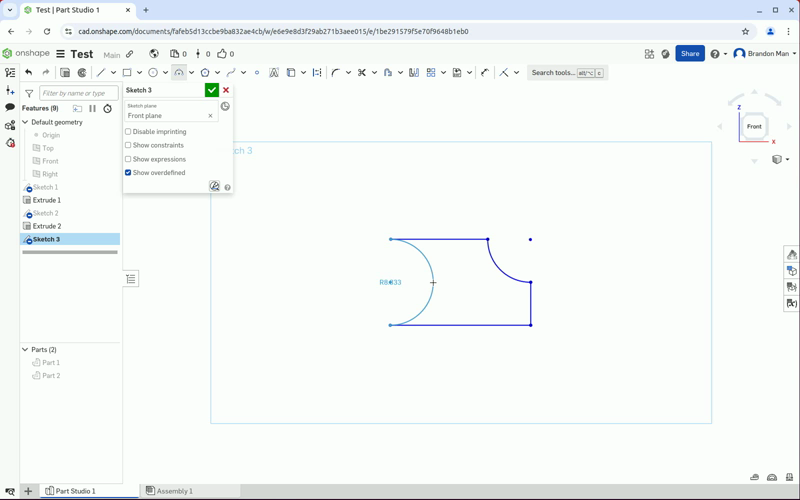
click(433, 282)
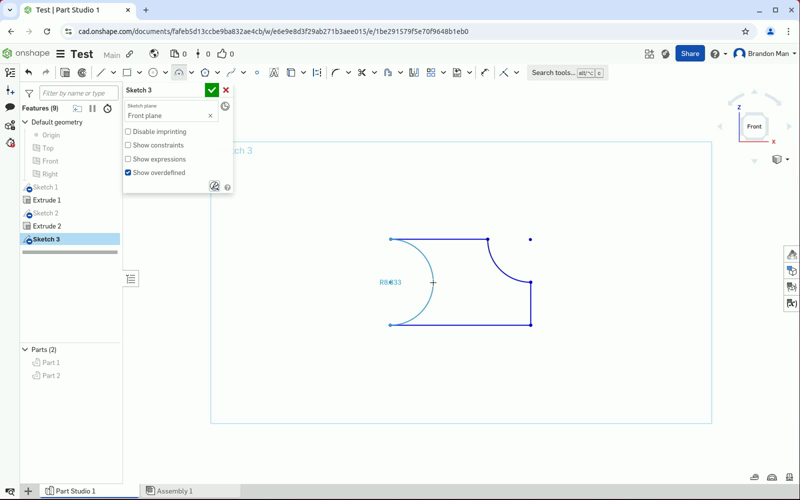
key_up(shift)
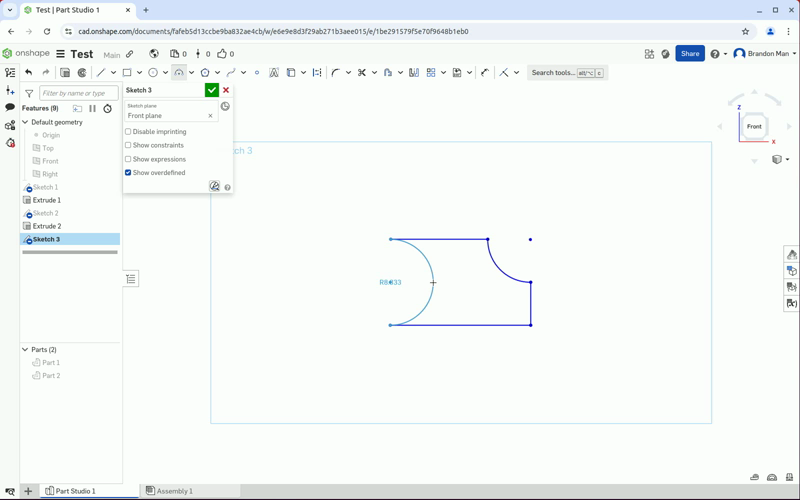
key(esc)
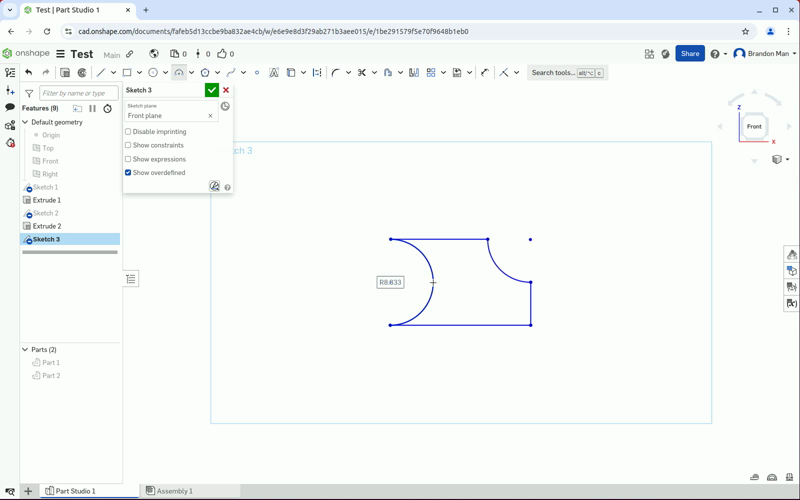
mouse_move(474, 291)
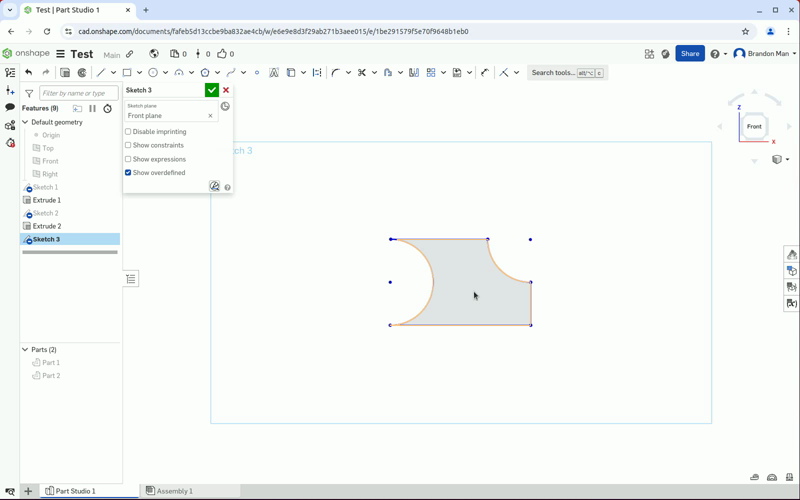
click(474, 291)
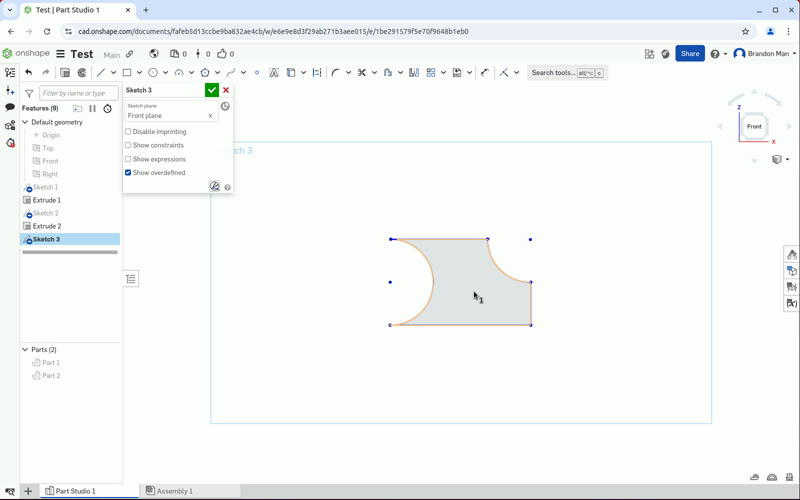
mouse_move(73, 352)
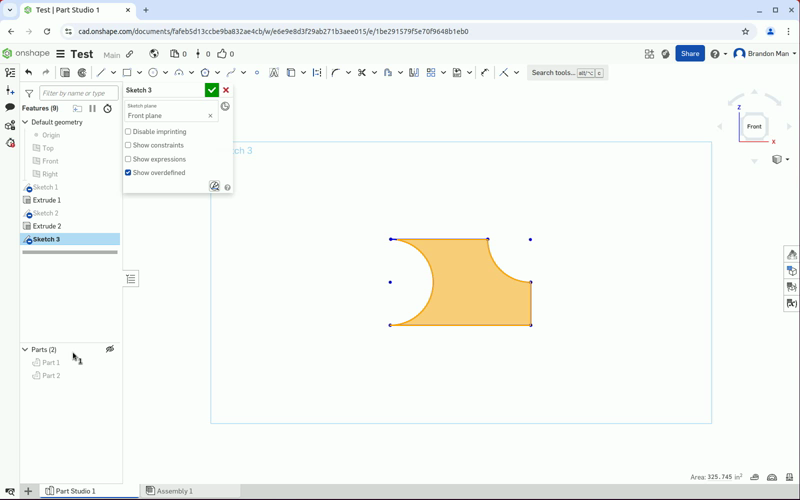
key(shift+y)
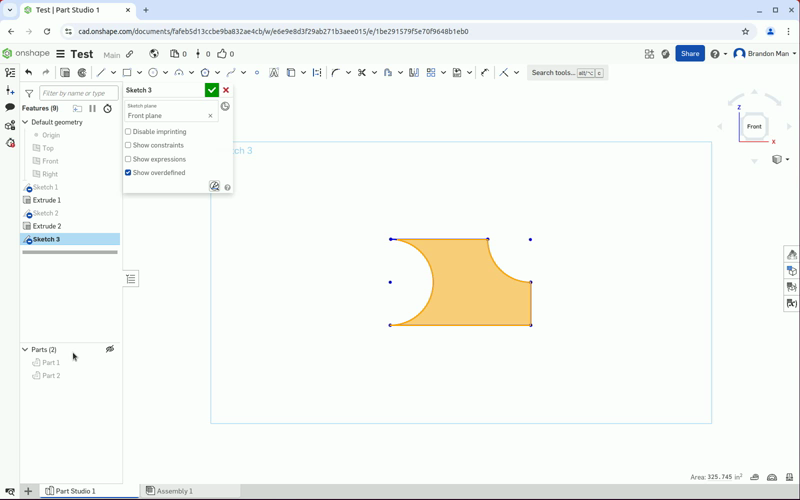
key(shift+e)
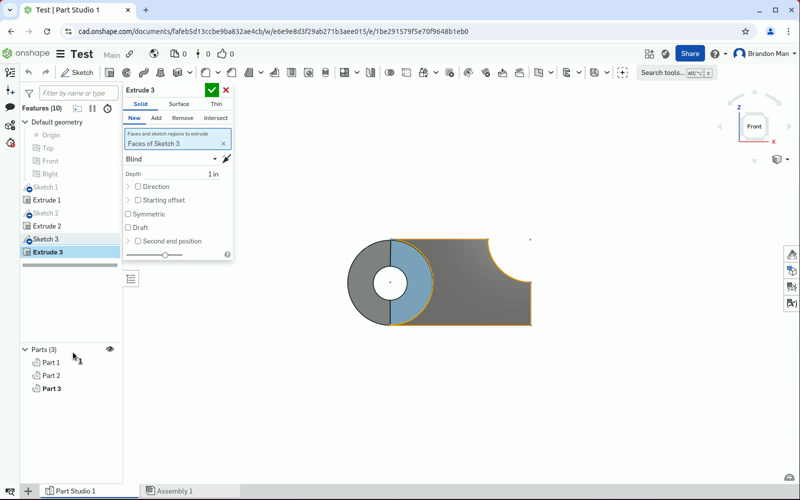
mouse_move(143, 106)
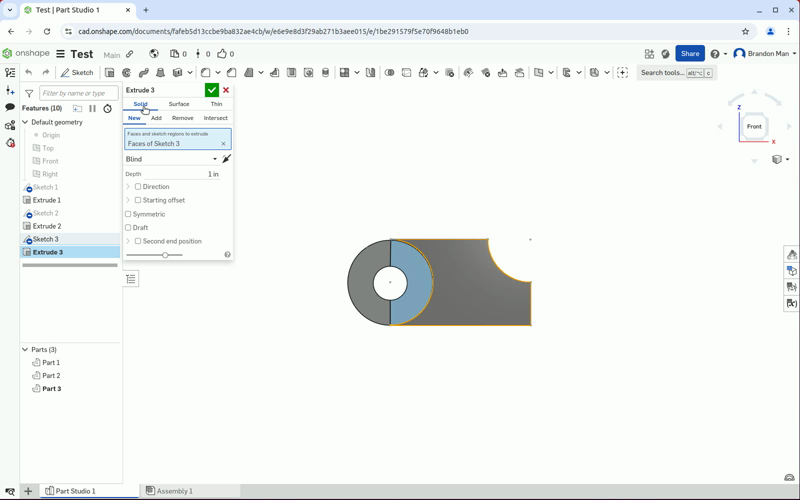
click(143, 106)
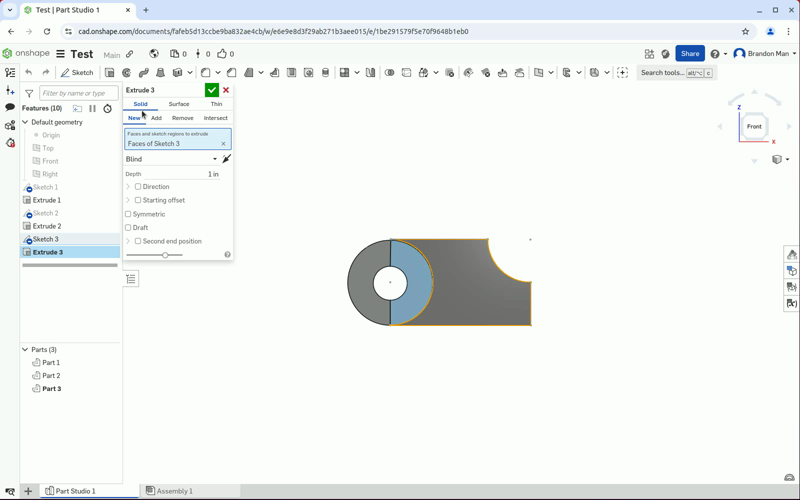
mouse_move(137, 120)
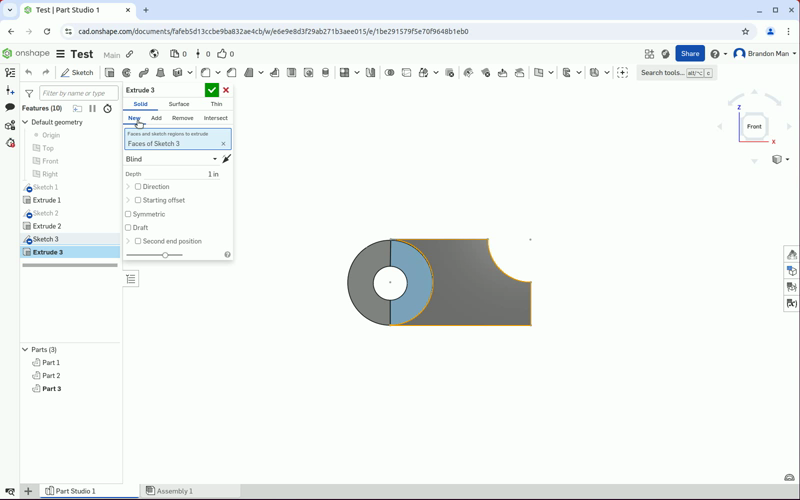
click(137, 120)
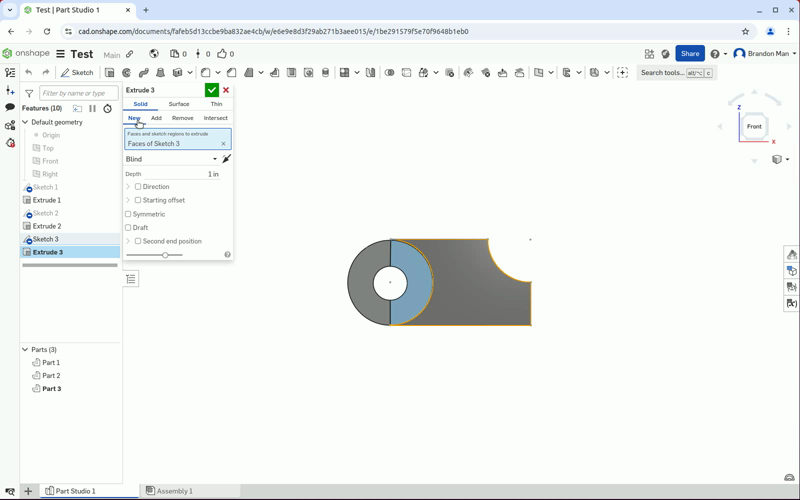
key(tab, 4)
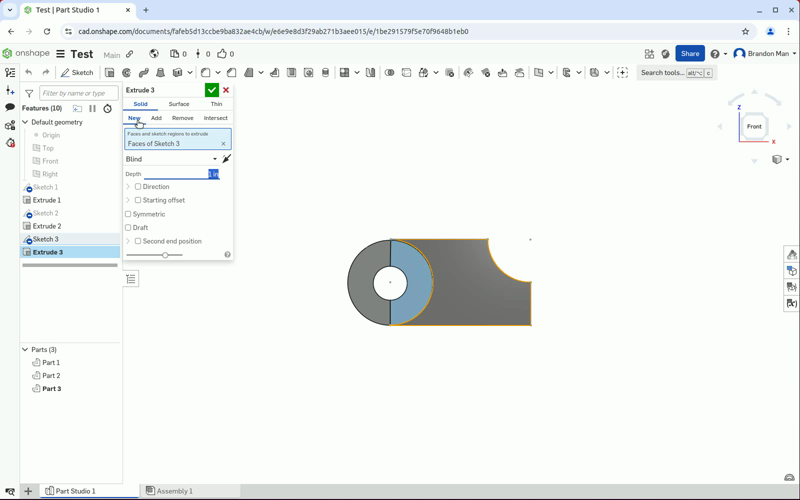
text(6.981)
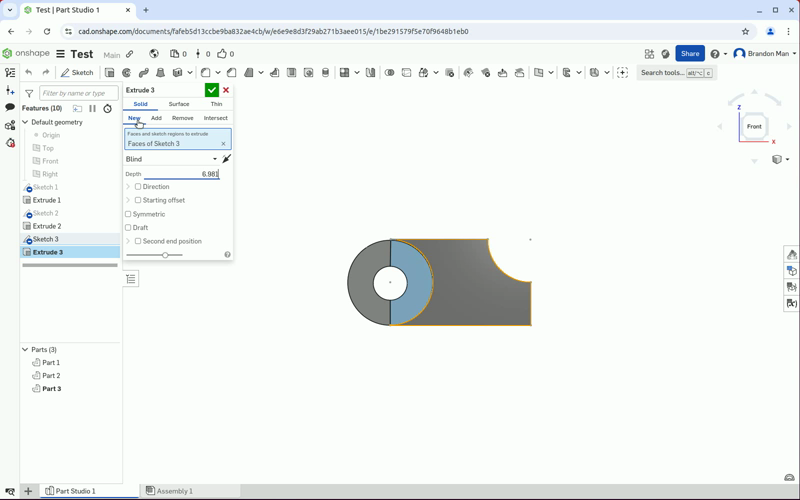
key(enter)
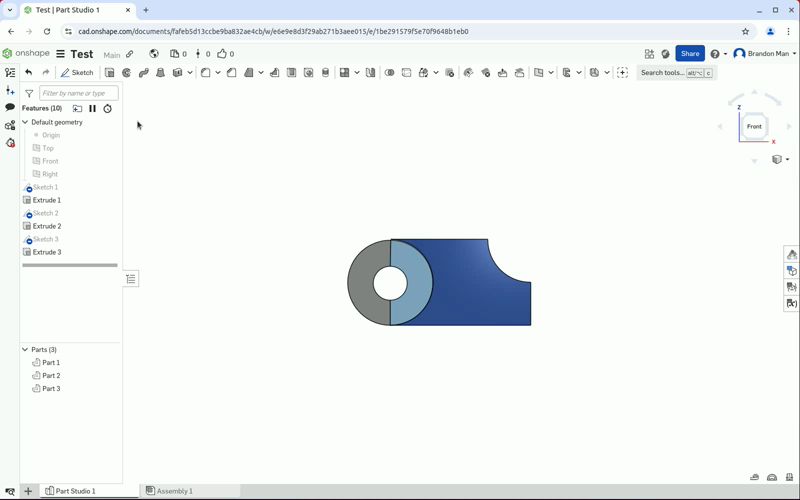
key(shift+h)
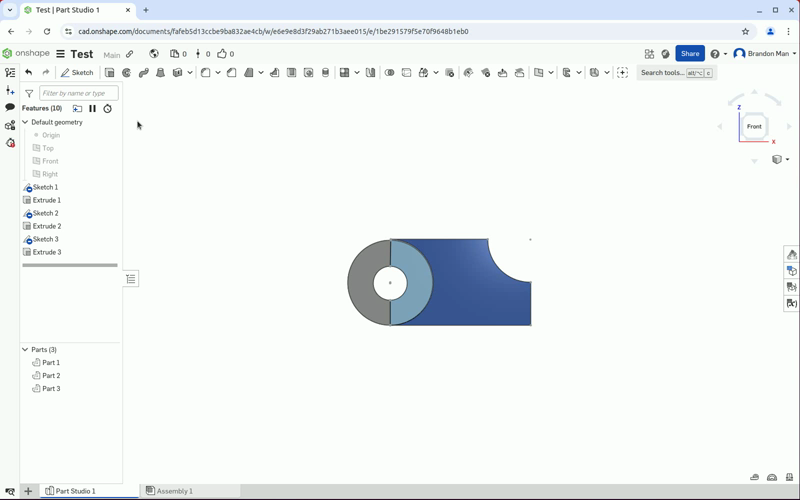
key(shift+h)
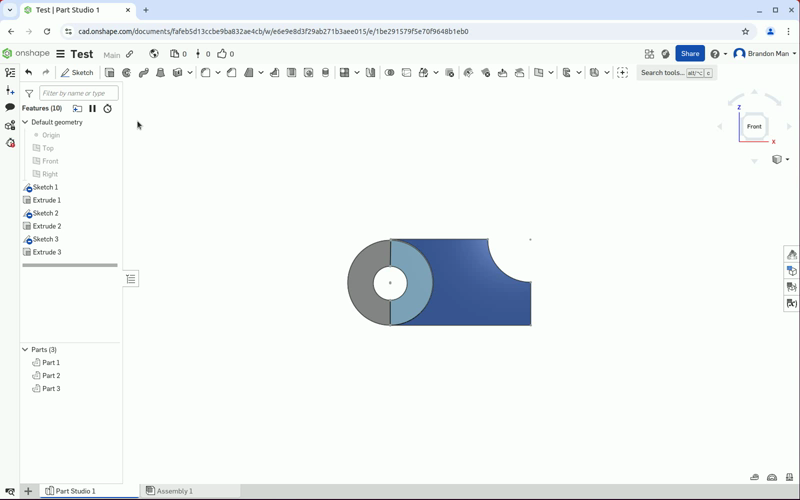
key(shift+7)
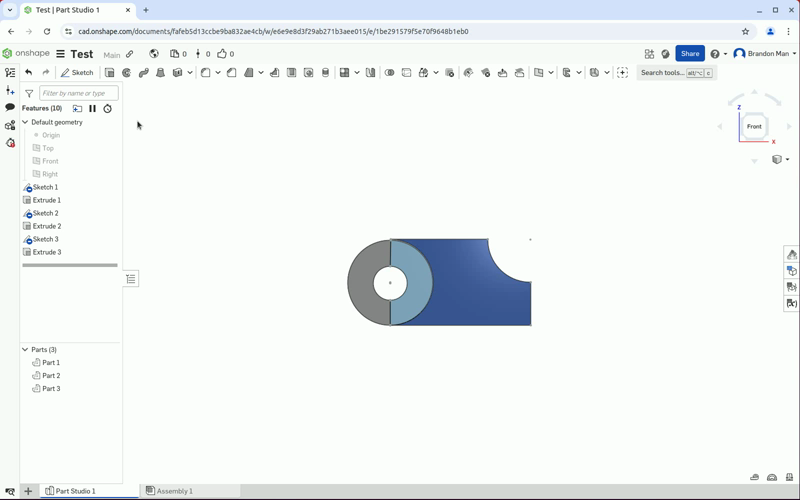
key(left, 2)
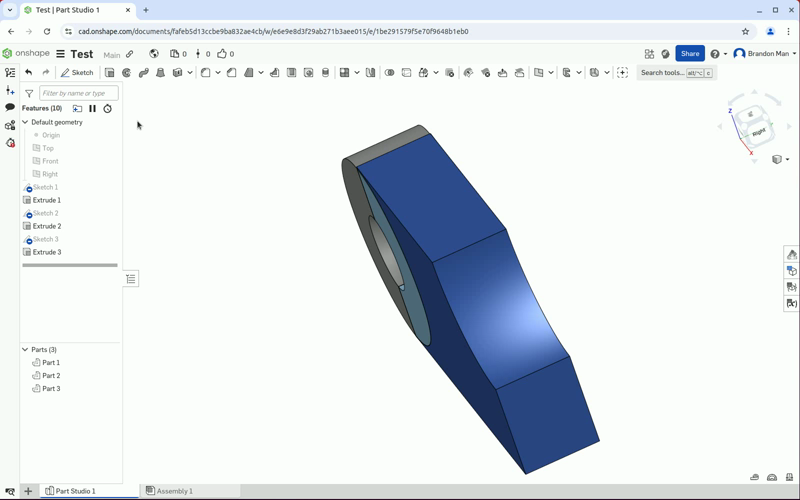
key(down, 2)
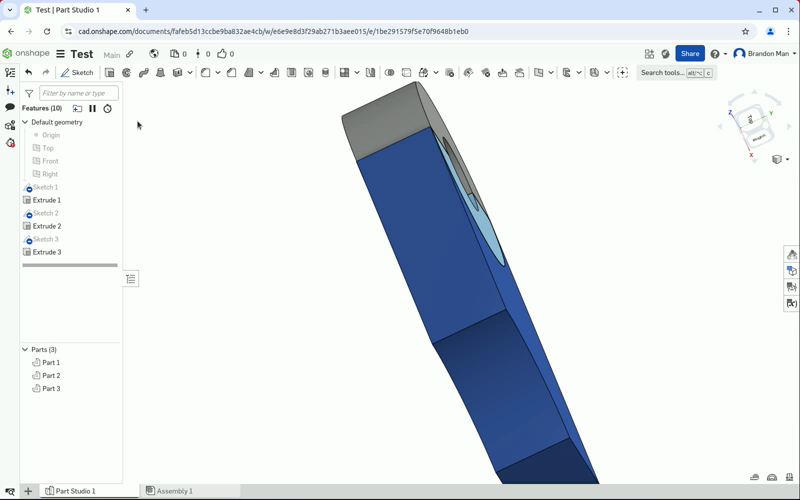
key(up, 2)
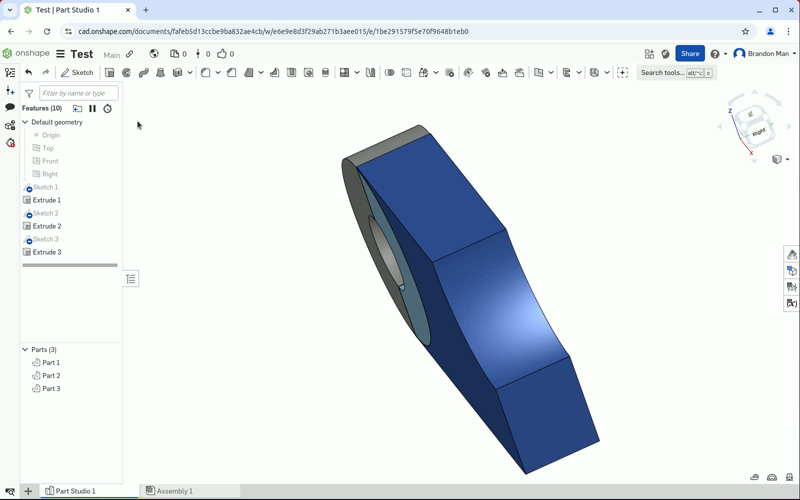
key(right, 2)
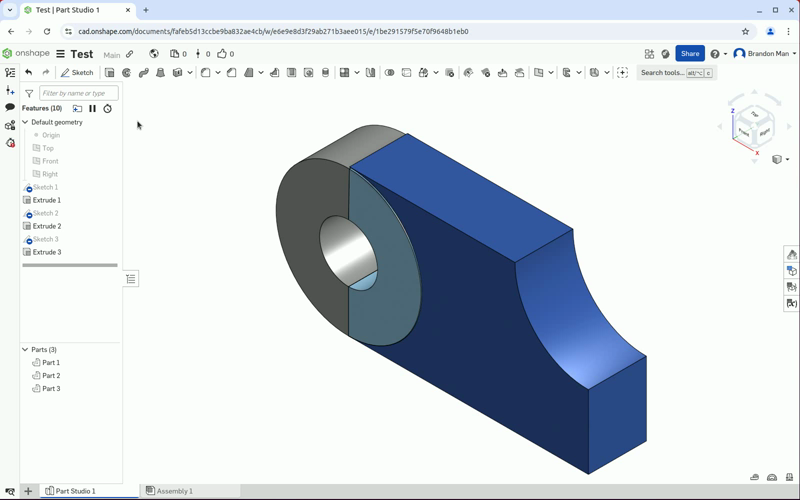
mouse_move(73, 189)
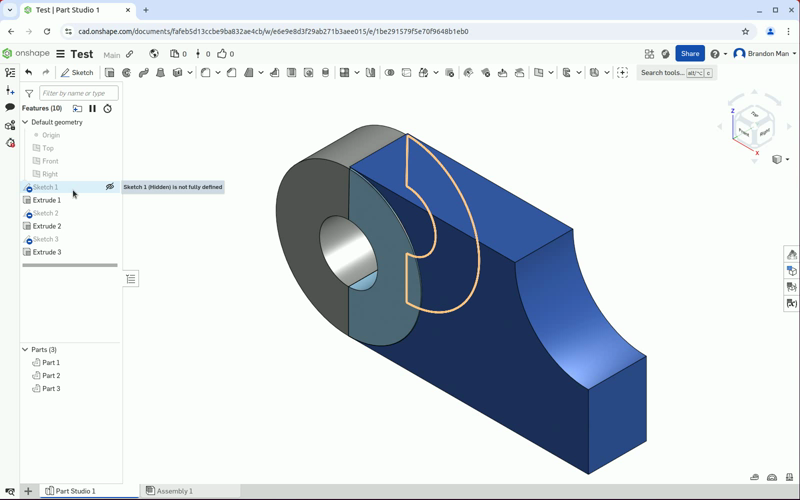
click(73, 189)